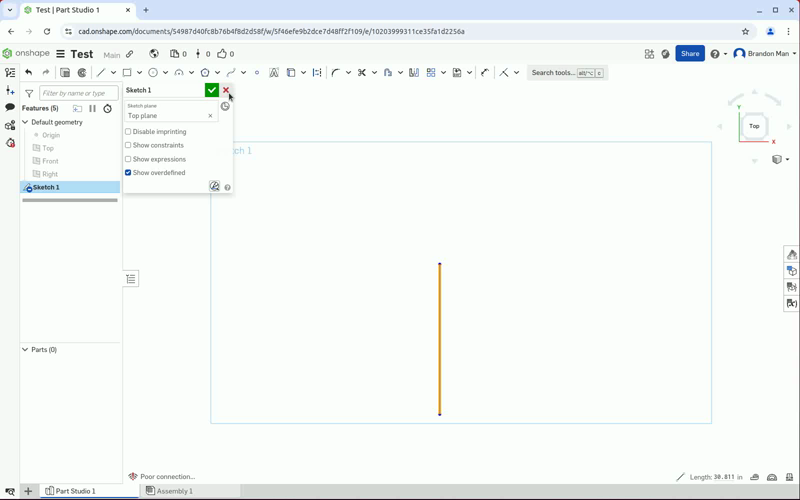
key(shift+h)
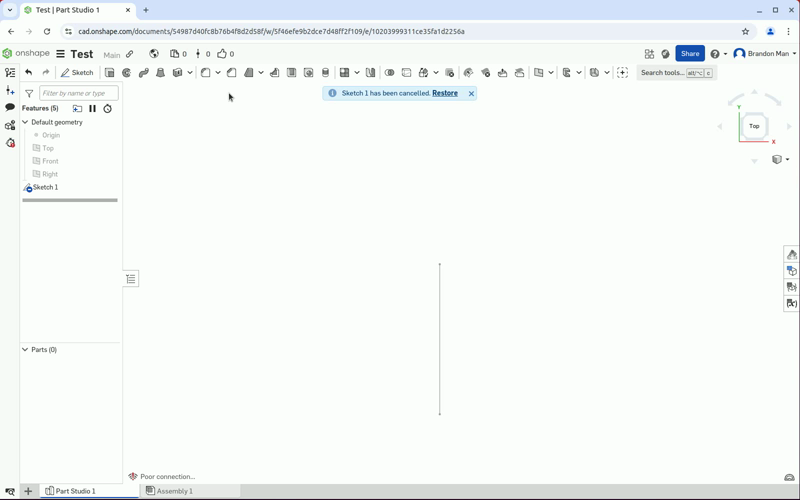
mouse_move(73, 352)
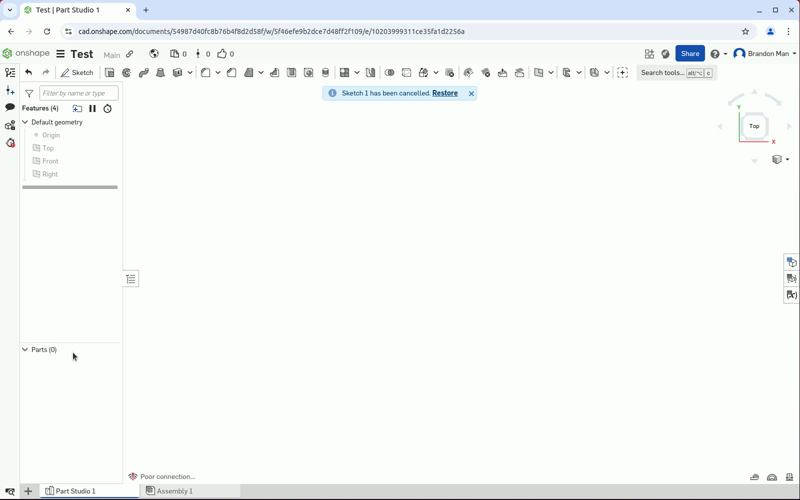
key(y)
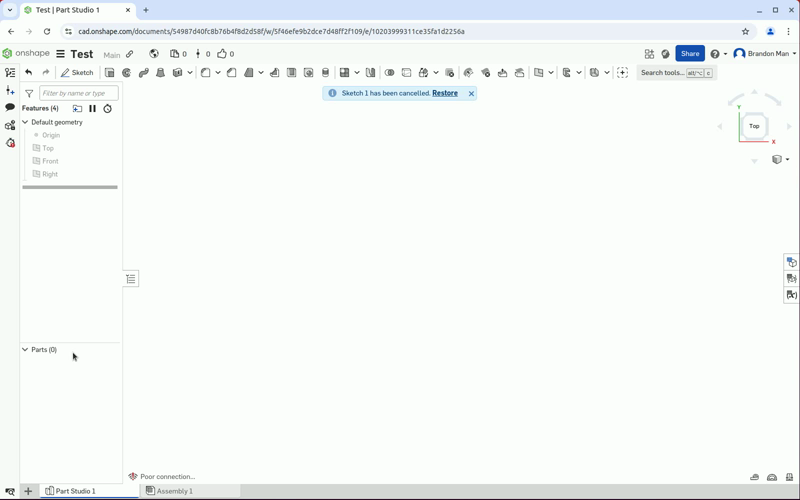
key(shift+p)
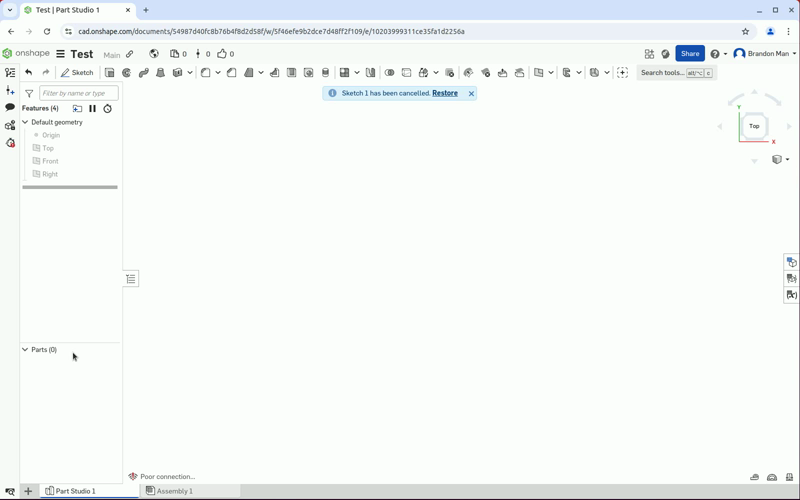
key(space)
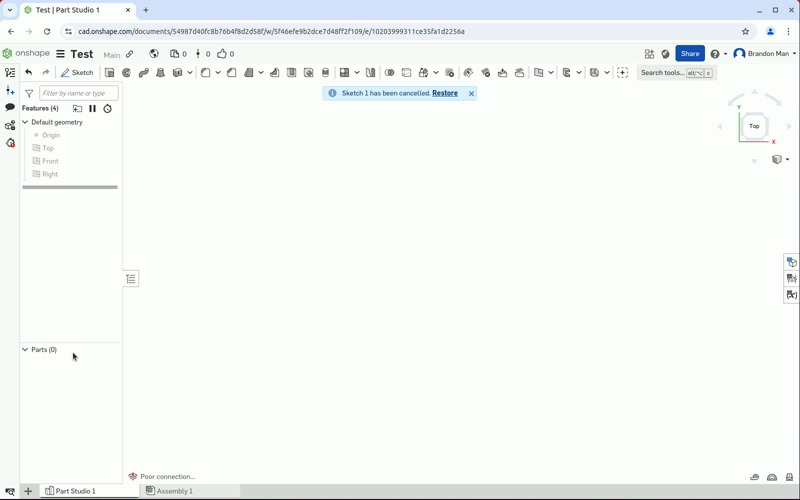
key_down(shift)
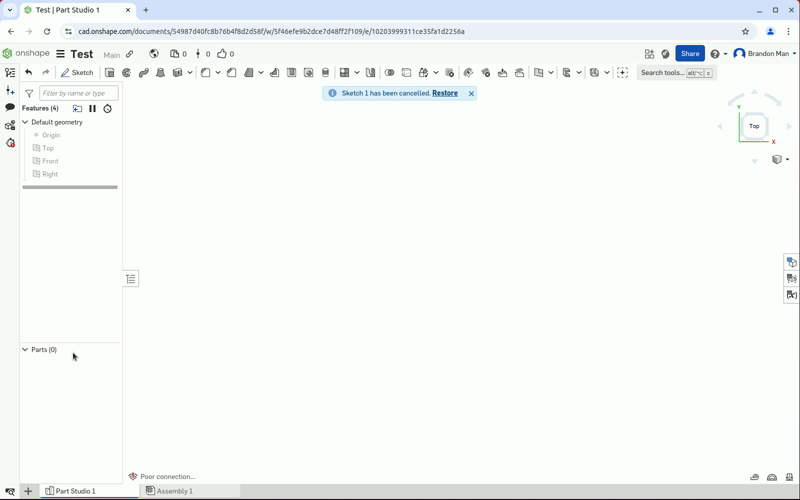
key(up)
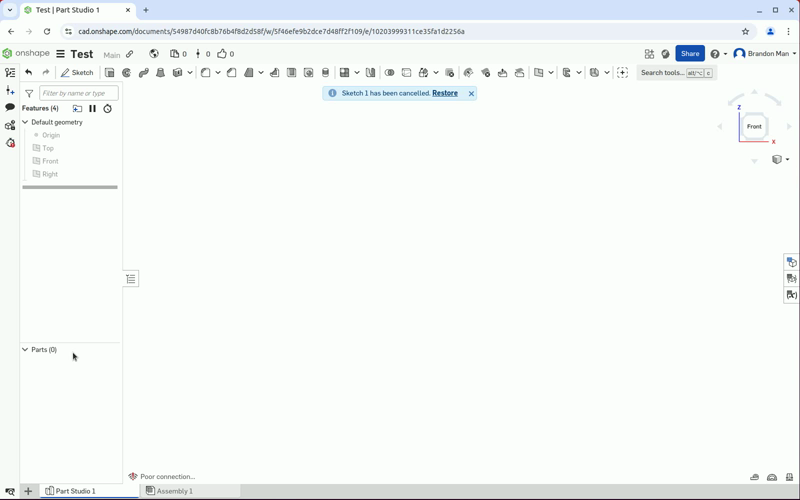
key_up(shift)
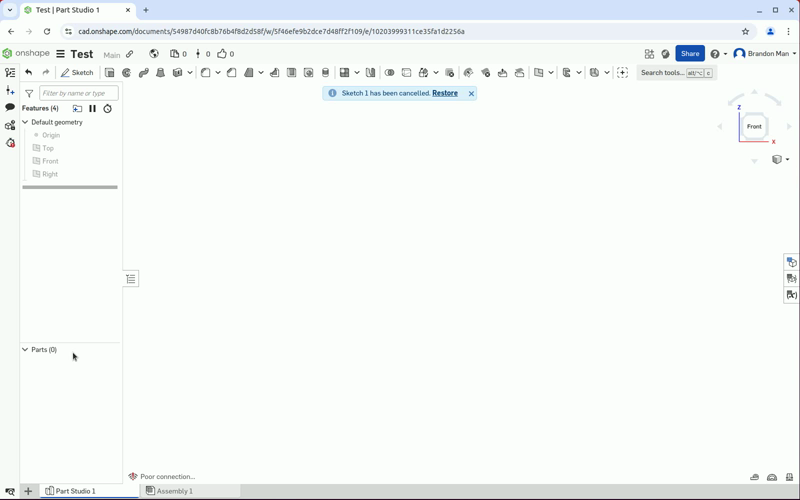
mouse_move(73, 352)
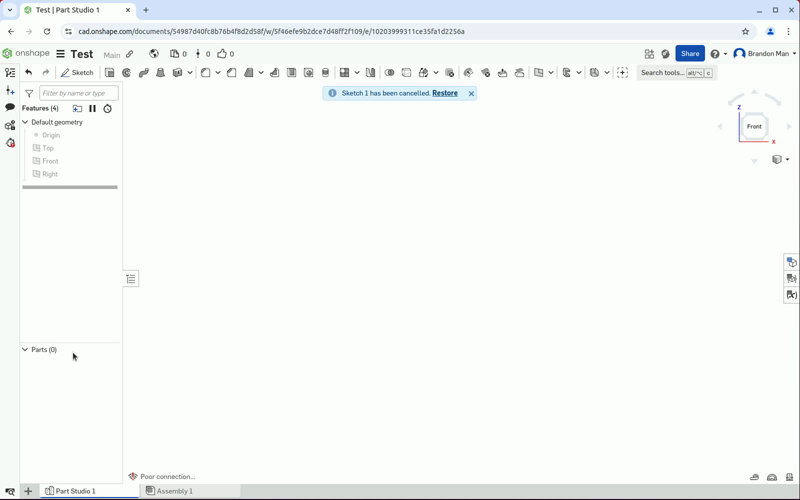
key(shift+y)
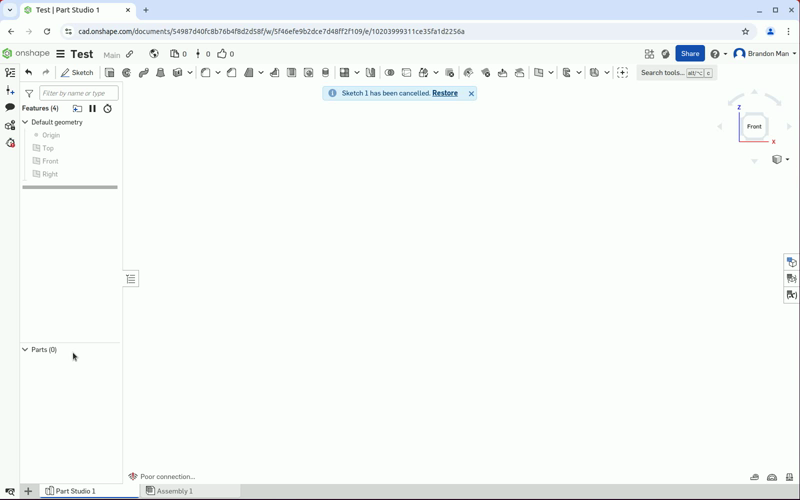
key(shift+s)
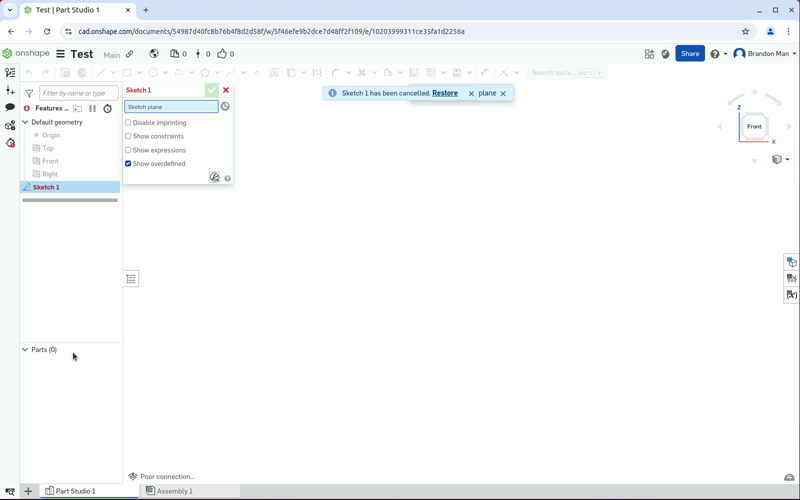
mouse_move(73, 163)
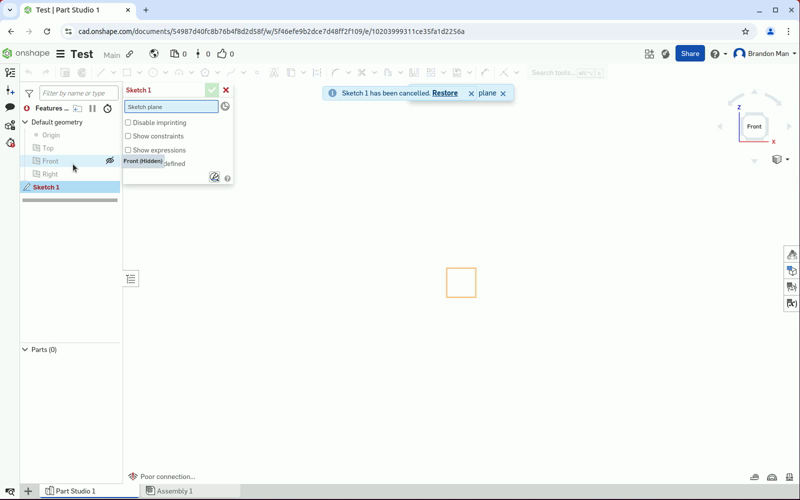
click(73, 163)
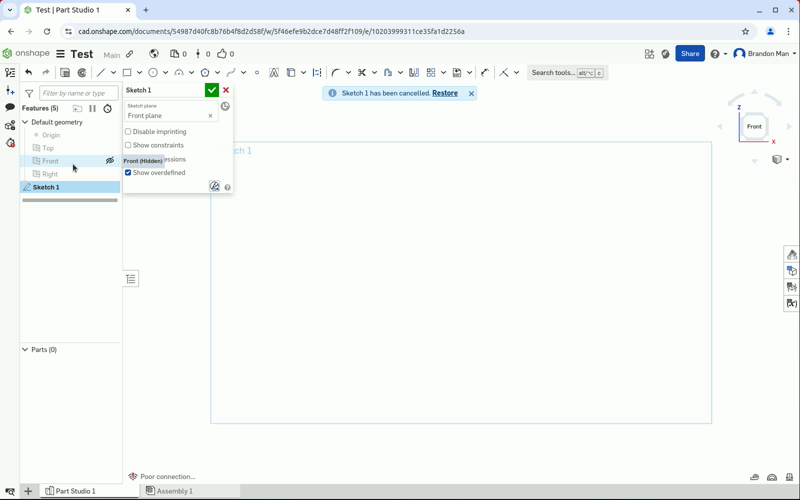
mouse_move(73, 352)
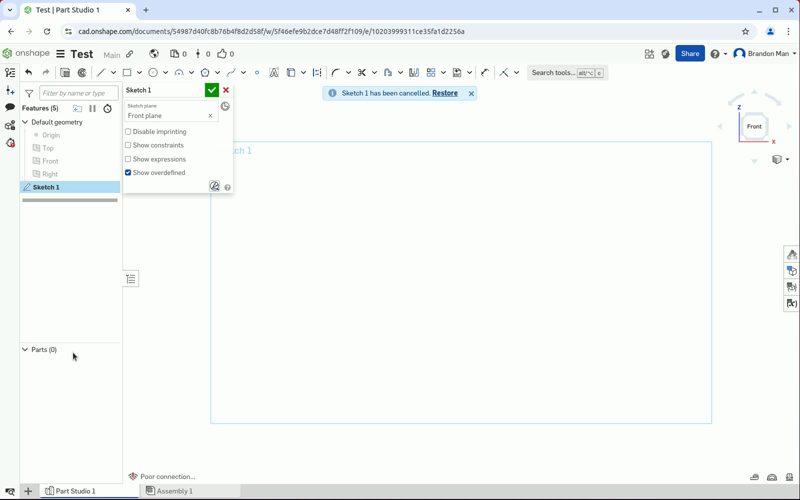
key(y)
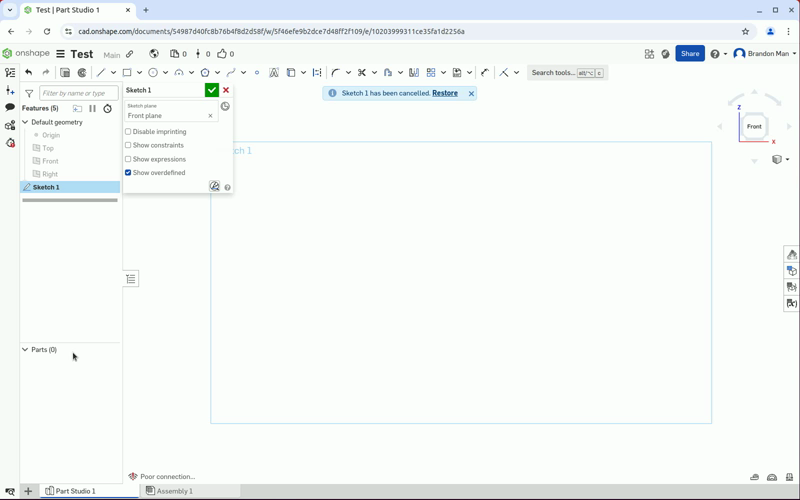
key(l)
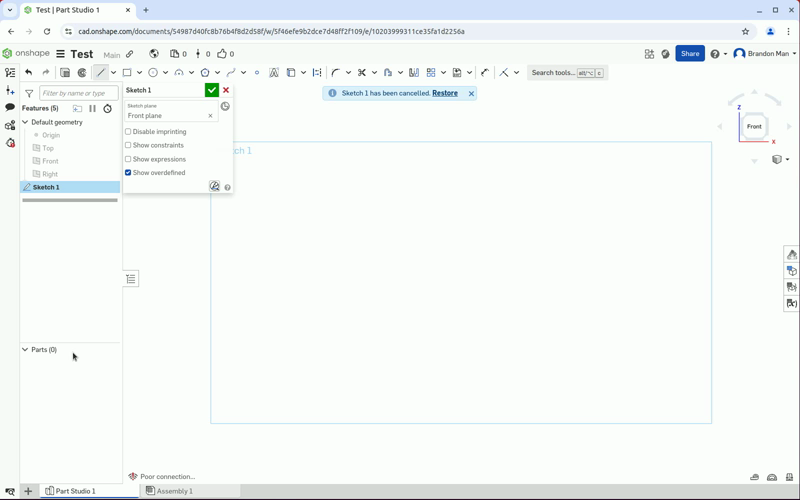
key_down(shift)
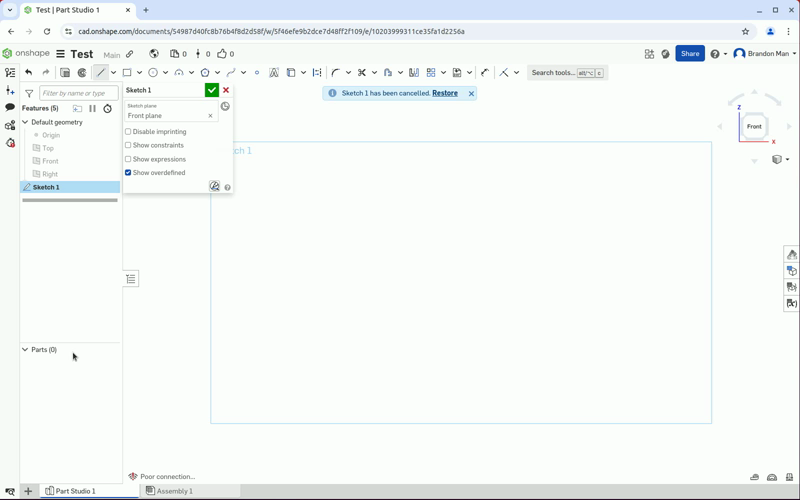
mouse_move(369, 348)
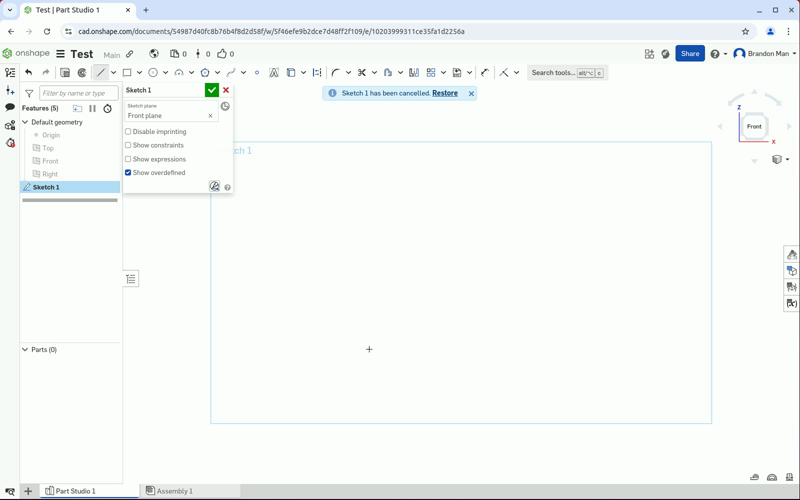
click(369, 348)
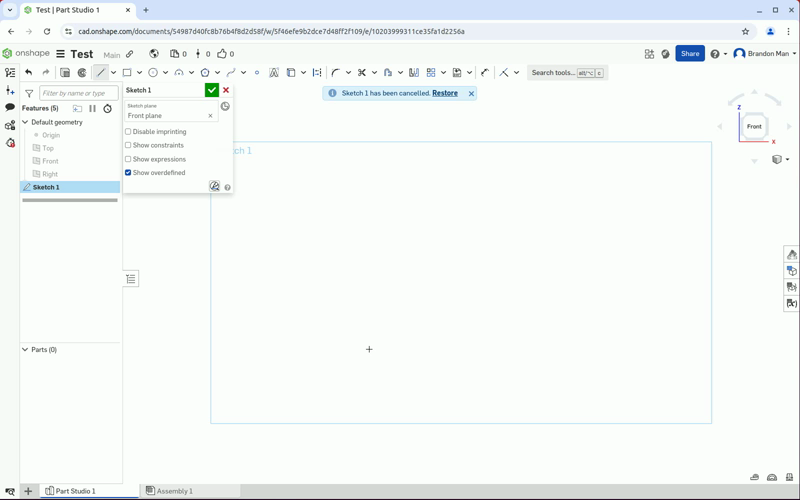
key_up(shift)
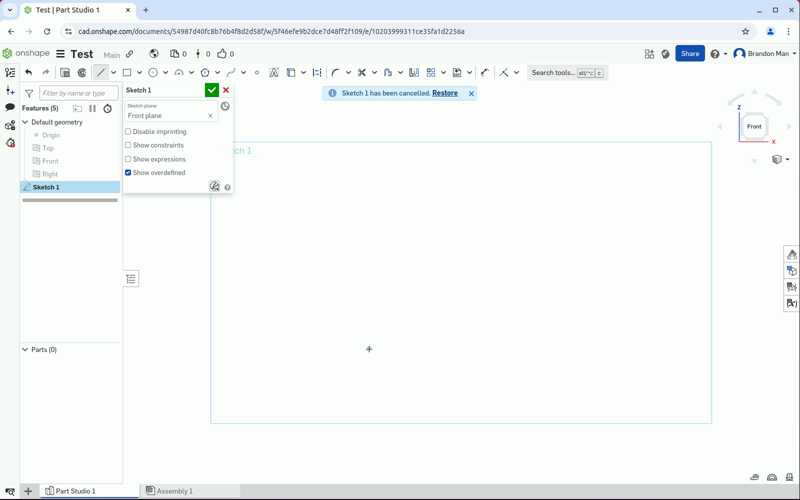
key_down(shift)
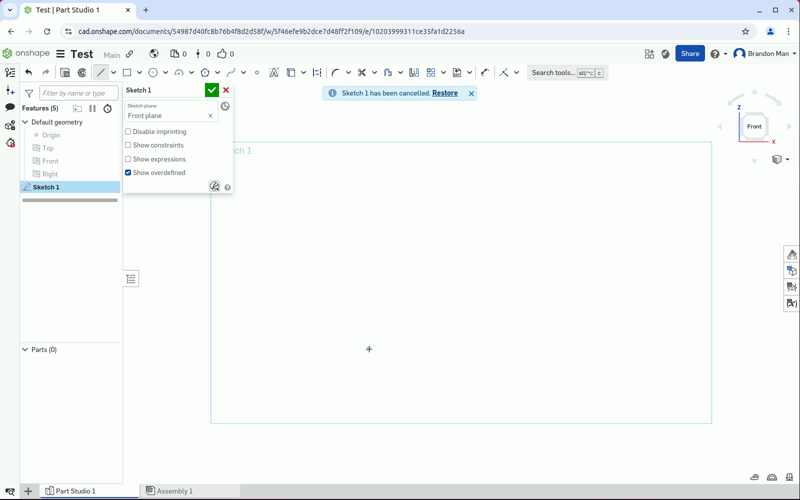
mouse_move(531, 348)
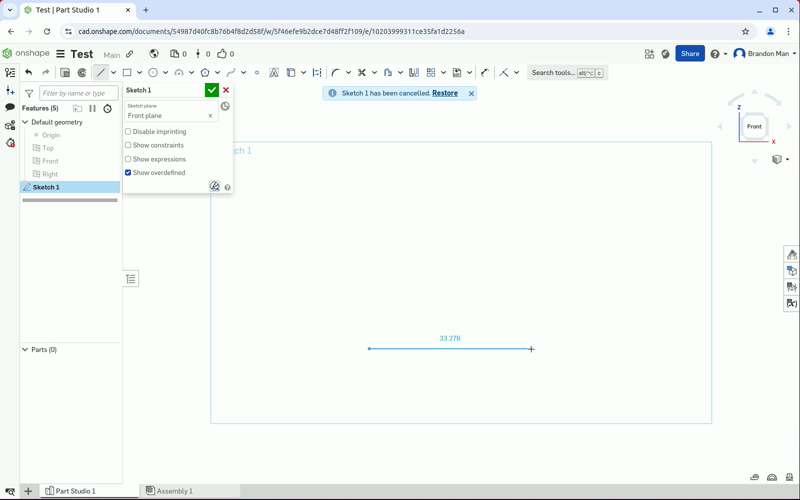
click(531, 348)
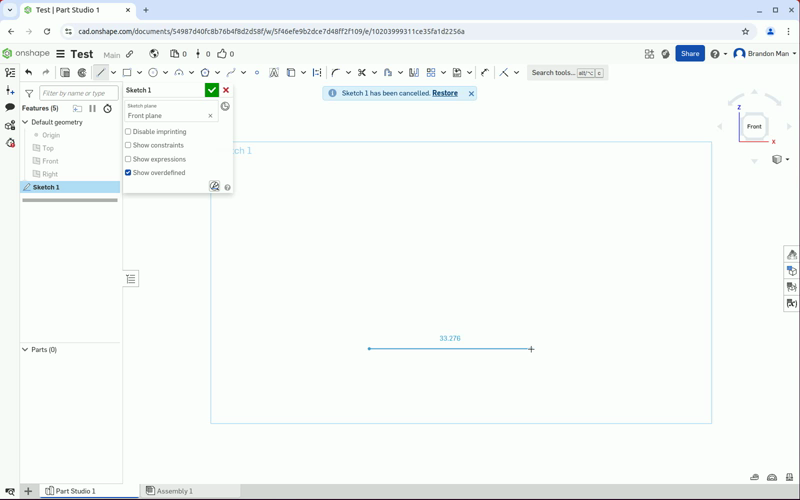
key_up(shift)
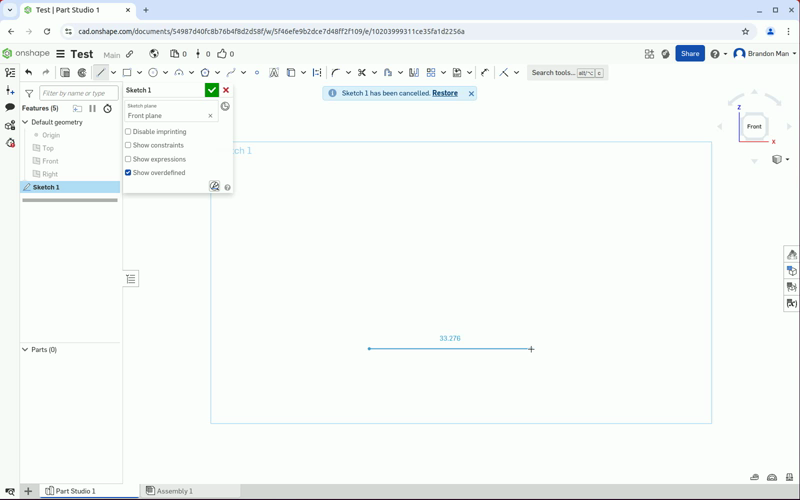
key_down(shift)
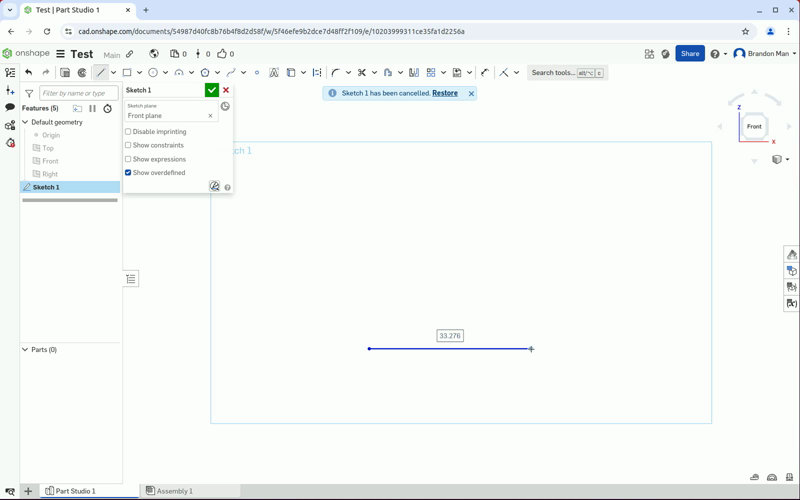
mouse_move(561, 348)
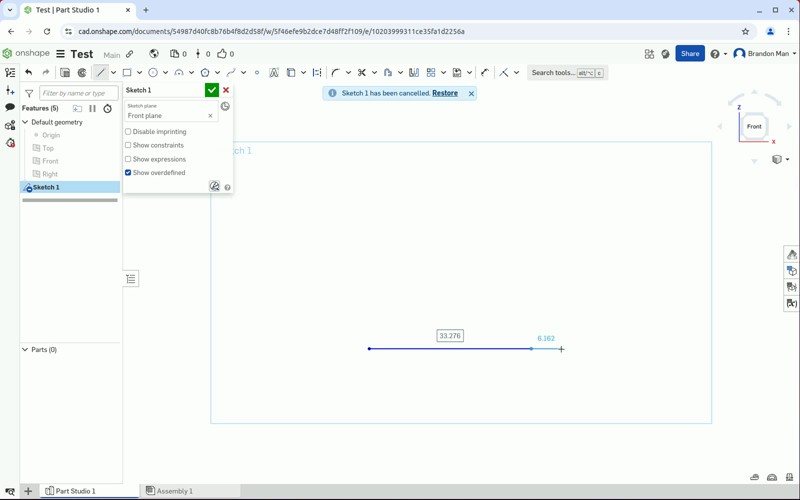
mouse_move(531, 297)
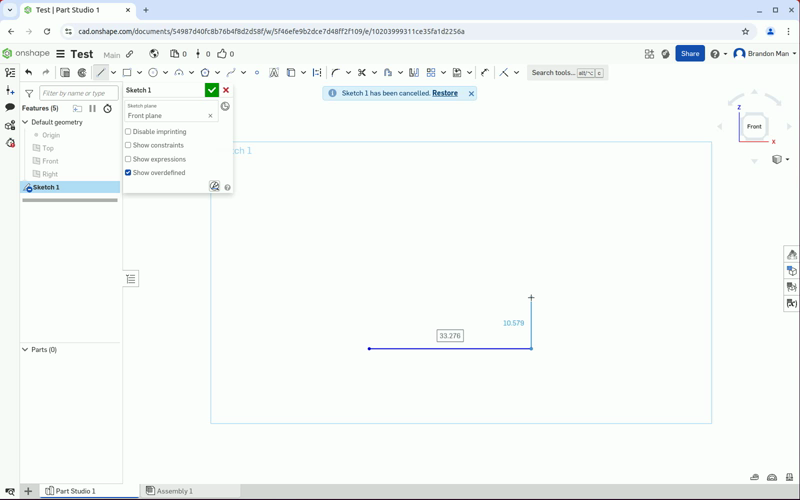
click(531, 297)
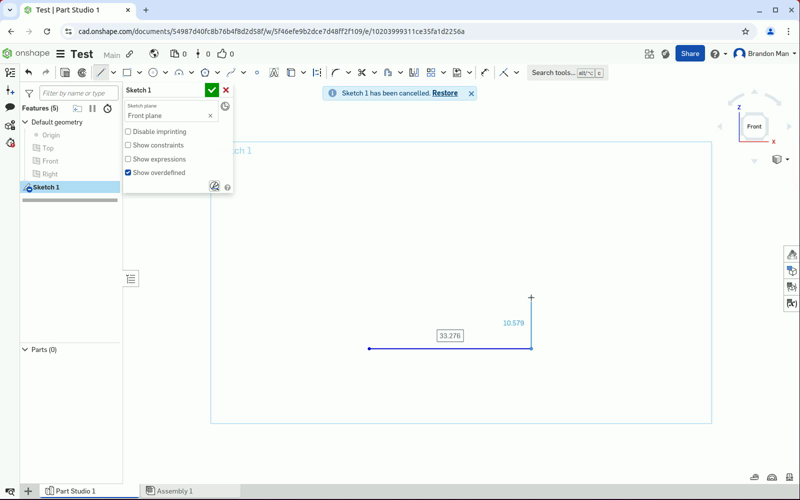
key_up(shift)
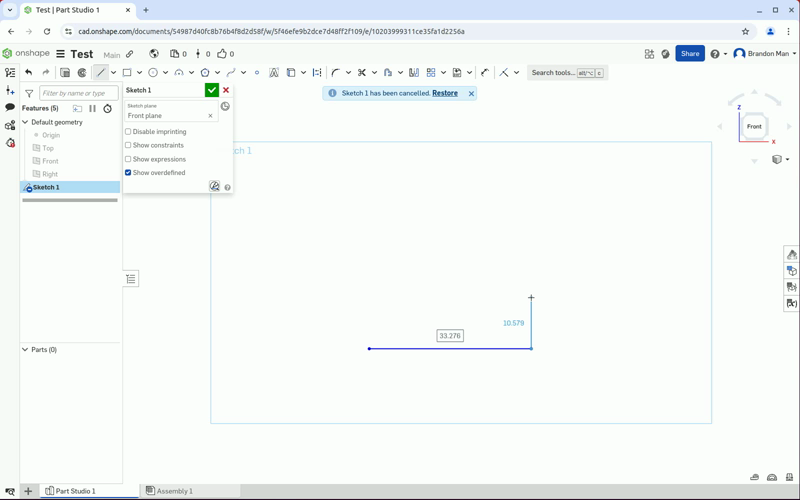
key_down(shift)
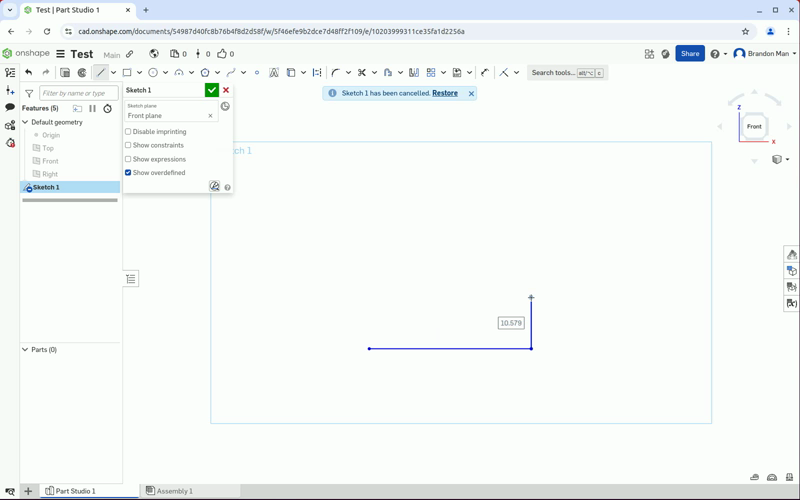
mouse_move(561, 297)
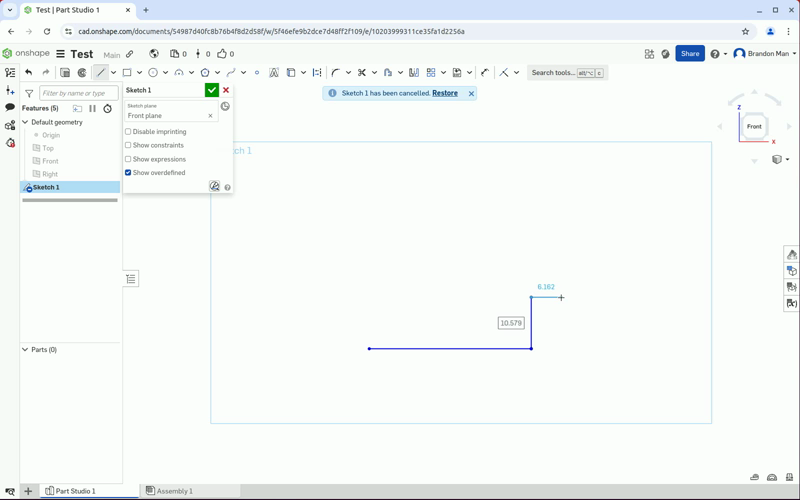
mouse_move(508, 297)
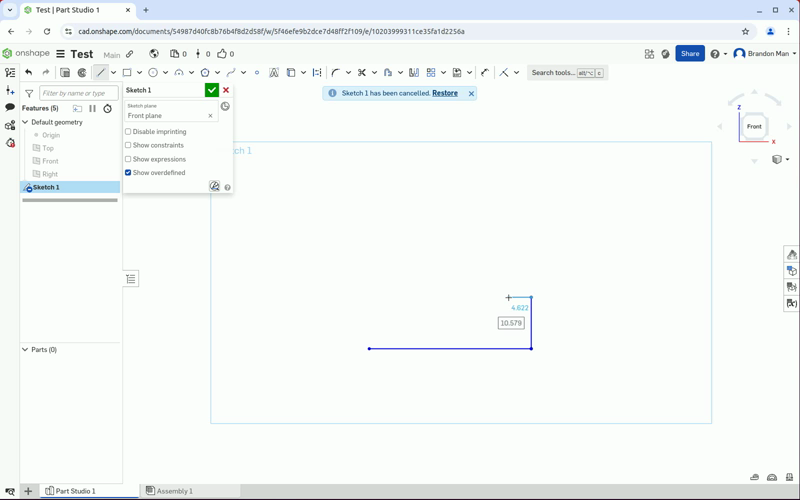
click(508, 297)
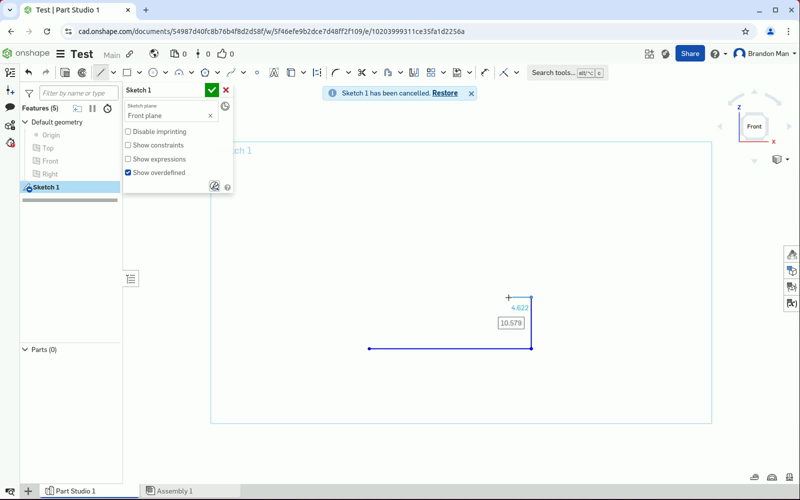
key_up(shift)
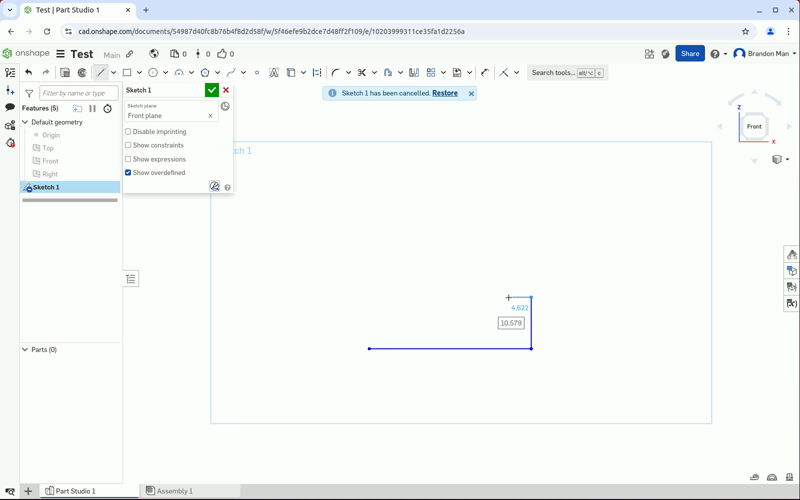
key_down(shift)
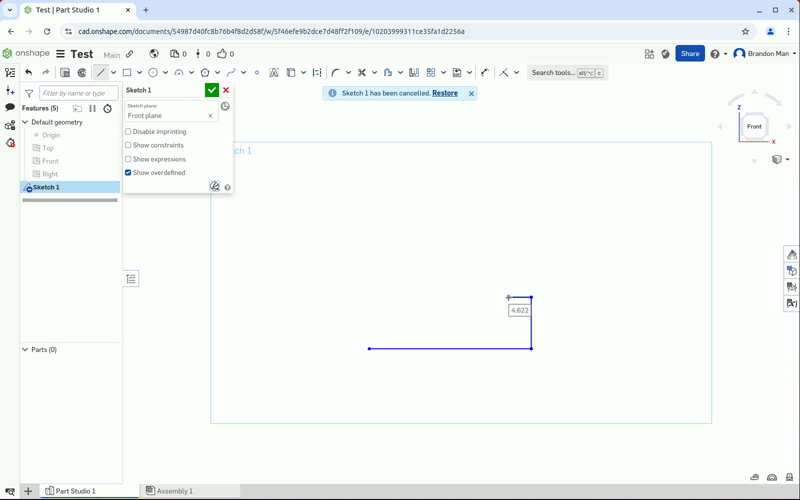
mouse_move(538, 297)
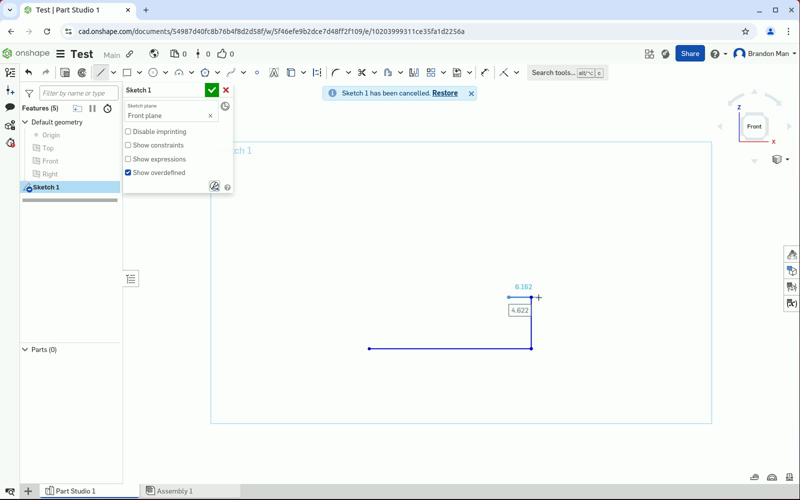
mouse_move(489, 310)
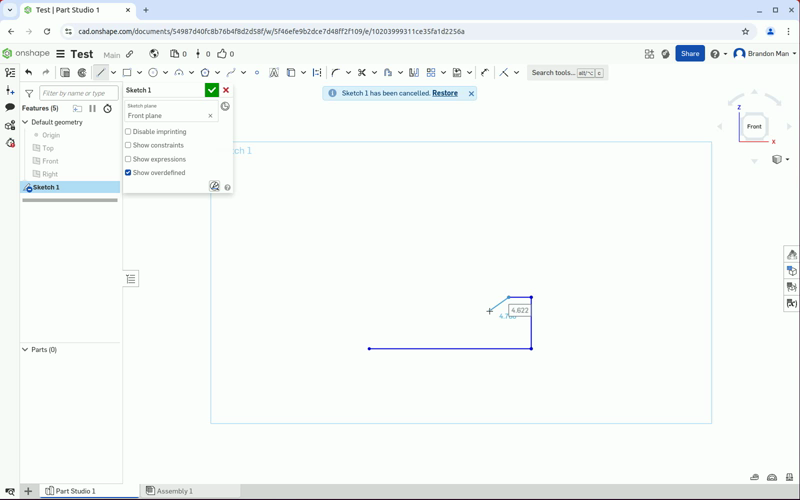
click(489, 310)
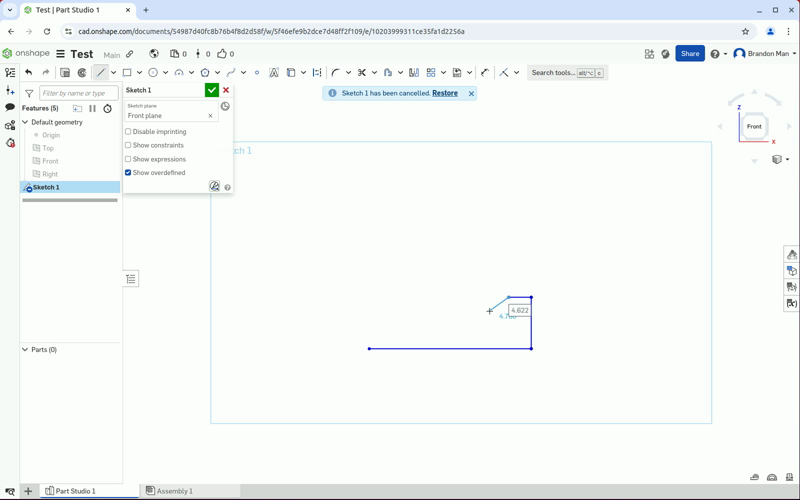
key_up(shift)
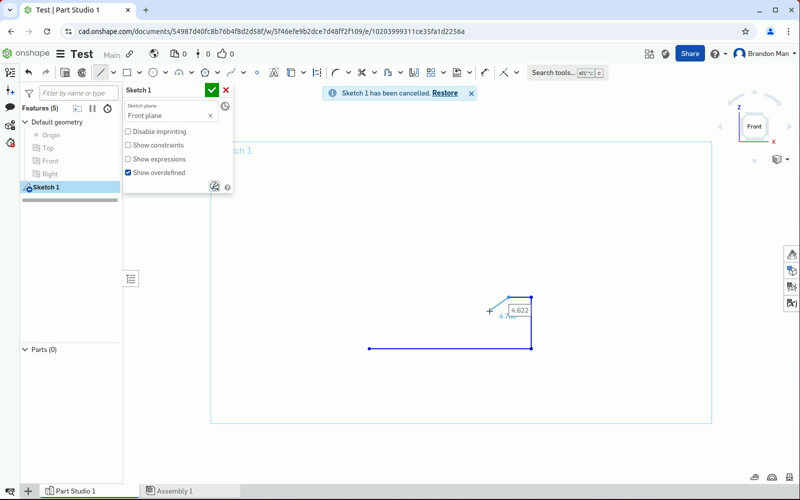
key_down(shift)
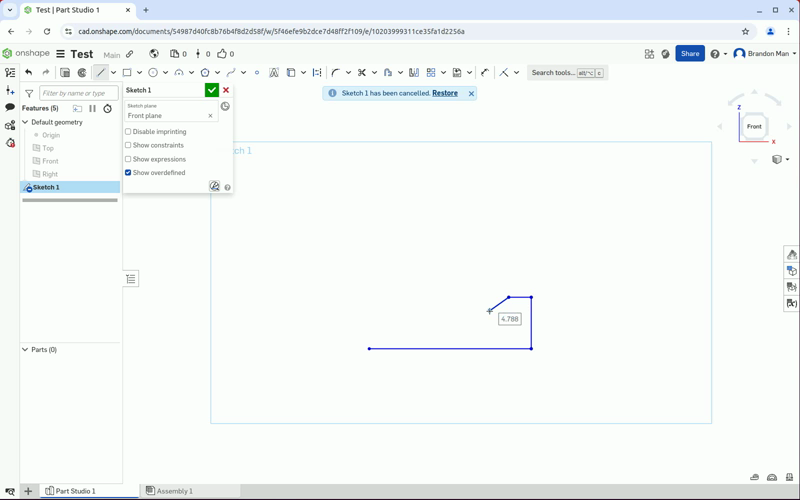
mouse_move(519, 310)
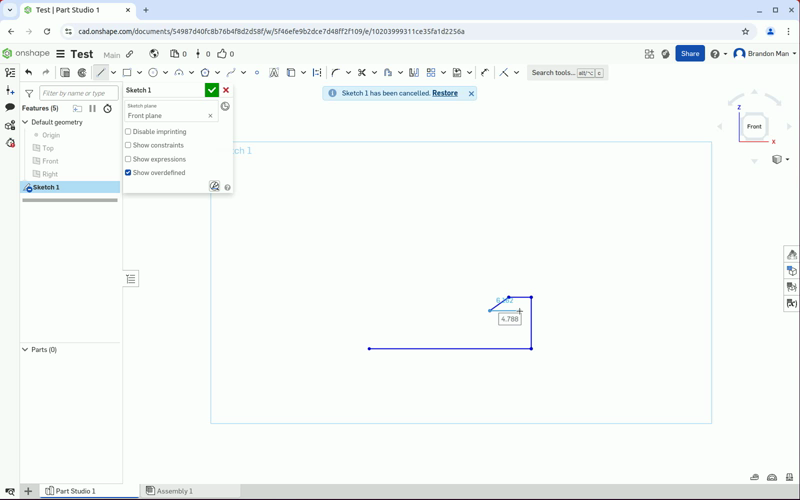
mouse_move(462, 310)
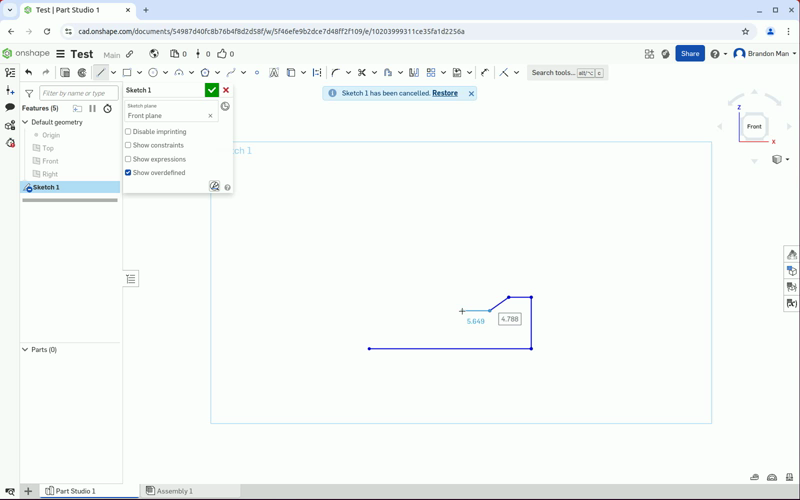
click(462, 310)
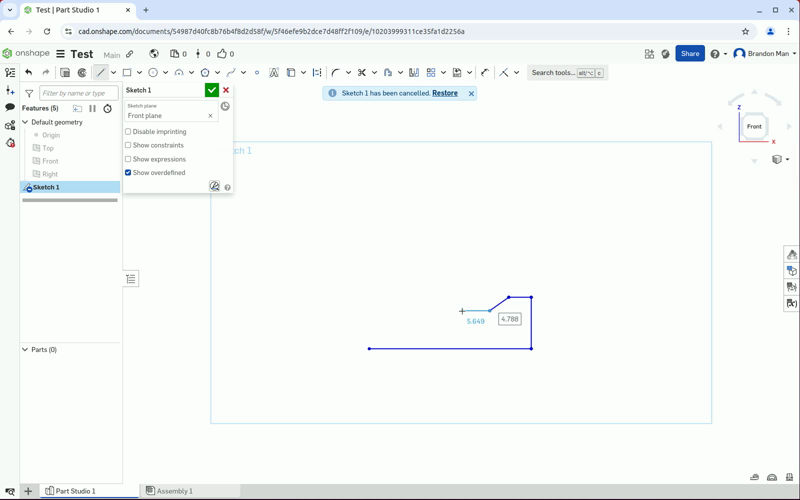
key_up(shift)
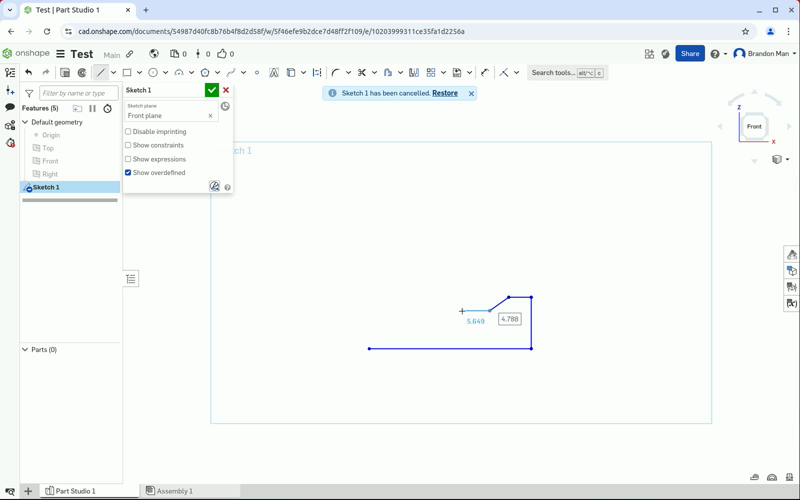
key_down(shift)
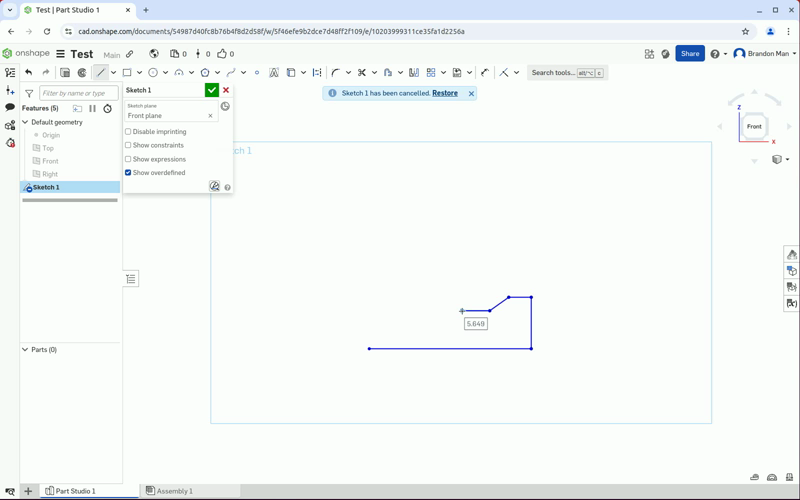
mouse_move(492, 310)
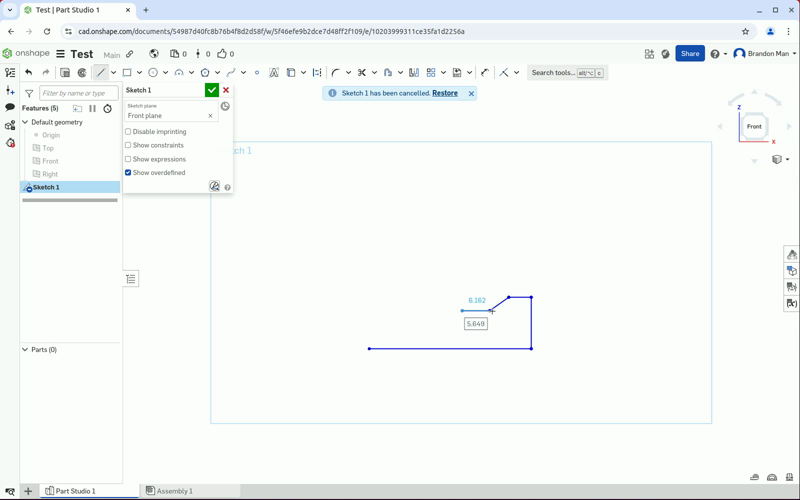
mouse_move(429, 283)
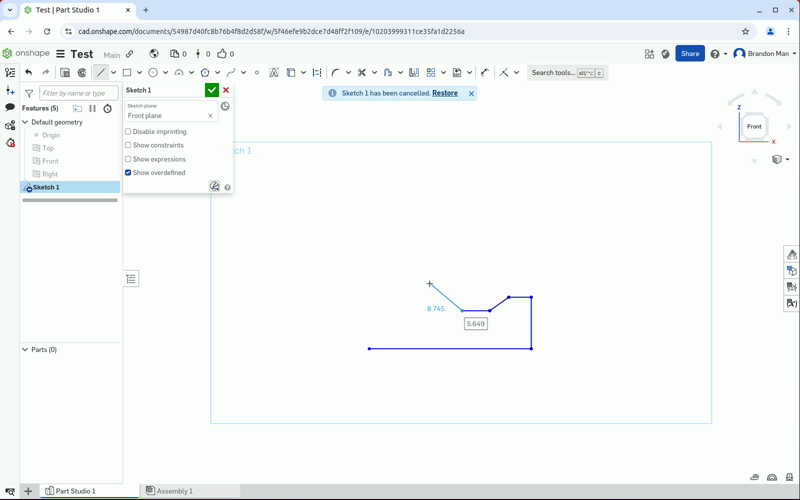
click(429, 283)
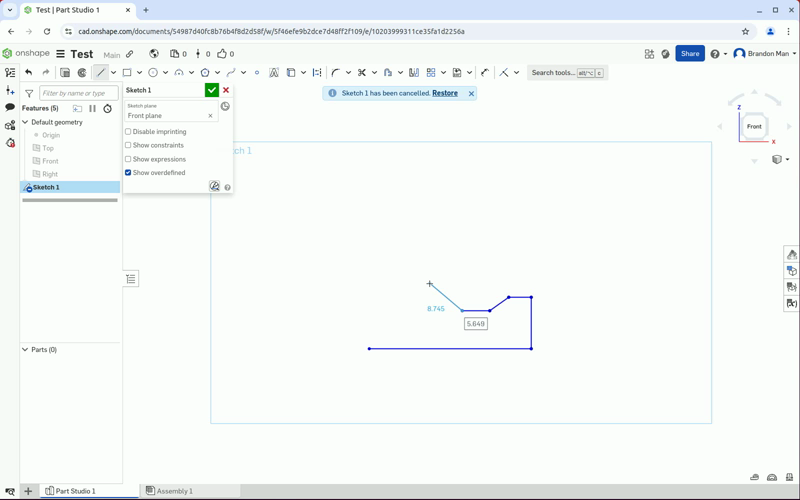
key_up(shift)
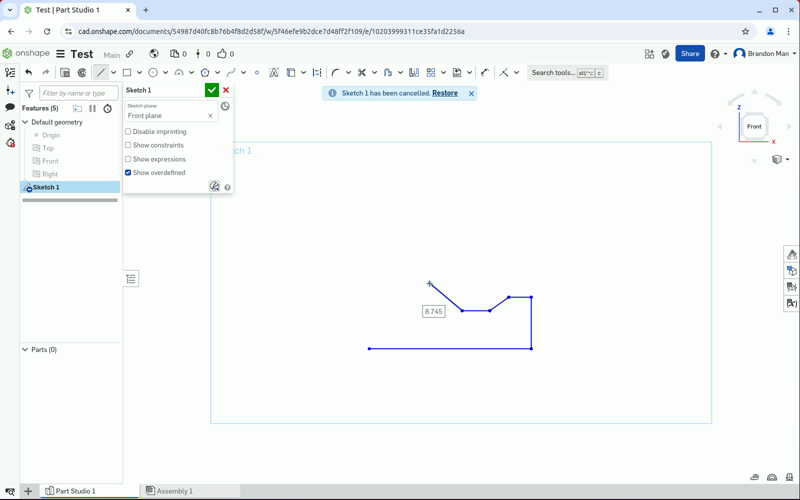
key_down(shift)
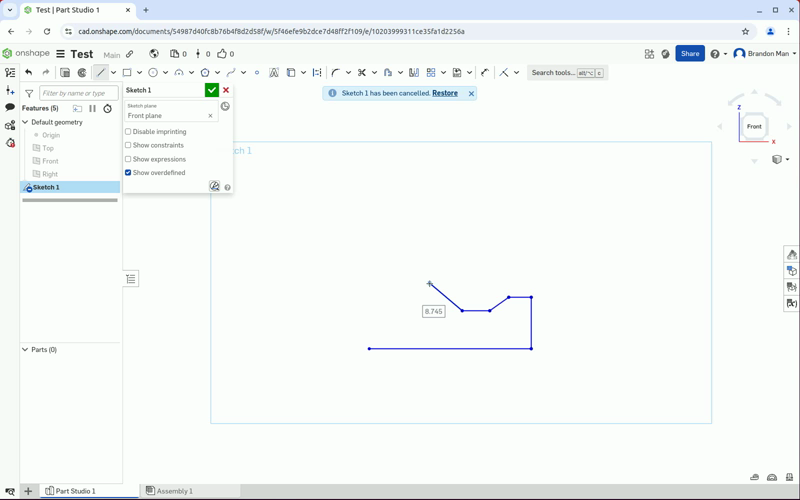
mouse_move(459, 283)
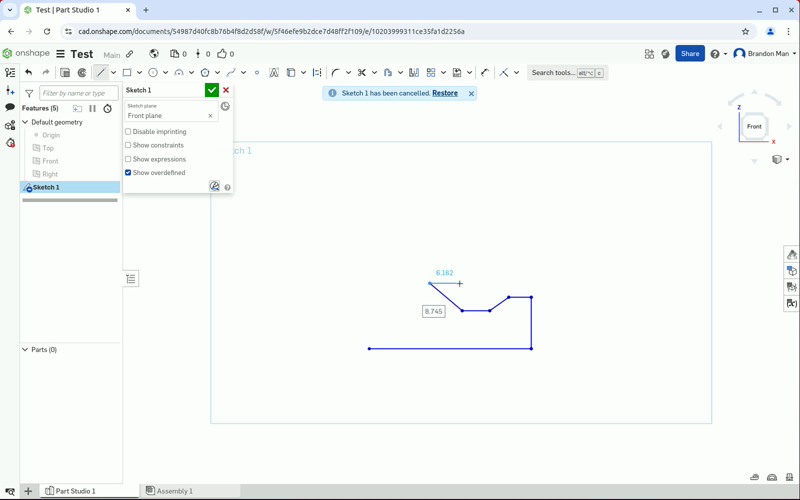
mouse_move(407, 283)
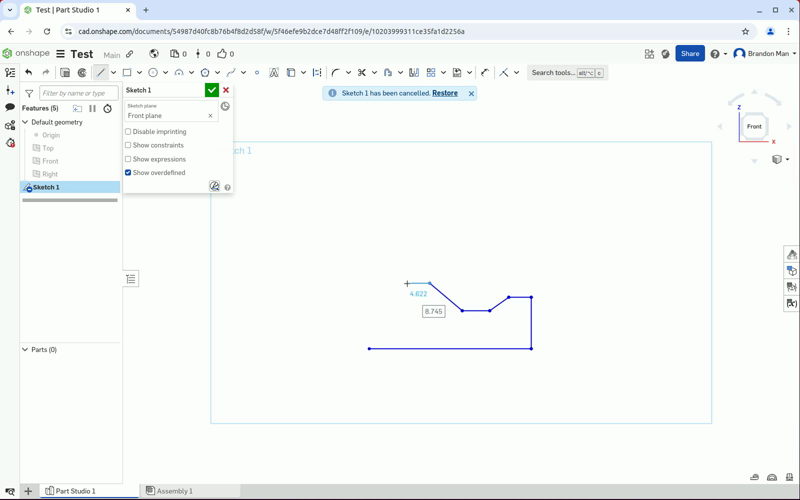
click(407, 283)
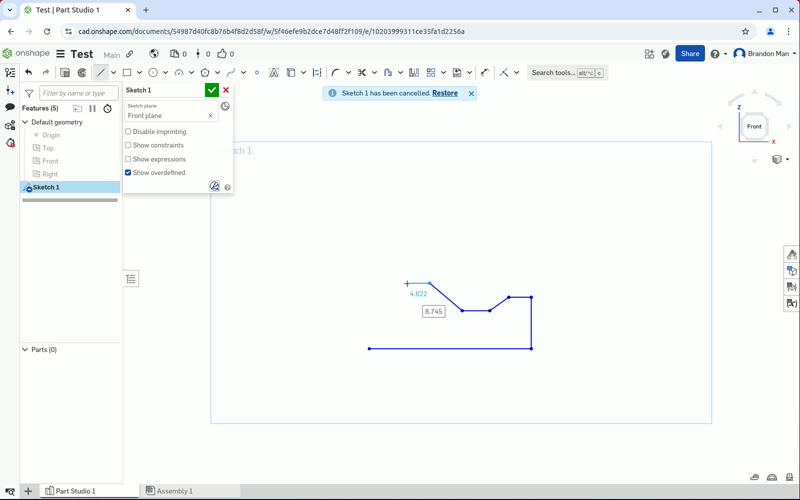
key_up(shift)
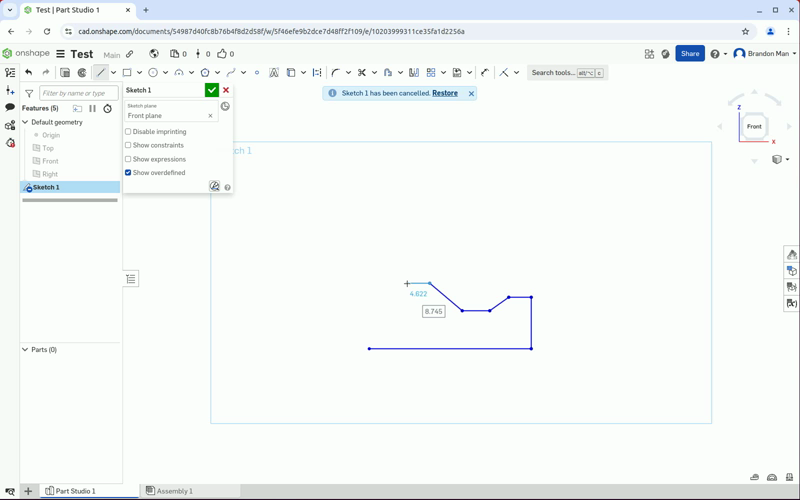
key_down(shift)
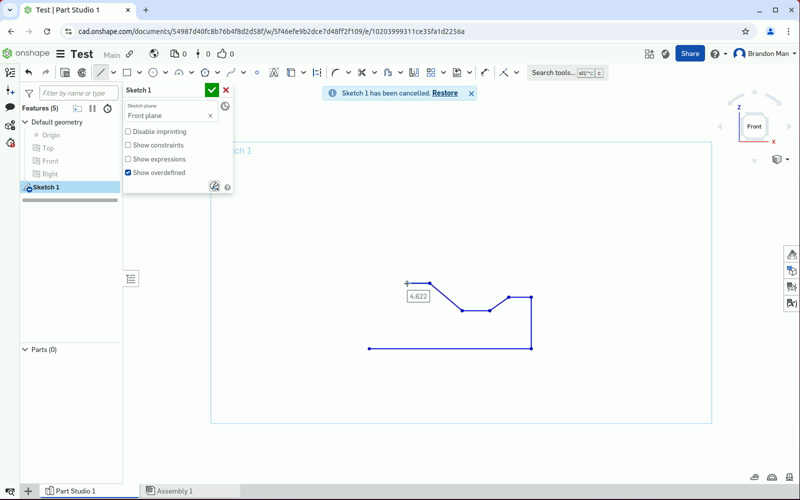
mouse_move(407, 185)
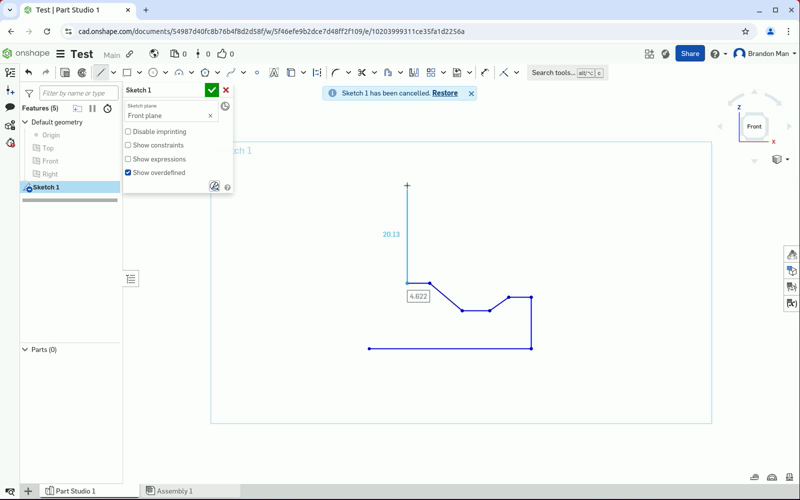
click(407, 185)
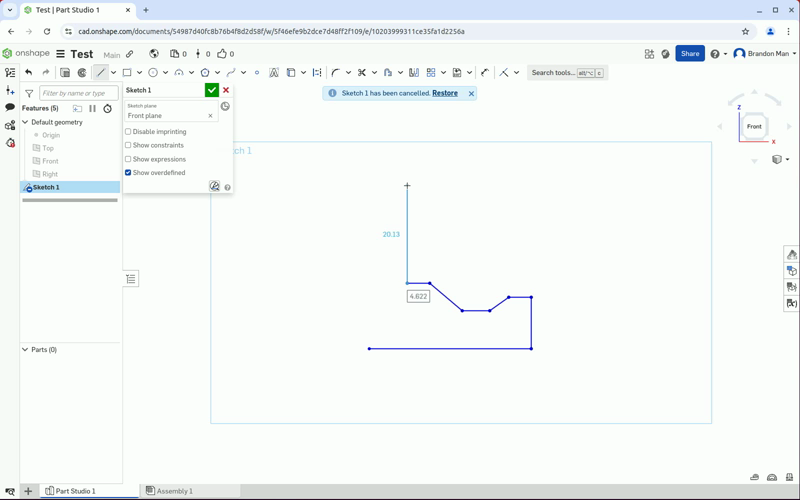
key_up(shift)
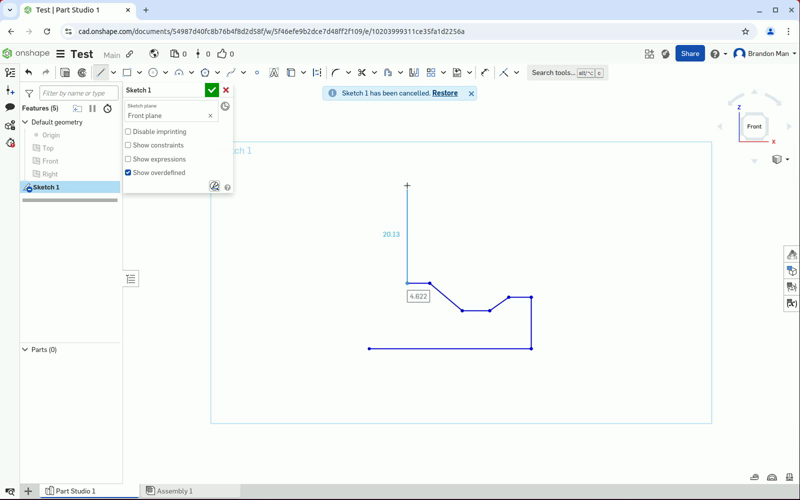
key_down(shift)
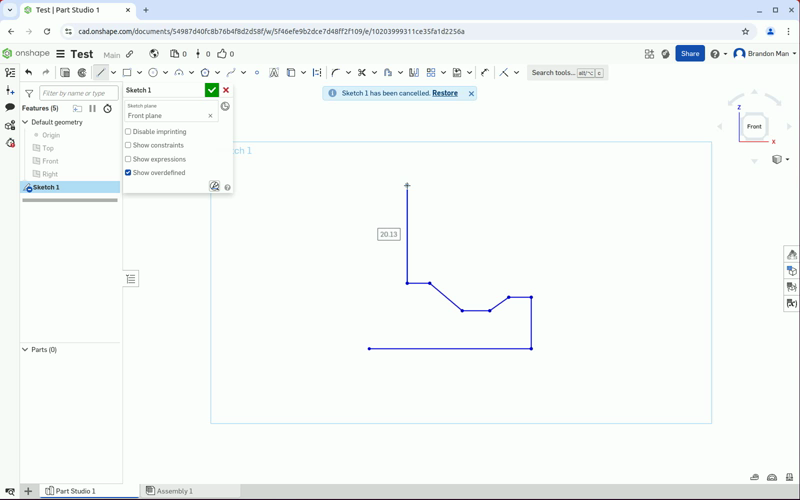
mouse_move(437, 185)
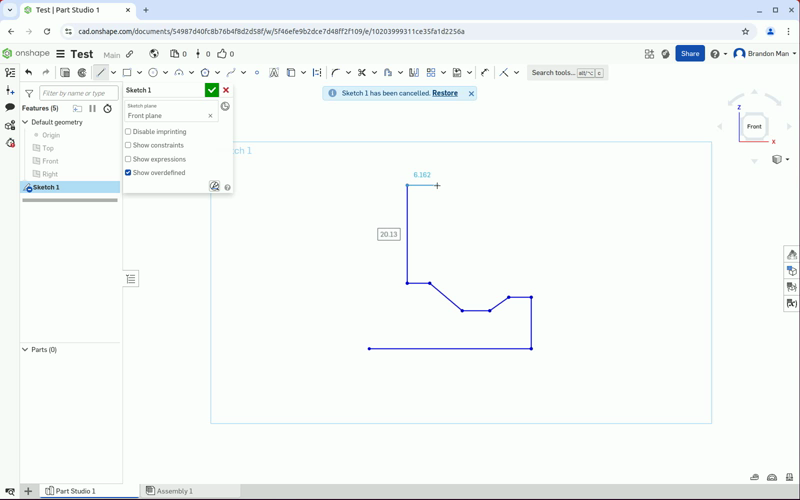
mouse_move(369, 185)
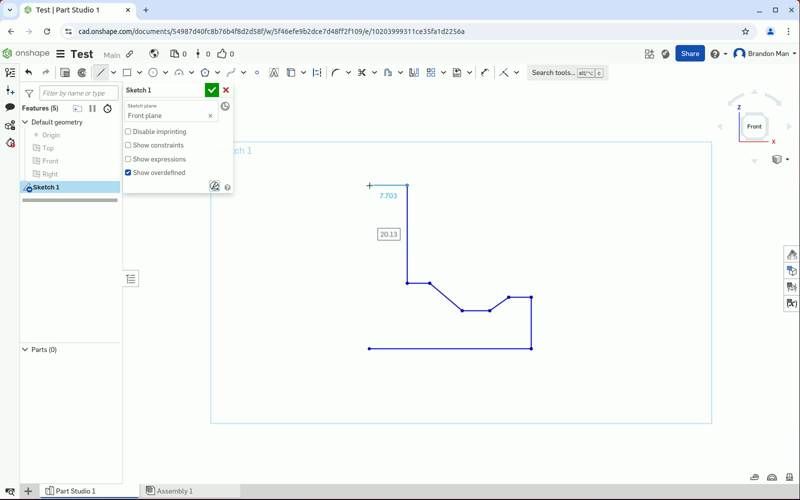
click(369, 185)
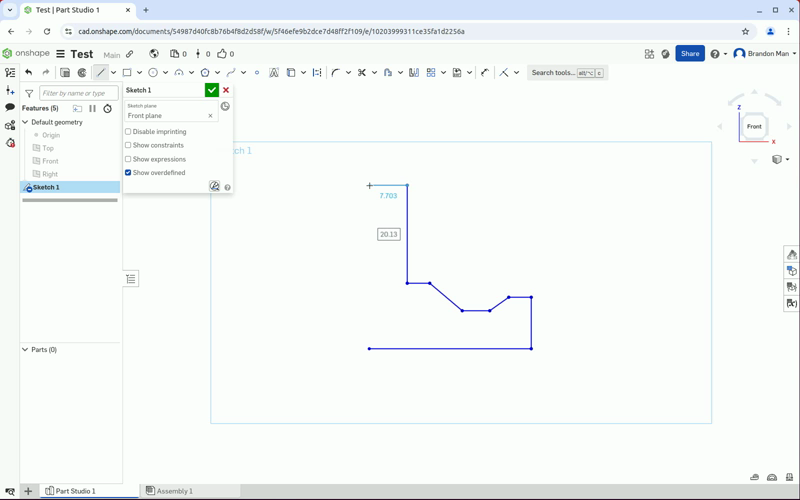
key_up(shift)
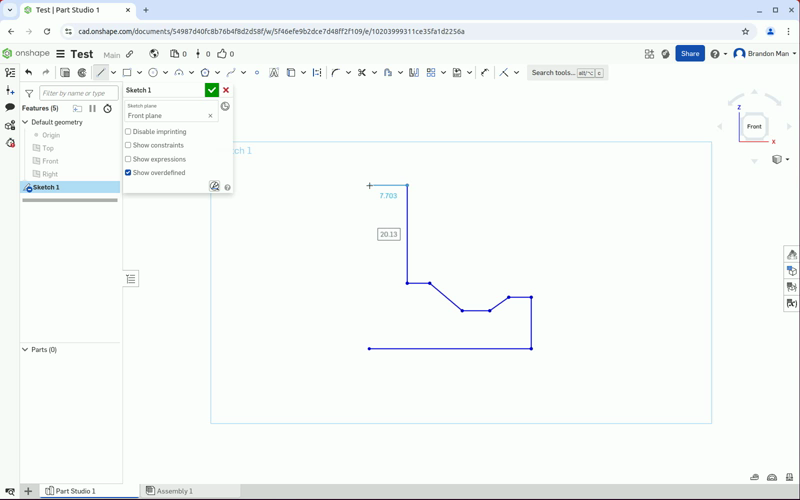
key_down(shift)
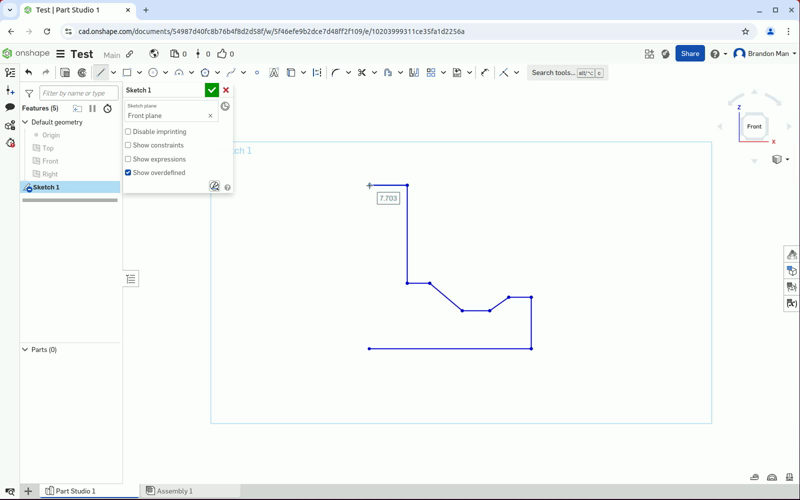
mouse_move(369, 348)
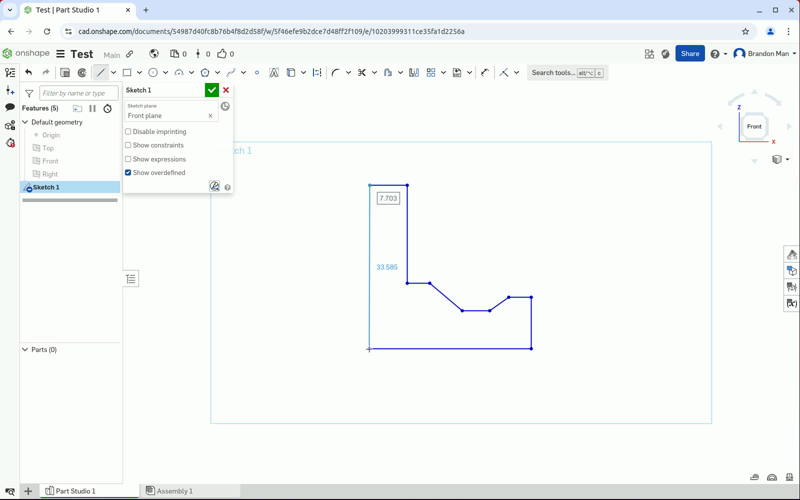
key_up(shift)
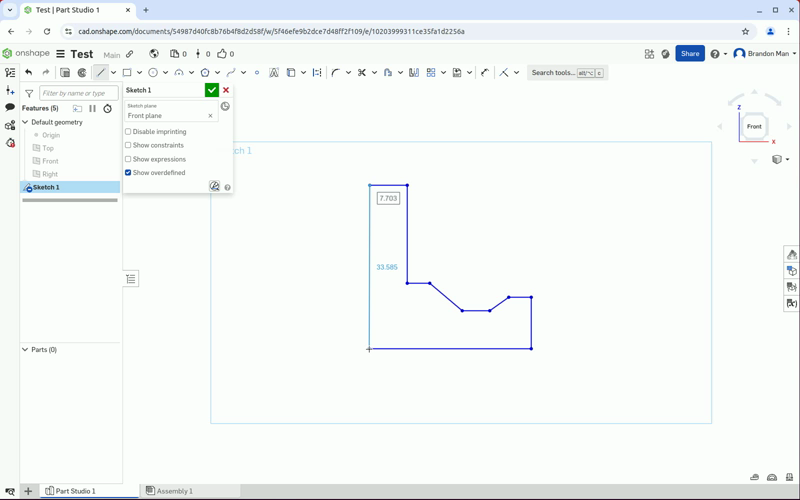
click(369, 348)
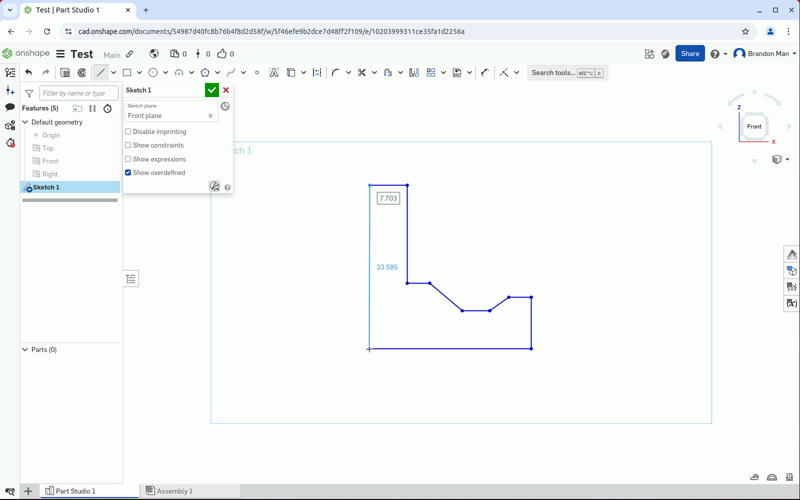
key(esc)
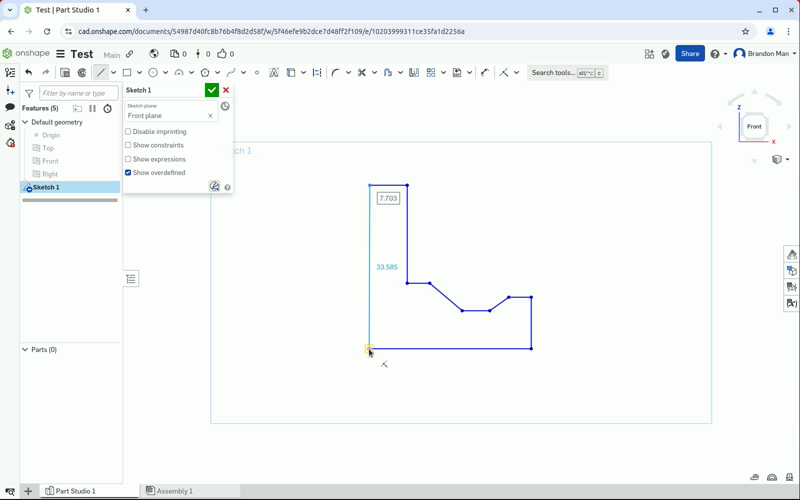
mouse_move(398, 242)
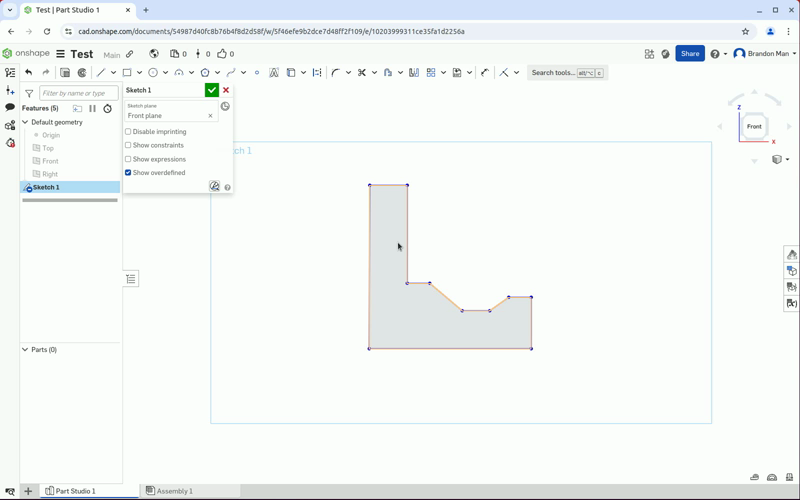
click(398, 242)
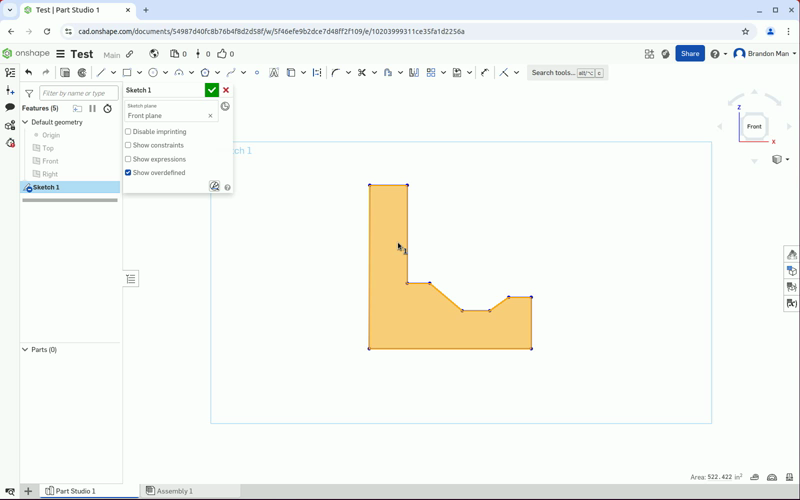
mouse_move(73, 352)
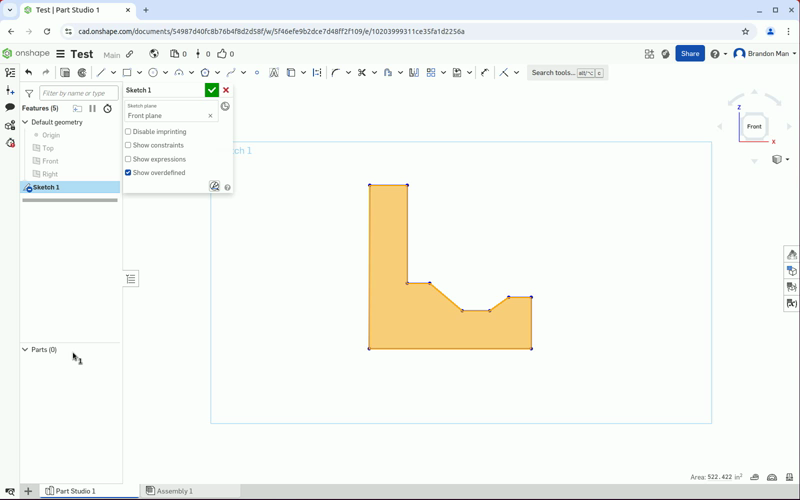
key(shift+y)
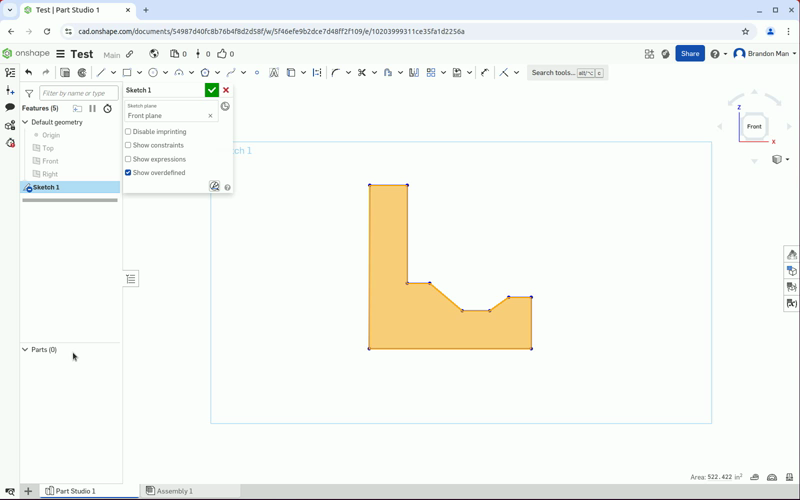
key(shift+e)
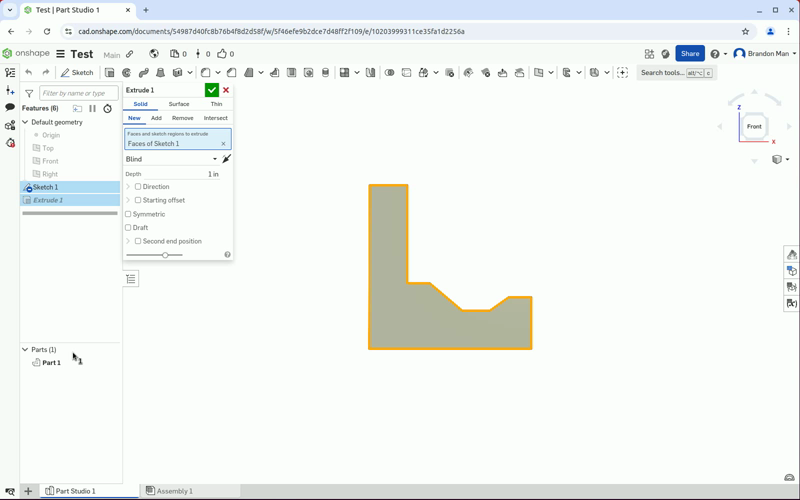
mouse_move(143, 106)
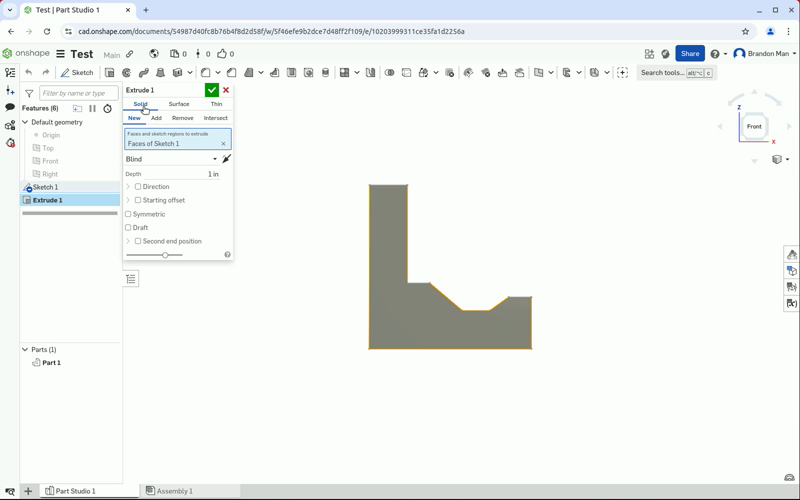
click(143, 106)
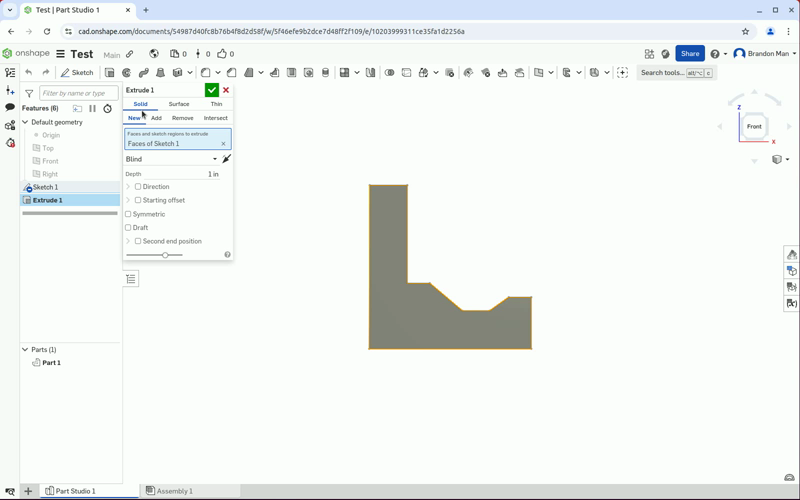
mouse_move(137, 120)
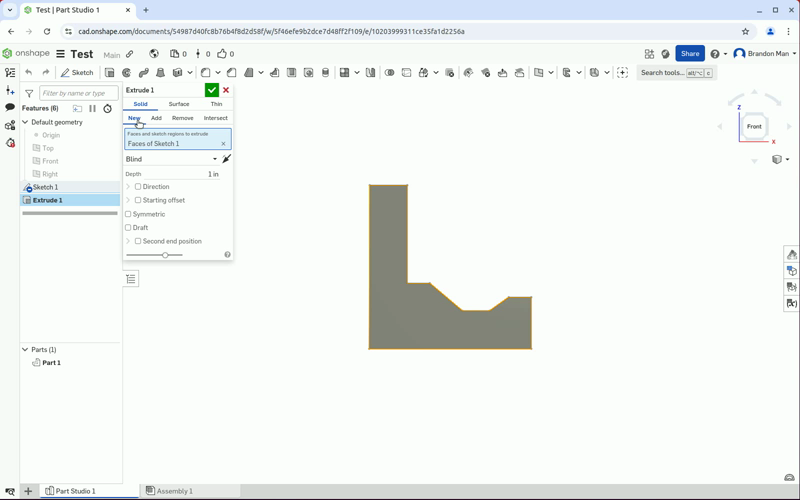
click(137, 120)
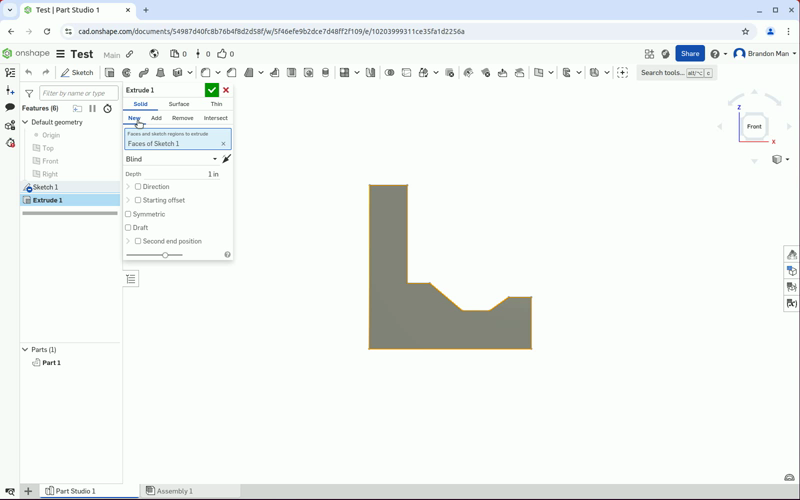
key(tab, 4)
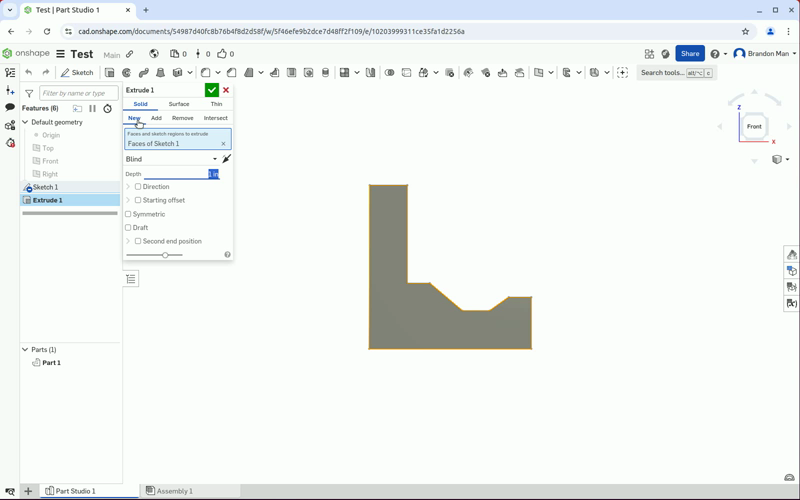
text(23.108)
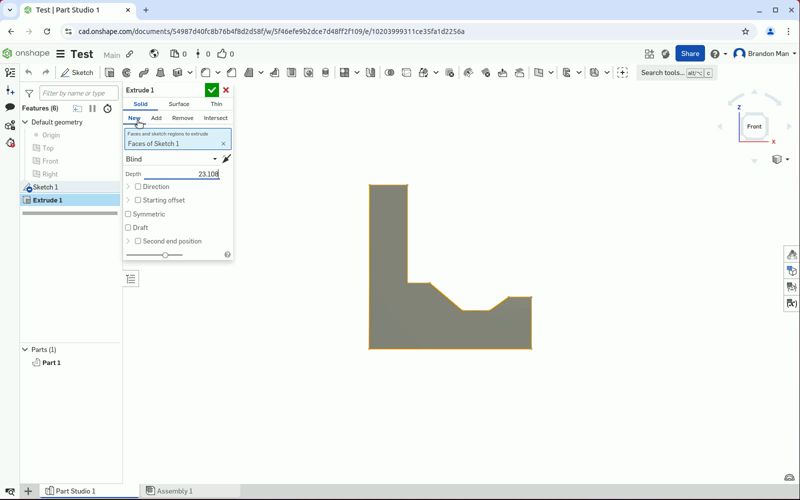
key(enter)
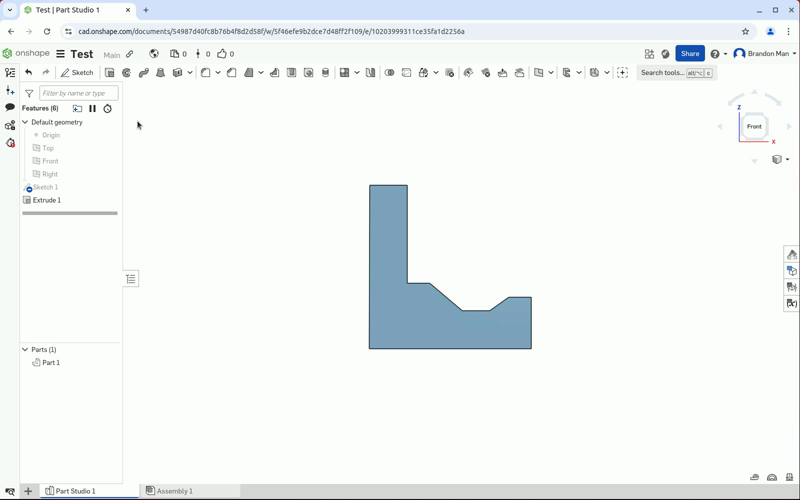
key(shift+h)
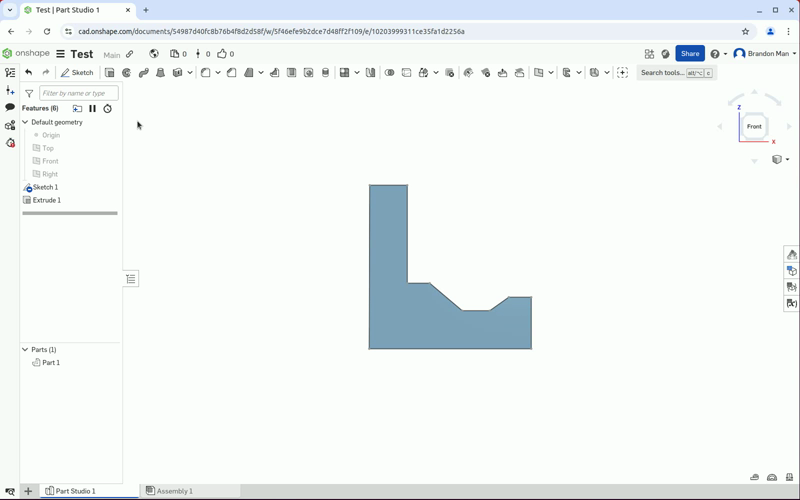
key(shift+h)
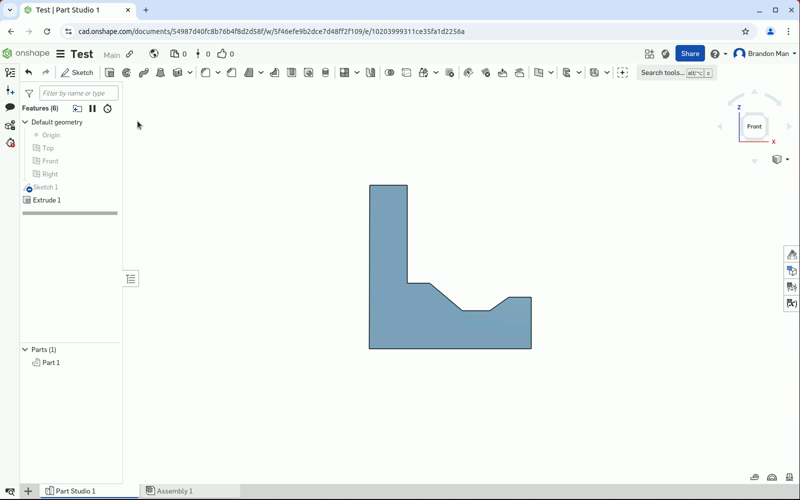
mouse_move(73, 189)
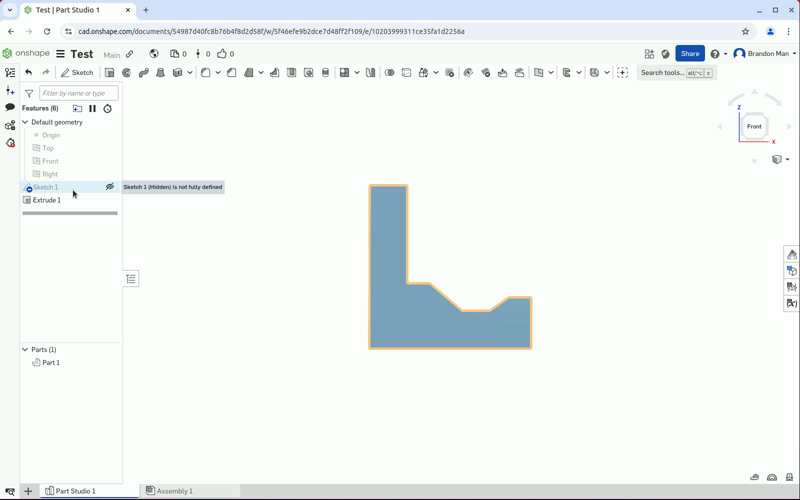
click(73, 189)
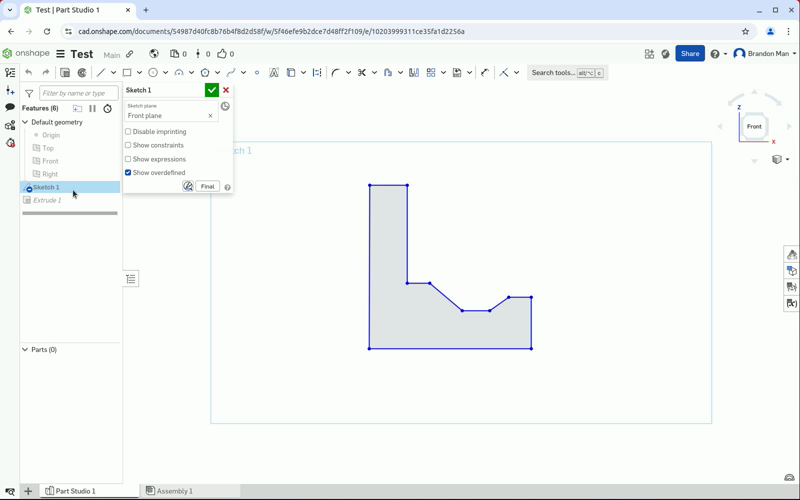
mouse_move(229, 92)
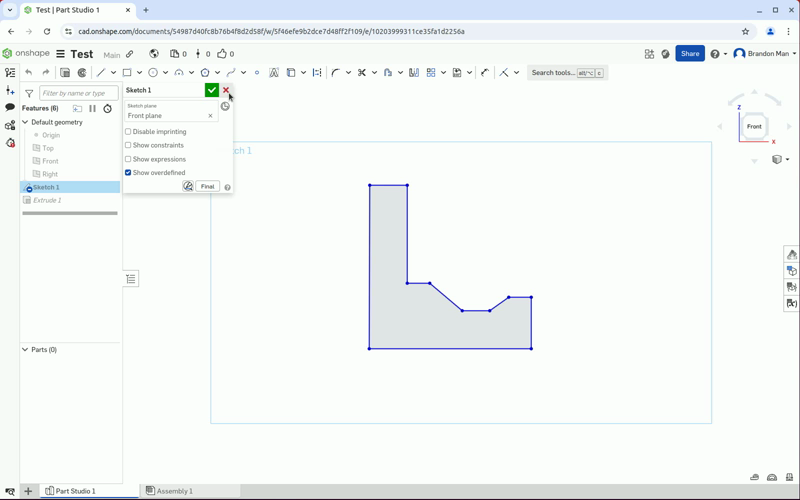
click(229, 92)
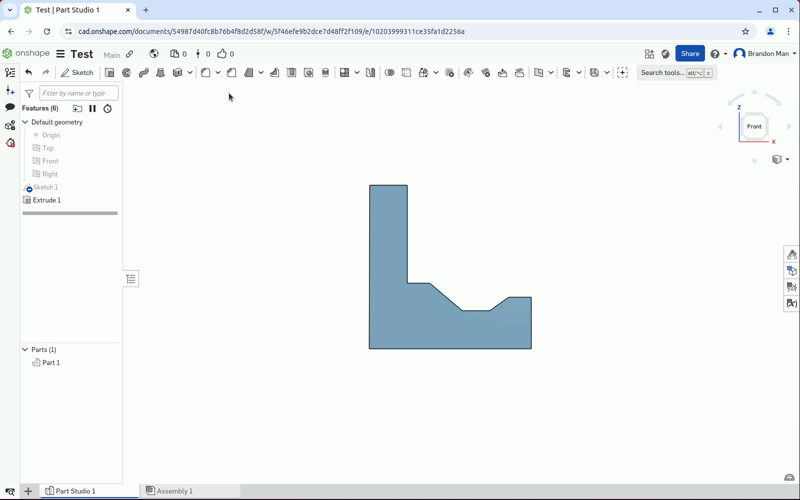
mouse_move(73, 352)
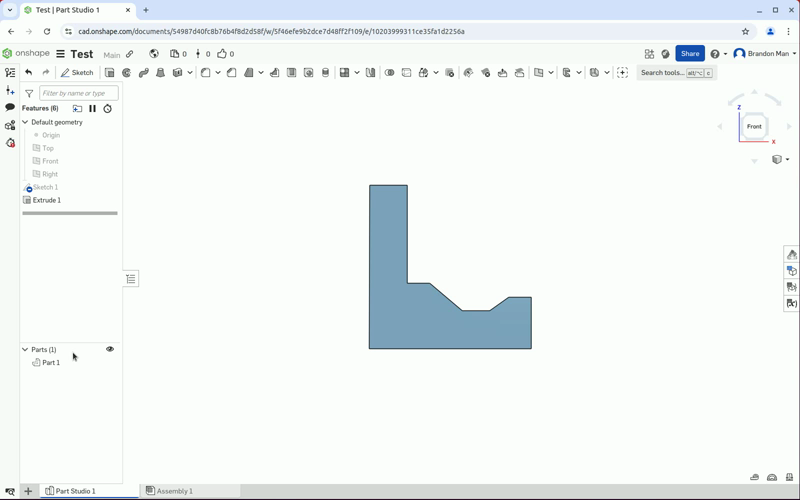
key(y)
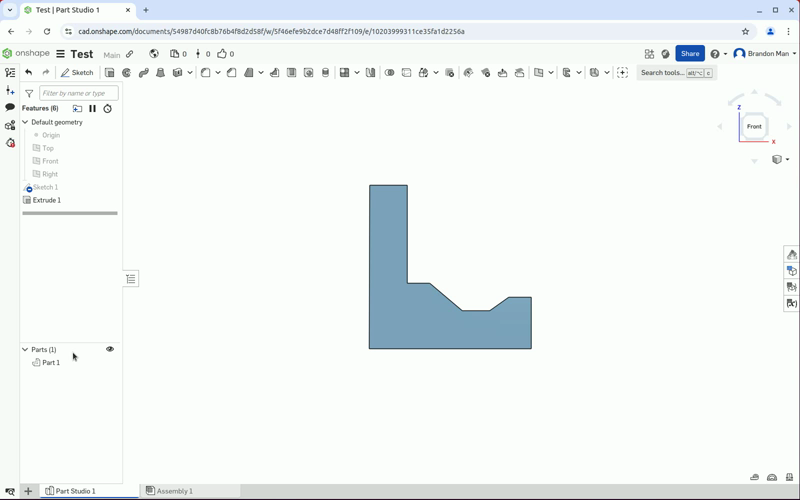
key(shift+p)
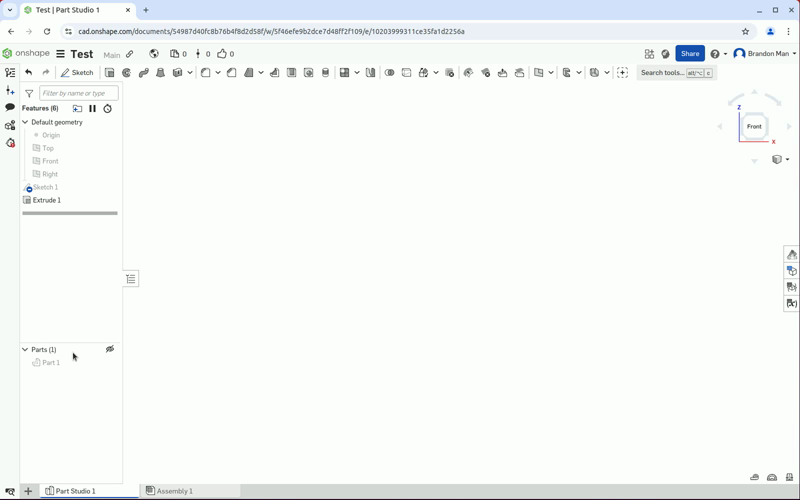
key(space)
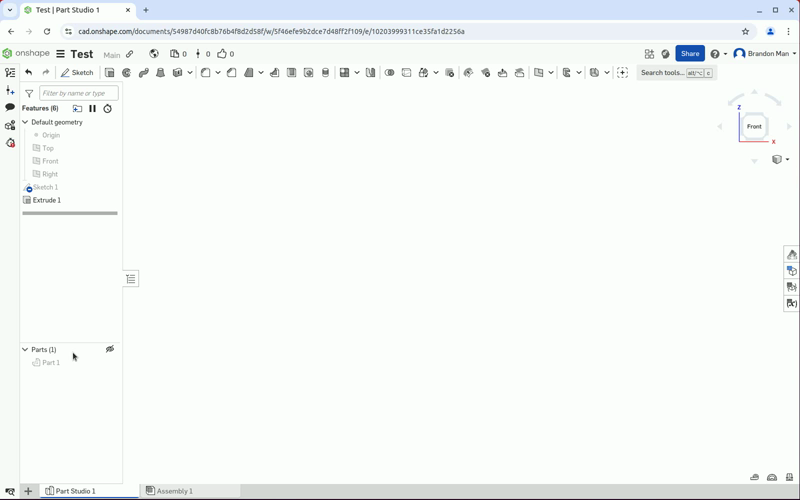
key_down(shift)
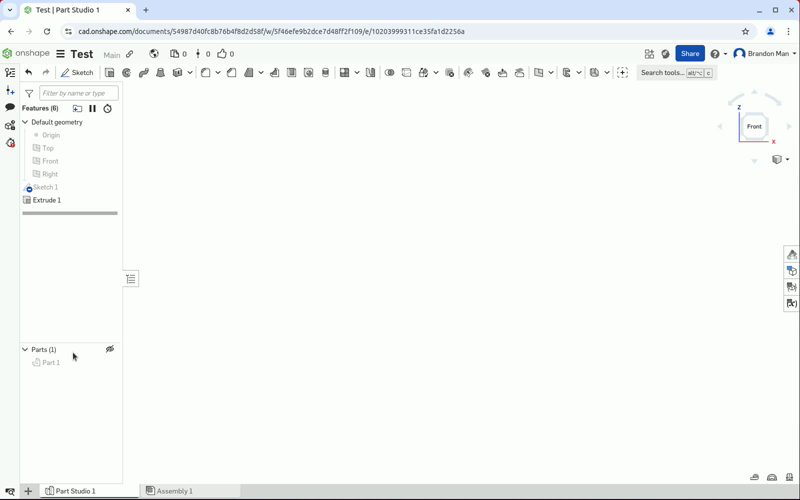
key(down)
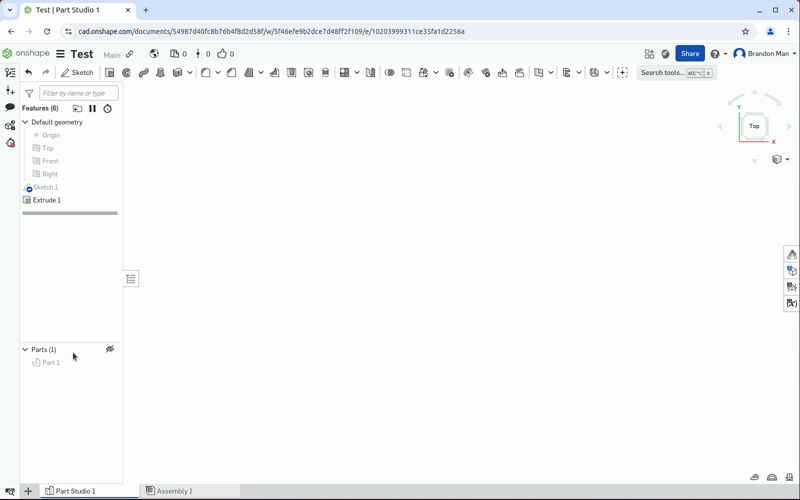
key_up(shift)
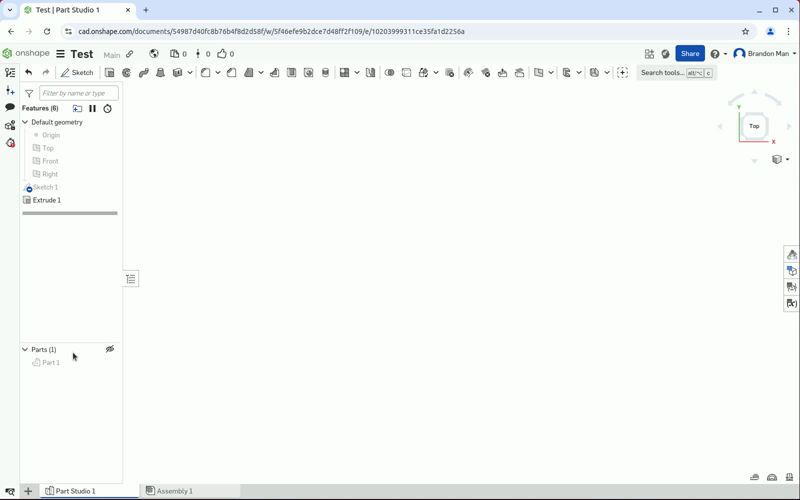
mouse_move(73, 352)
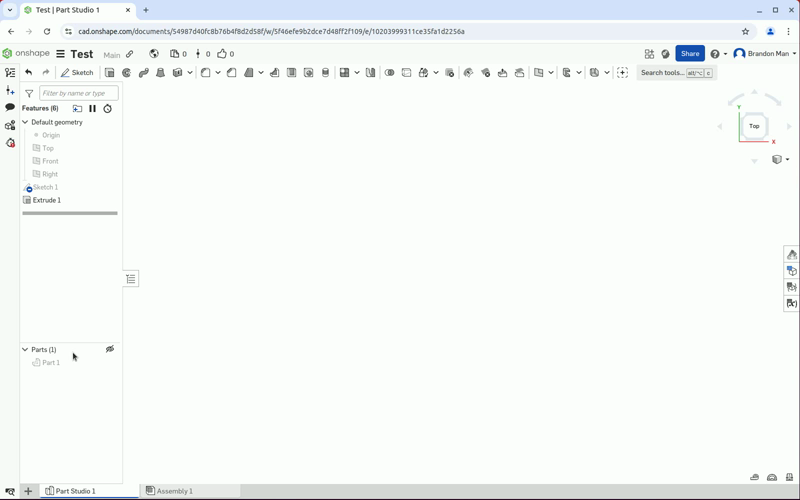
key(shift+y)
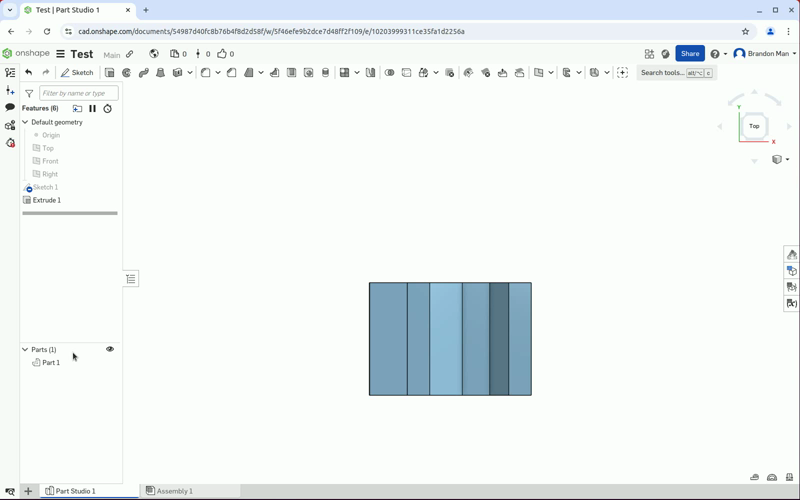
mouse_move(541, 75)
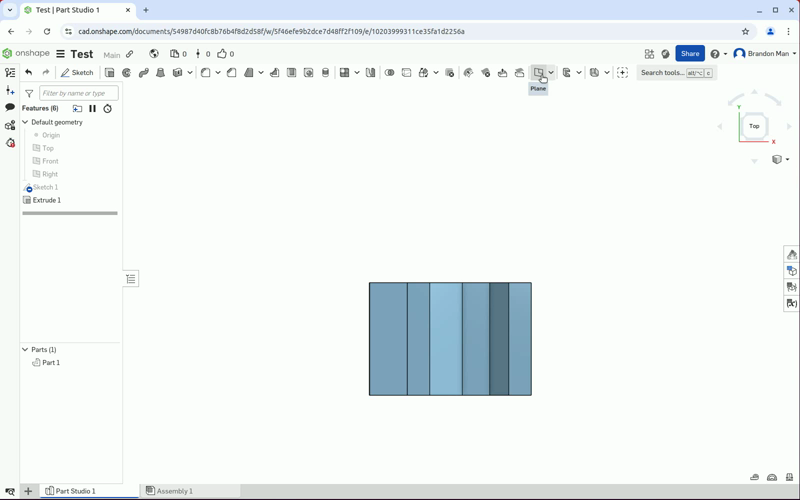
click(541, 75)
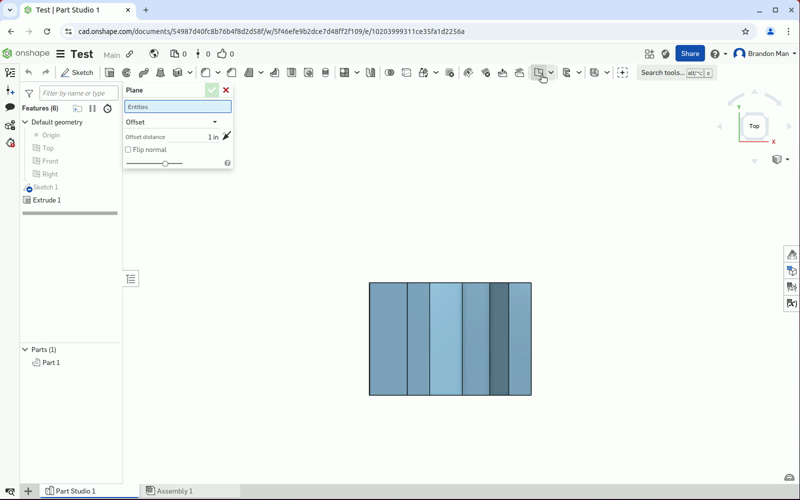
mouse_move(73, 150)
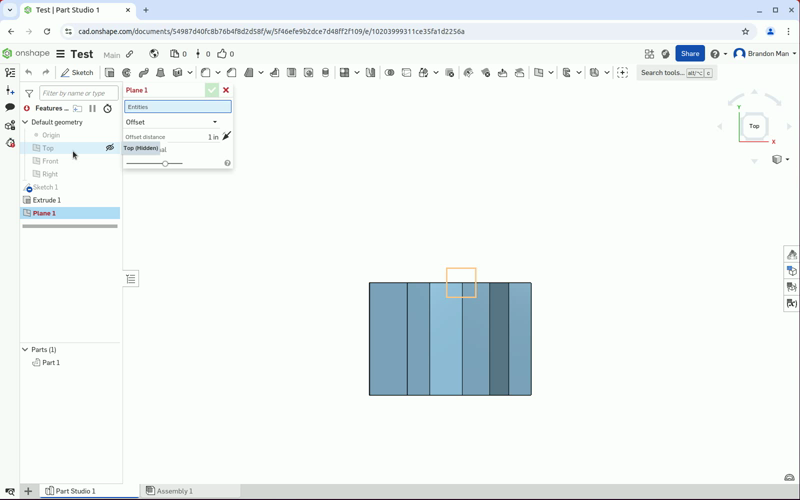
click(73, 150)
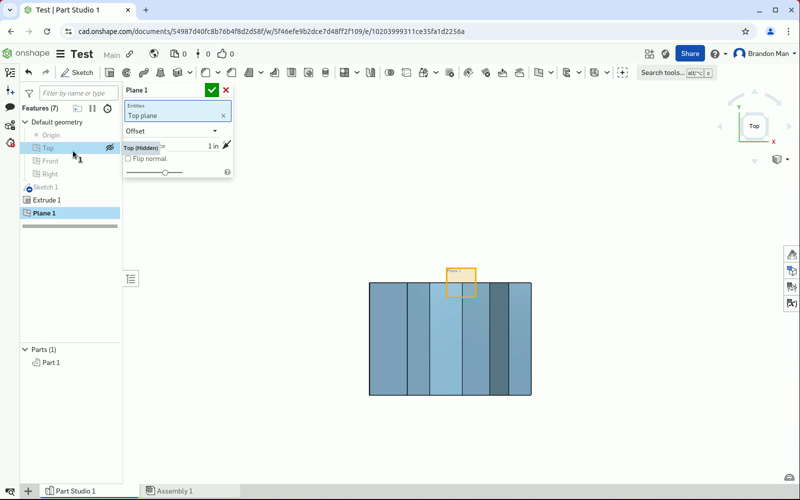
key(tab, 2)
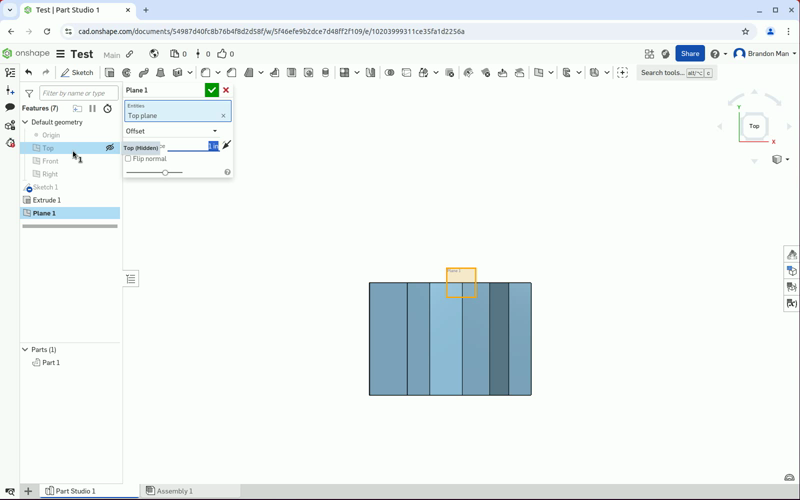
text(19.966)
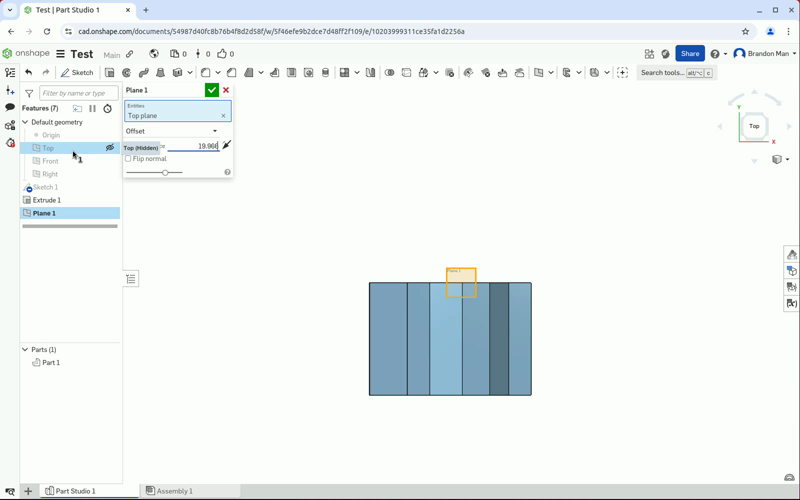
key(enter, 2)
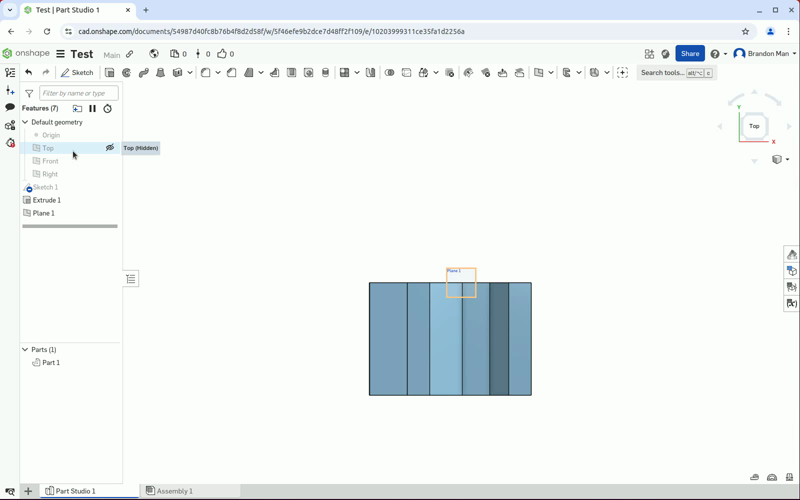
key(shift+s)
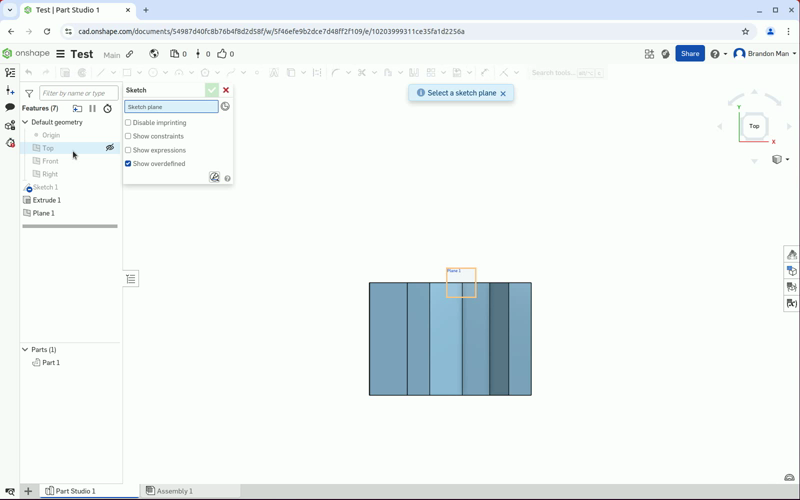
mouse_move(73, 215)
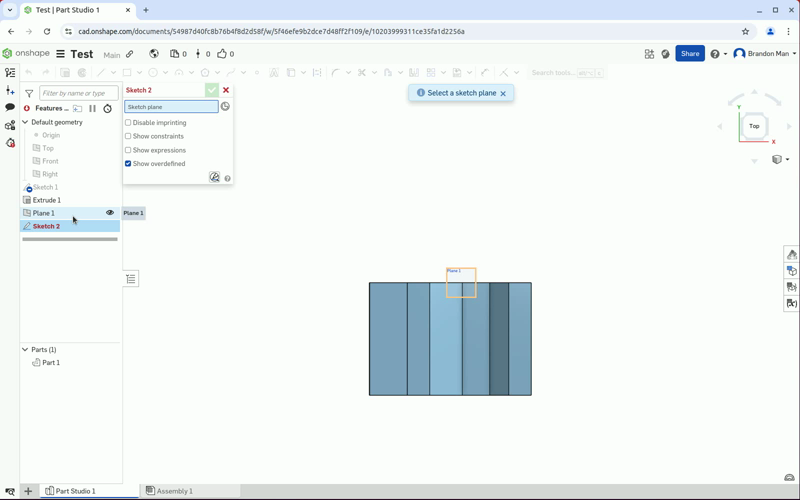
click(73, 215)
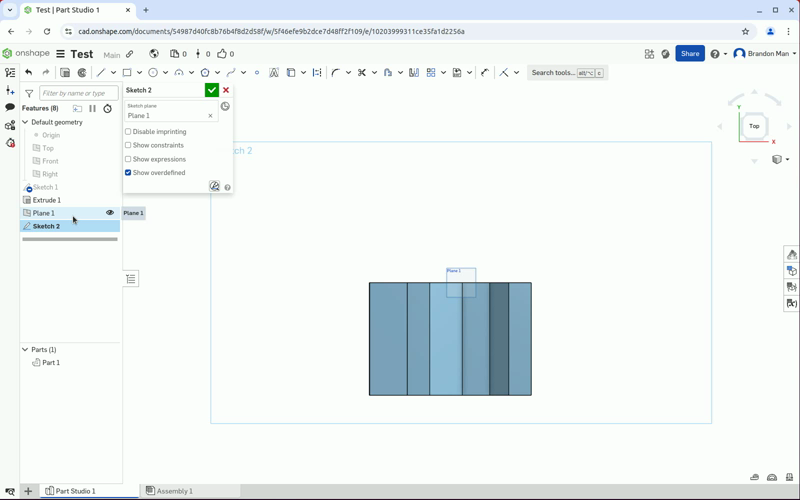
mouse_move(73, 352)
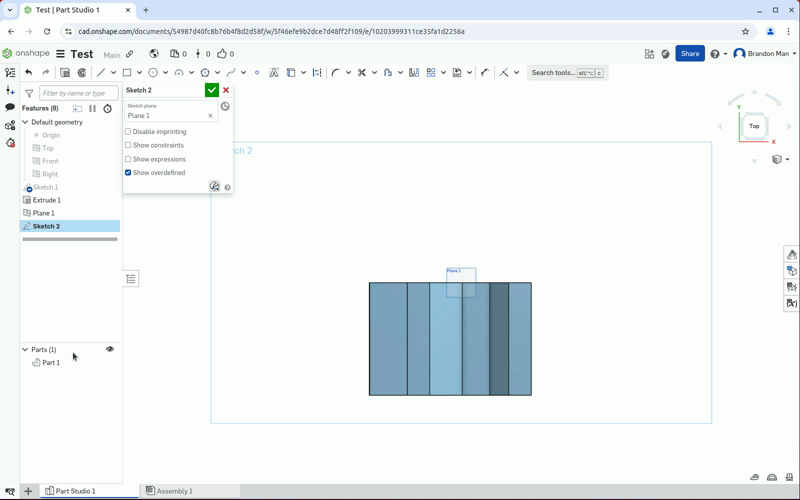
key(y)
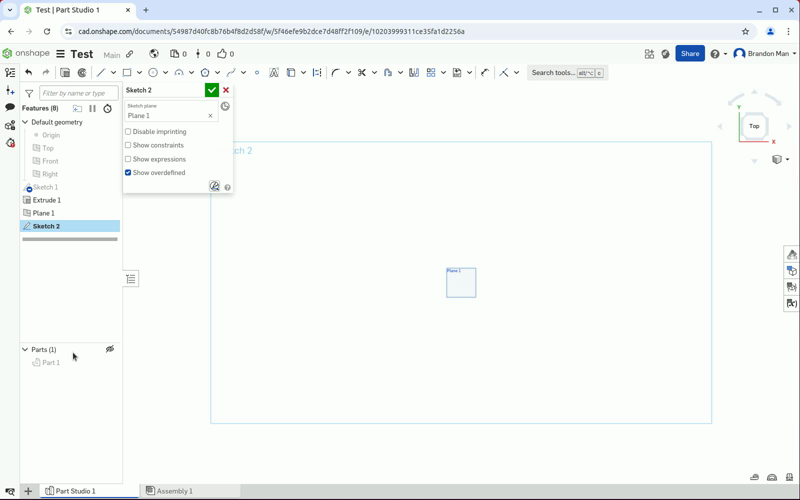
key(c)
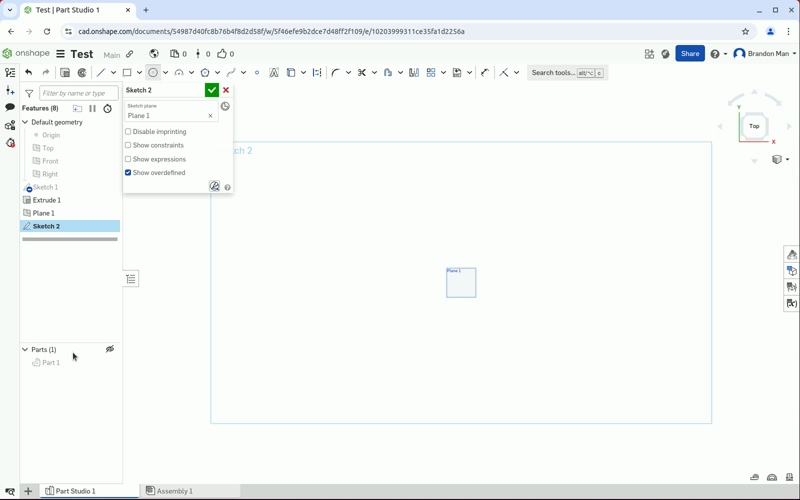
key_down(shift)
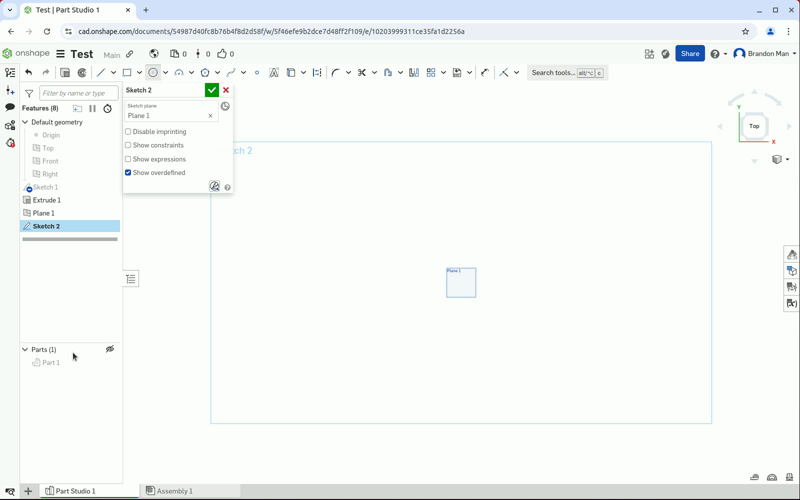
mouse_move(388, 304)
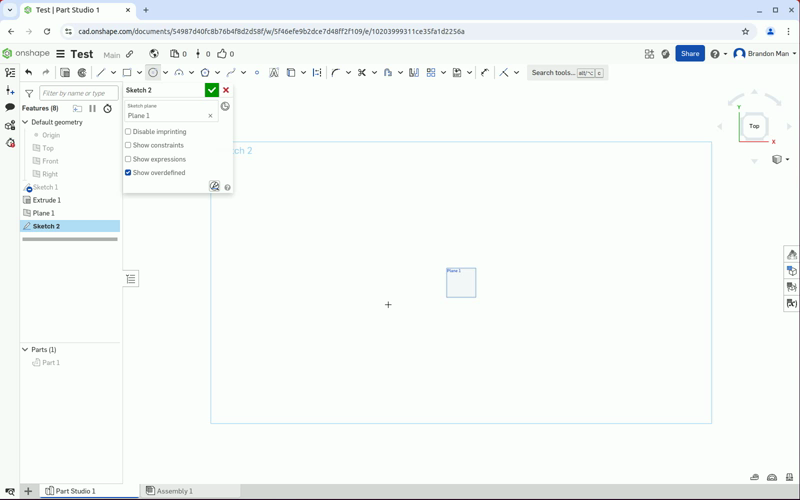
click(388, 304)
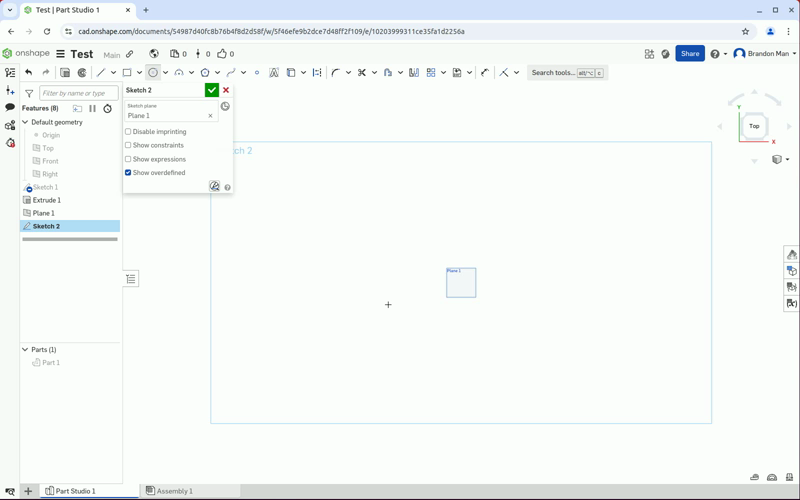
key_up(shift)
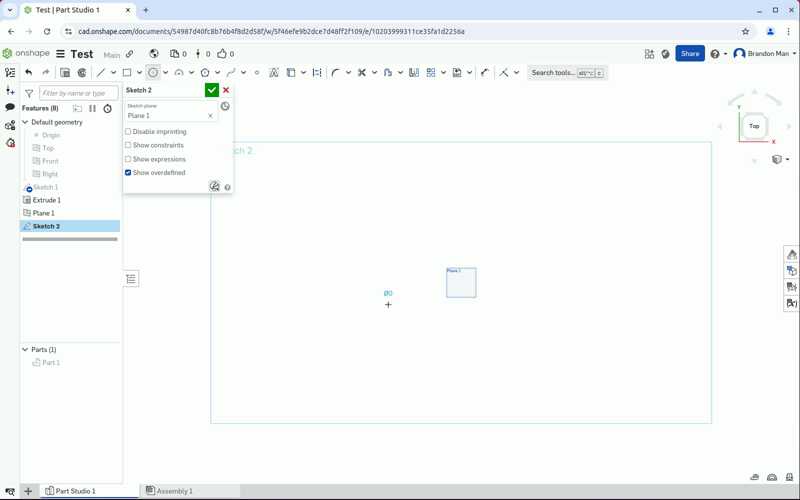
mouse_move(399, 304)
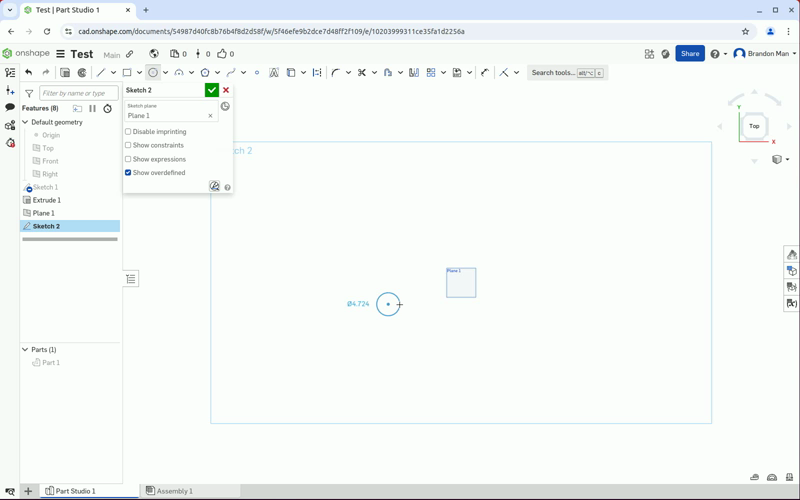
click(399, 304)
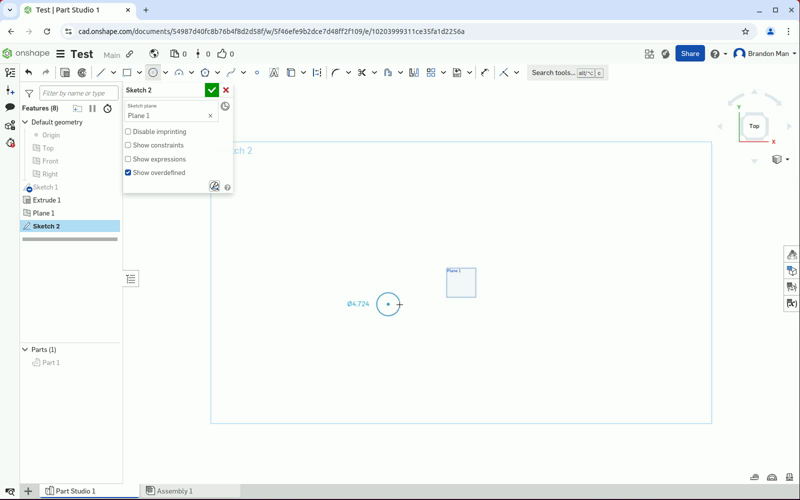
key(esc)
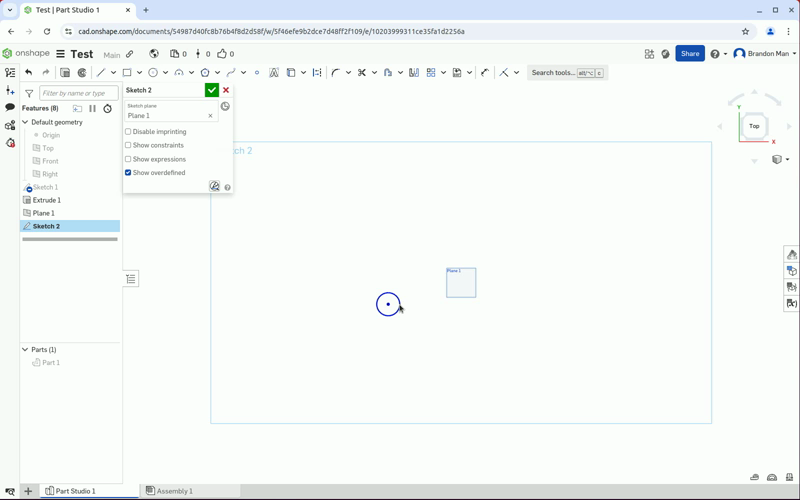
mouse_move(393, 294)
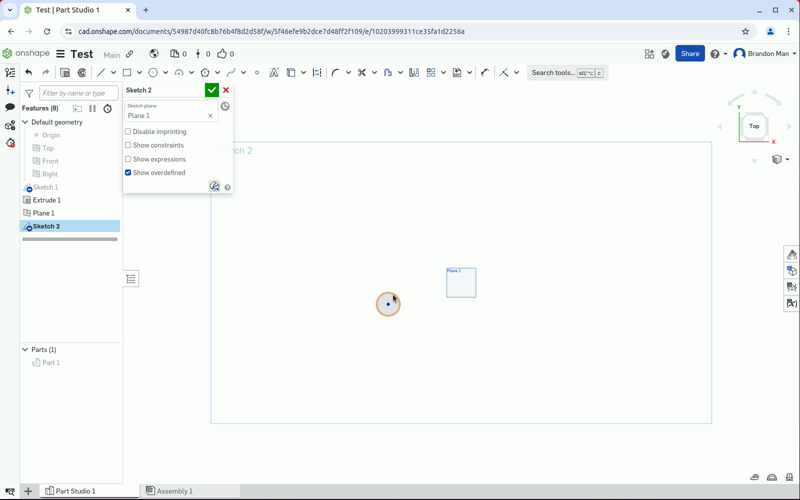
scroll(6)
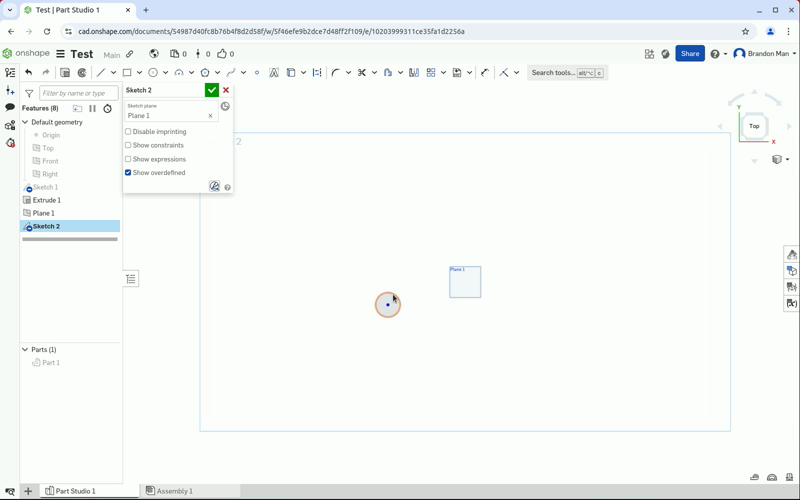
scroll(6)
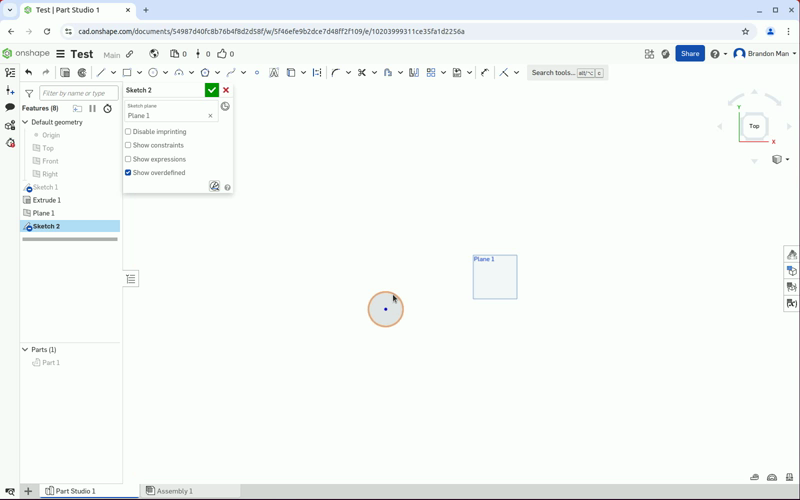
scroll(6)
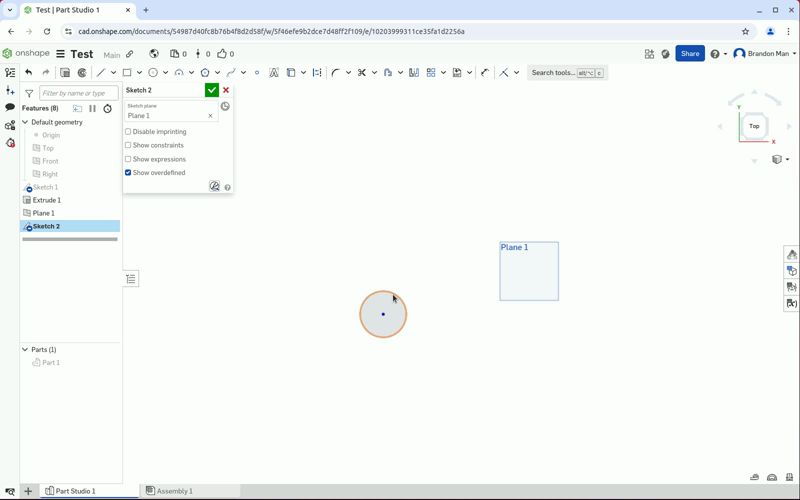
scroll(6)
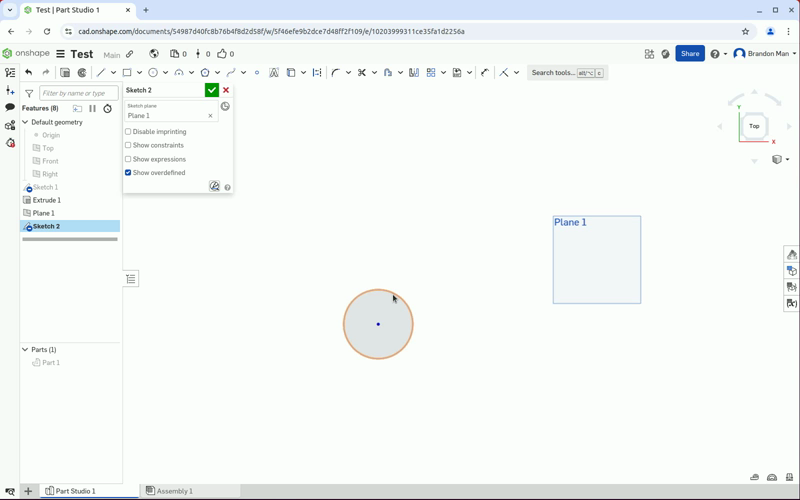
scroll(6)
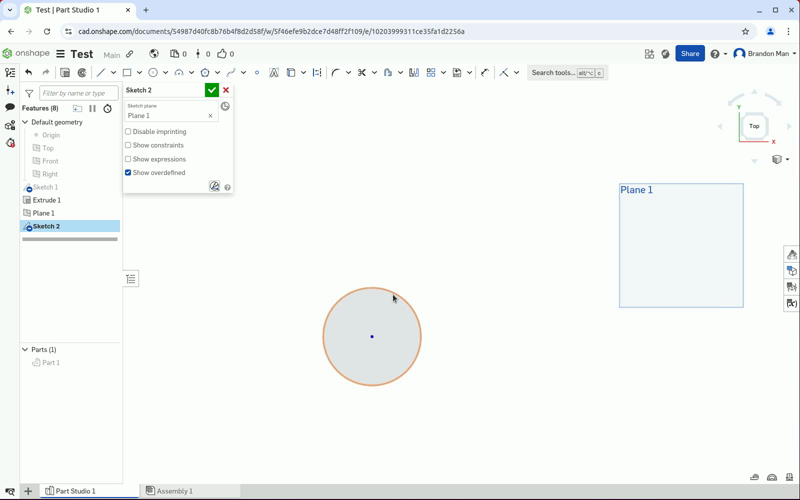
scroll(6)
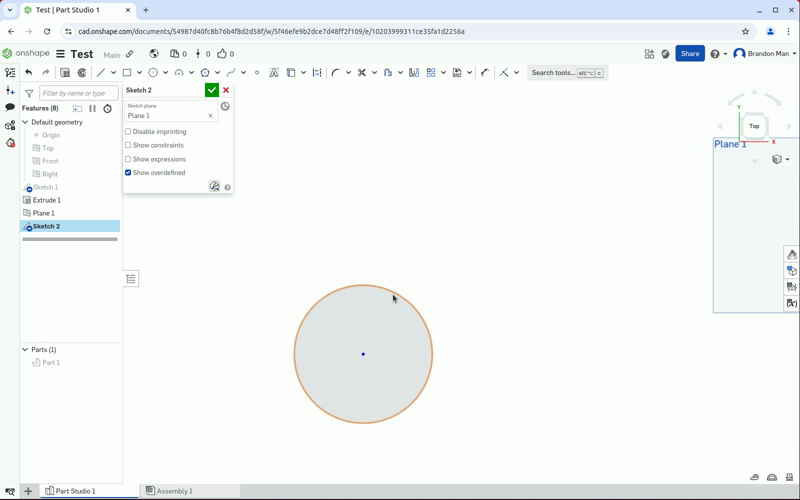
scroll(6)
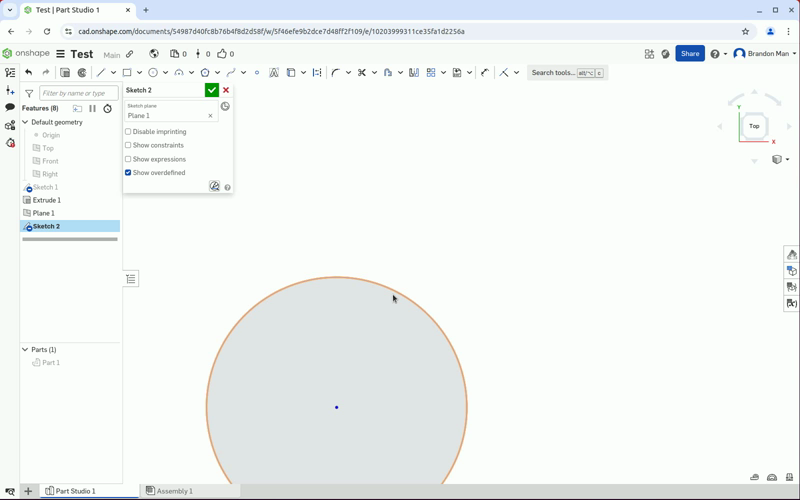
click(393, 294)
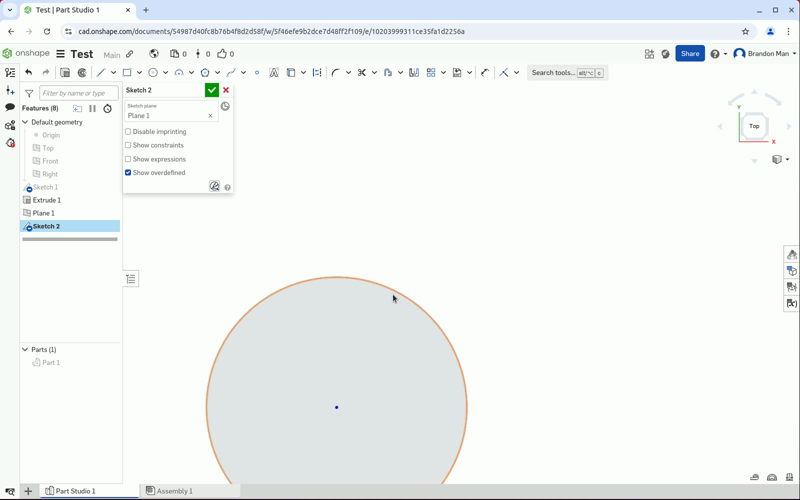
scroll(-6)
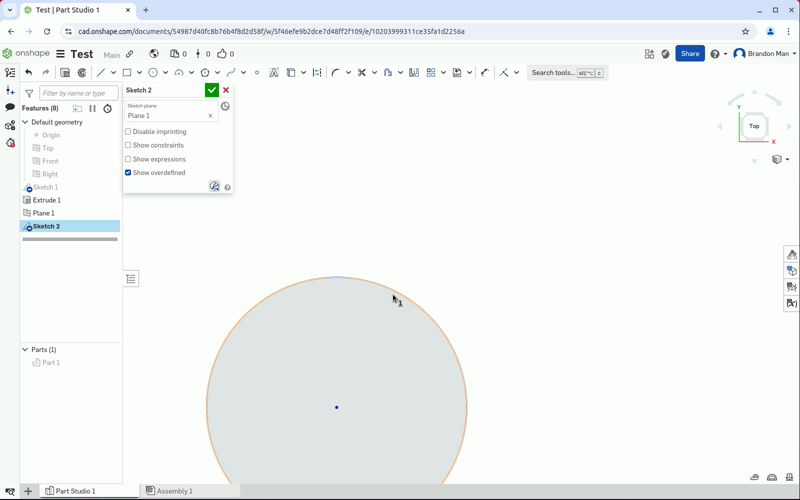
scroll(-6)
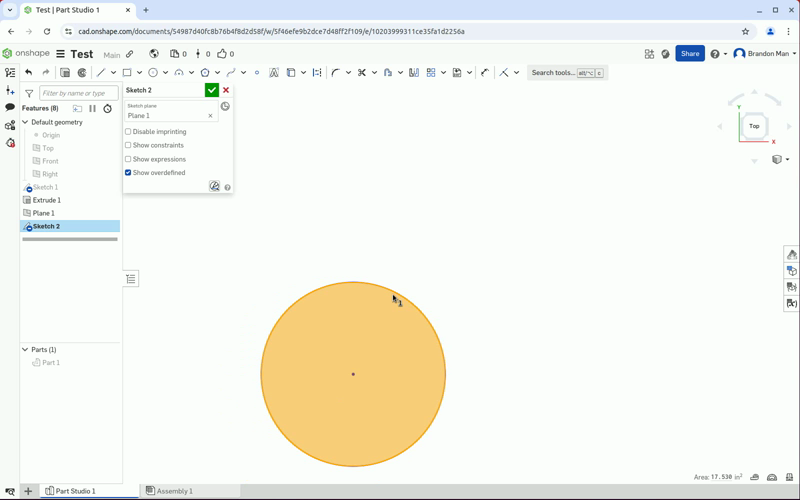
scroll(-6)
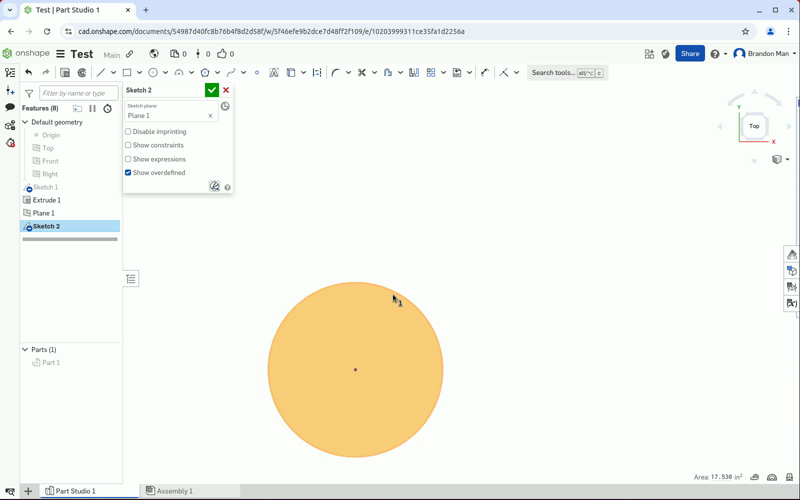
scroll(-6)
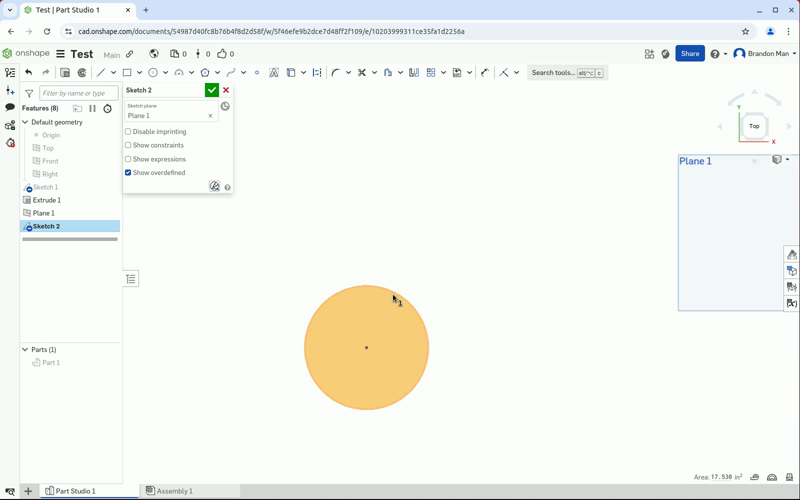
scroll(-6)
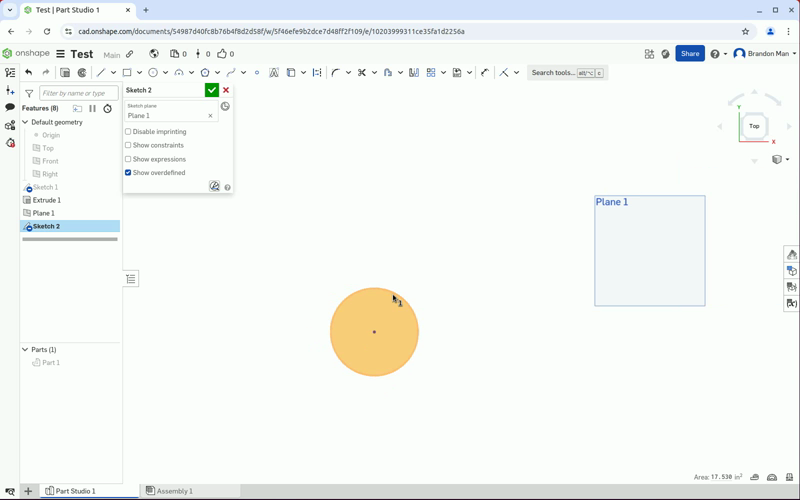
scroll(-6)
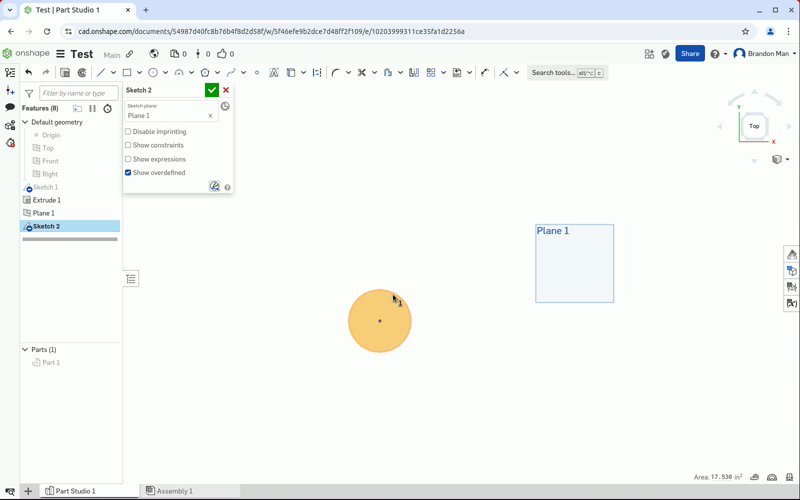
scroll(-6)
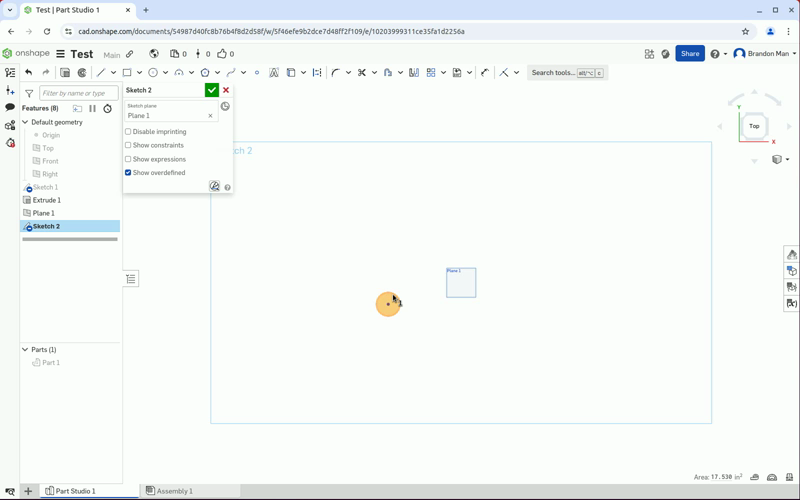
mouse_move(73, 352)
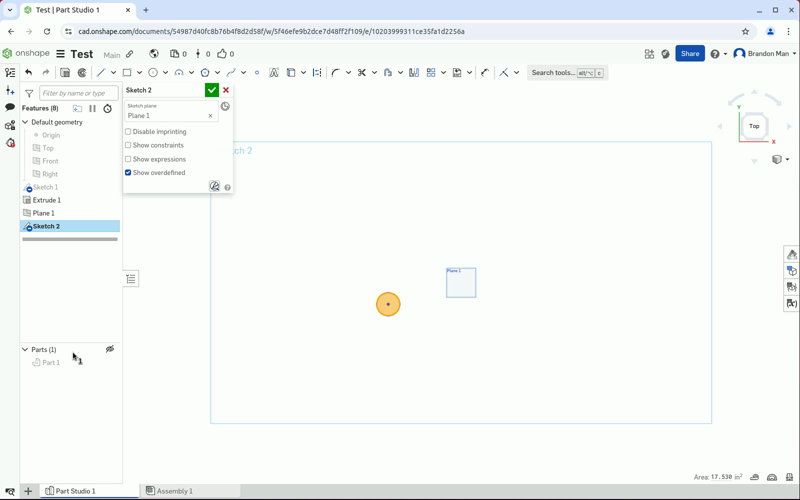
key(shift+y)
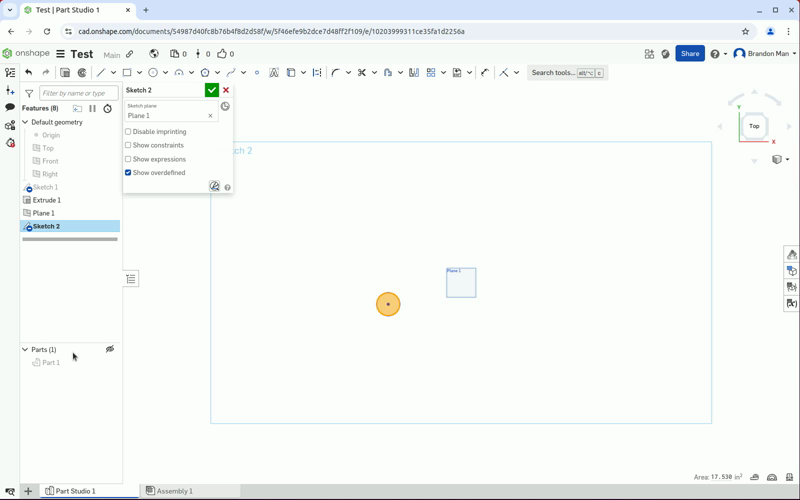
key(shift+e)
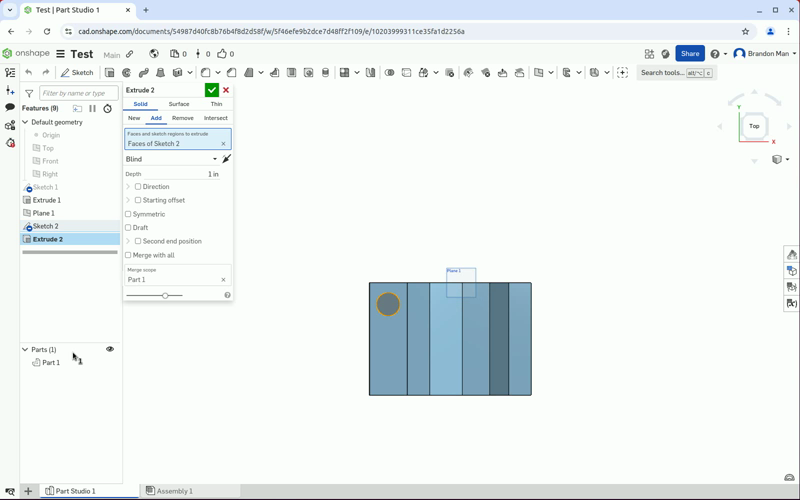
mouse_move(143, 106)
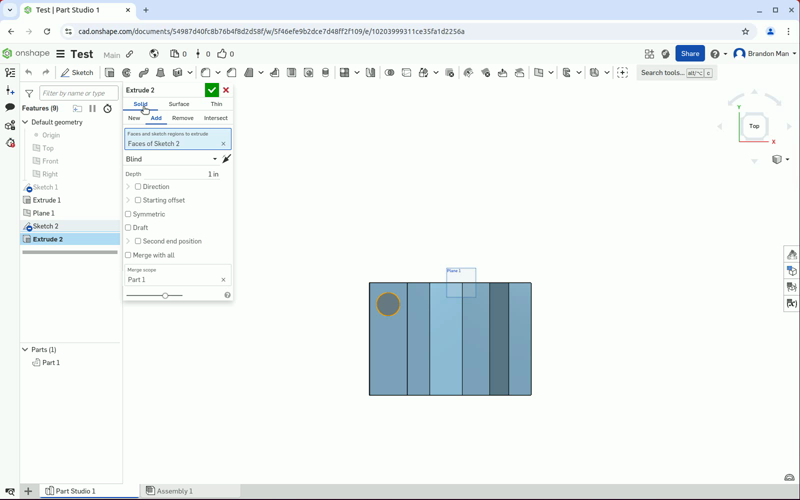
click(143, 106)
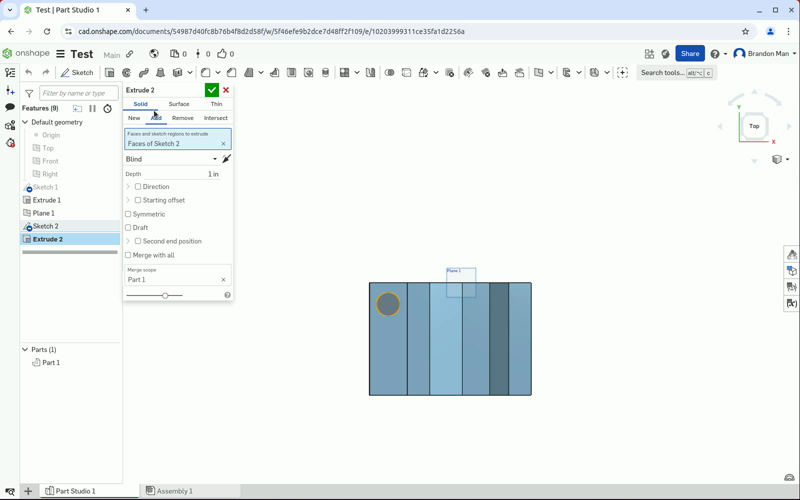
mouse_move(186, 120)
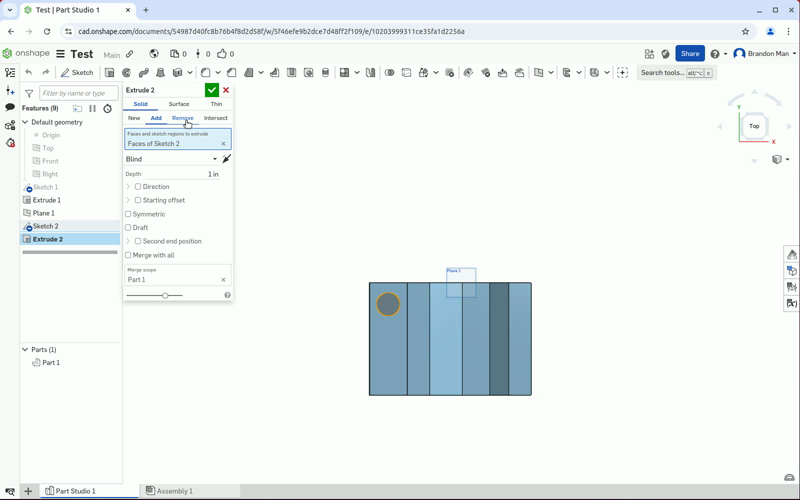
click(186, 120)
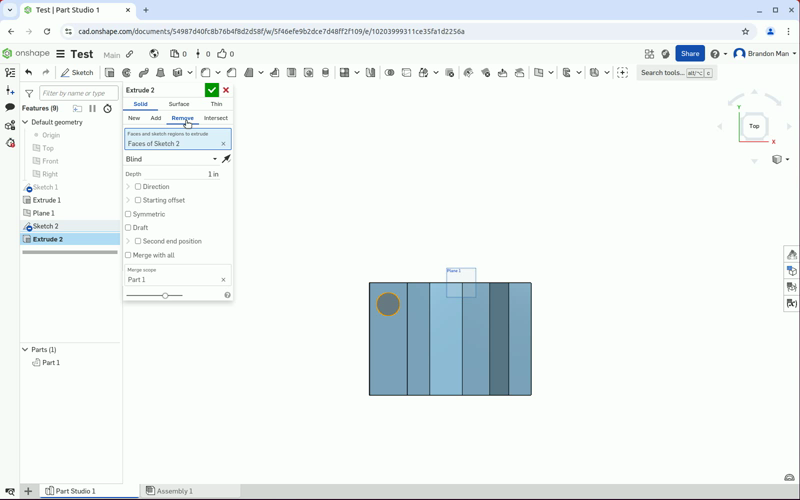
key(tab, 4)
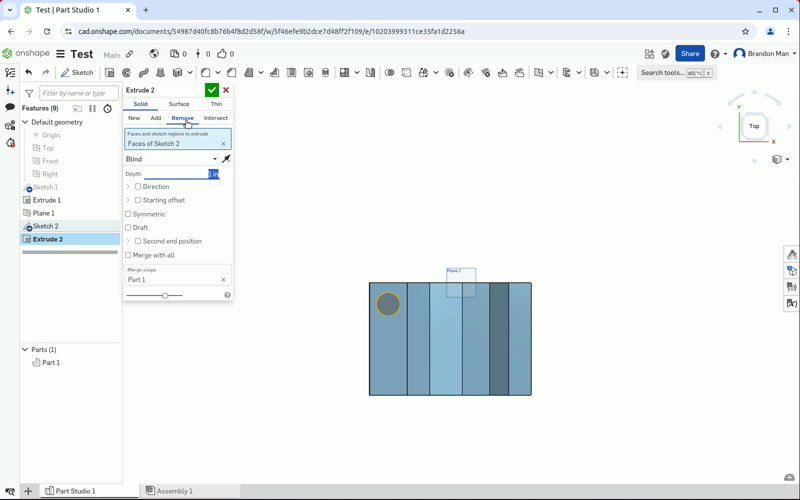
text(28.163)
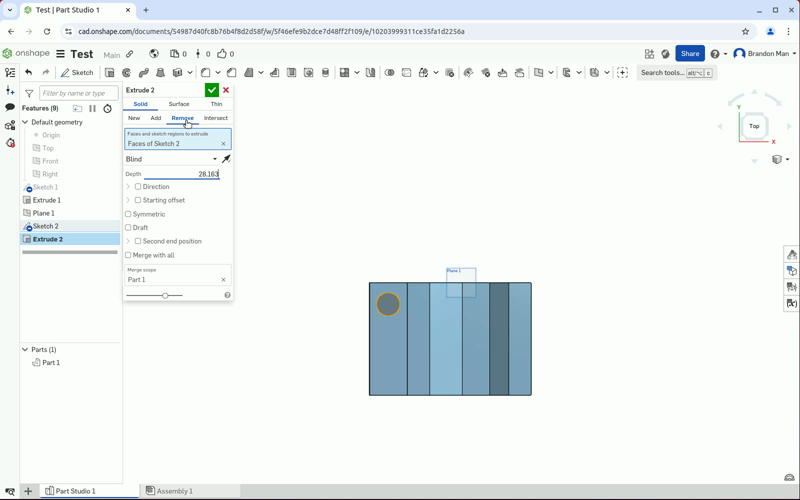
key(tab, 6)
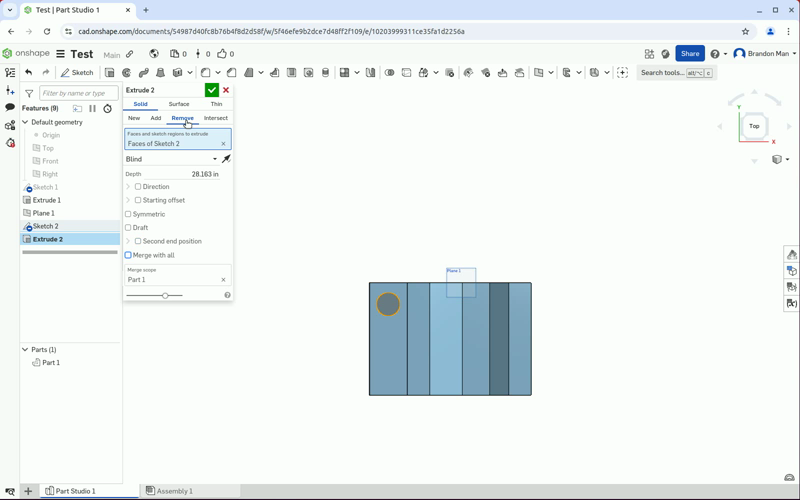
key(space)
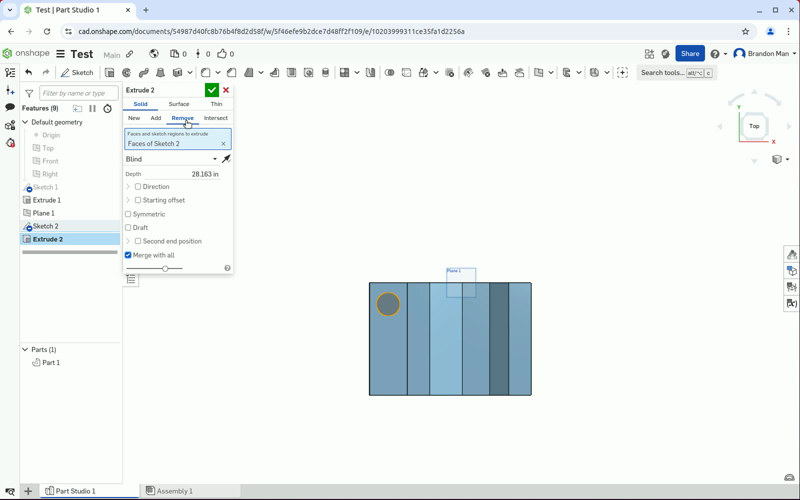
key(enter)
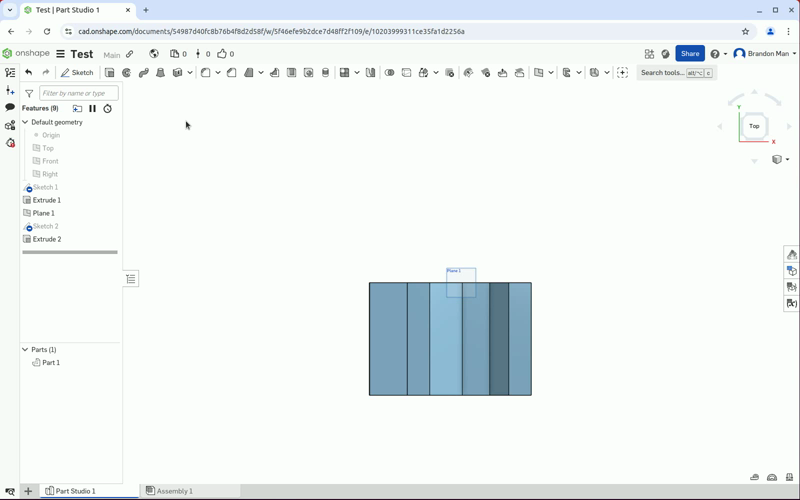
key(shift+h)
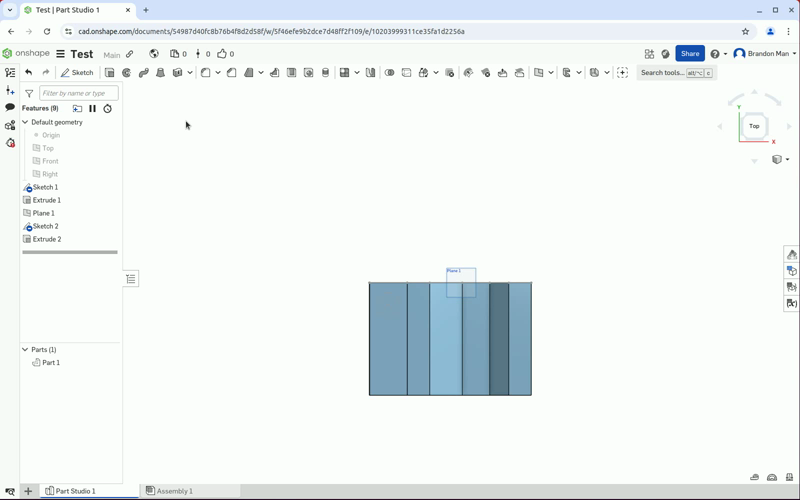
key(shift+h)
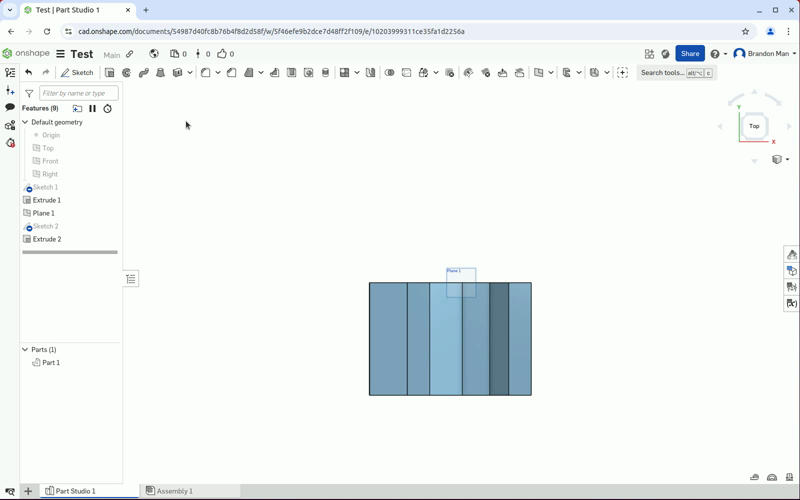
mouse_move(73, 189)
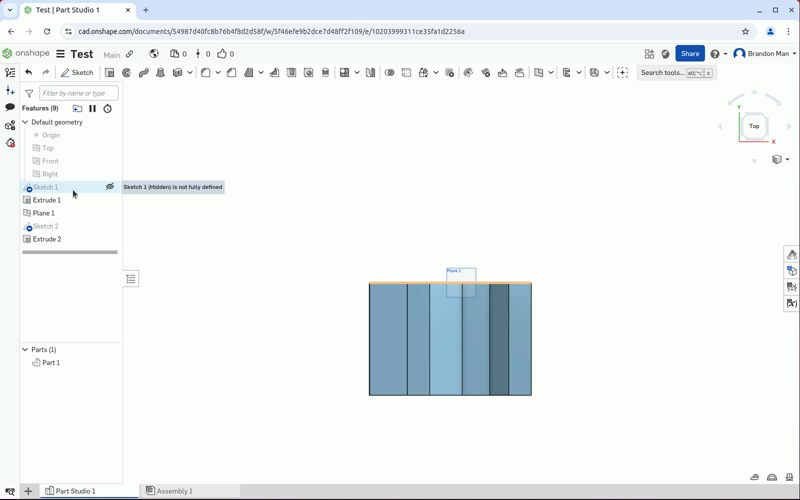
click(73, 189)
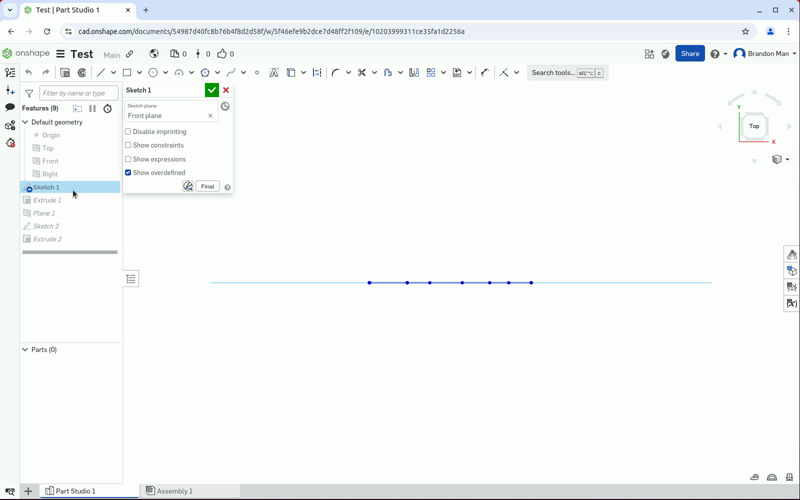
mouse_move(229, 92)
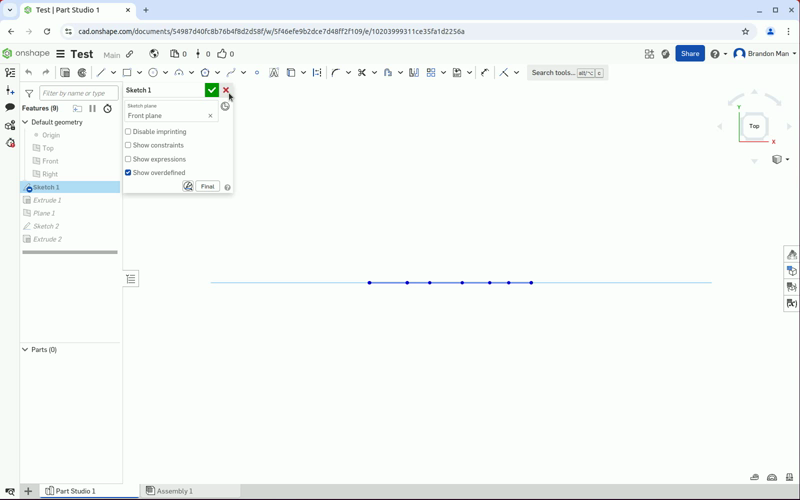
click(229, 92)
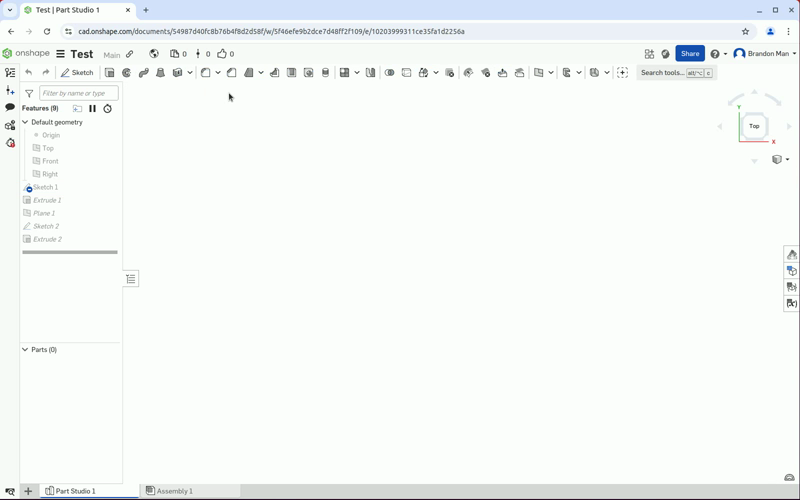
key(shift+s)
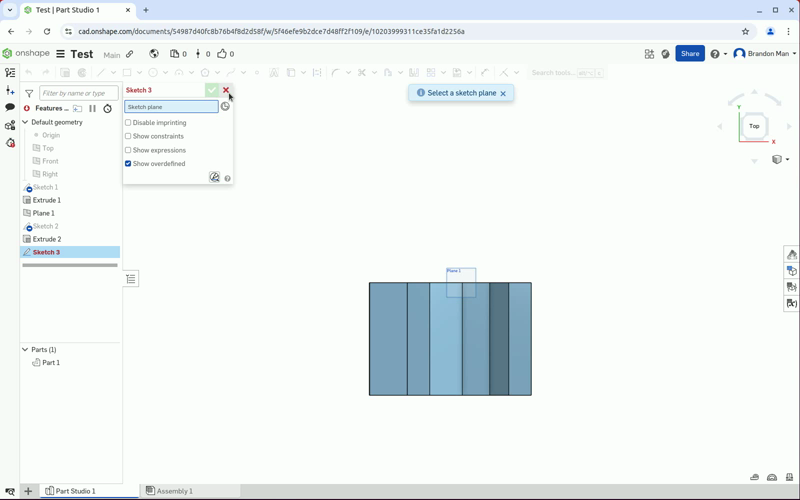
mouse_move(73, 215)
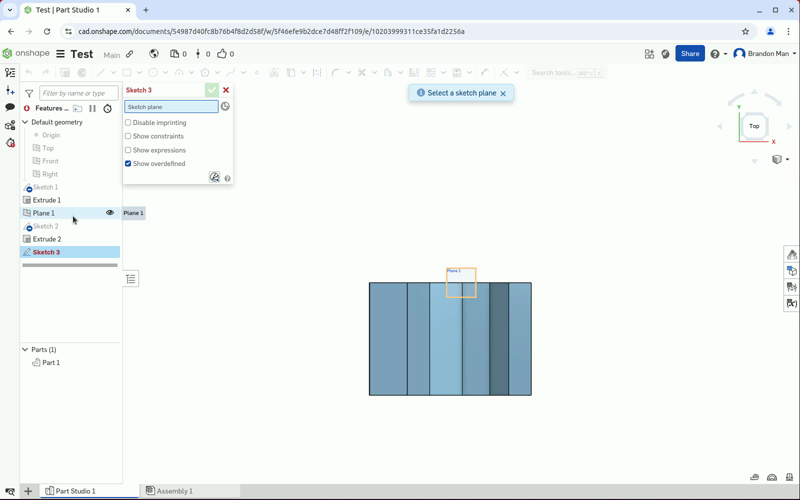
click(73, 215)
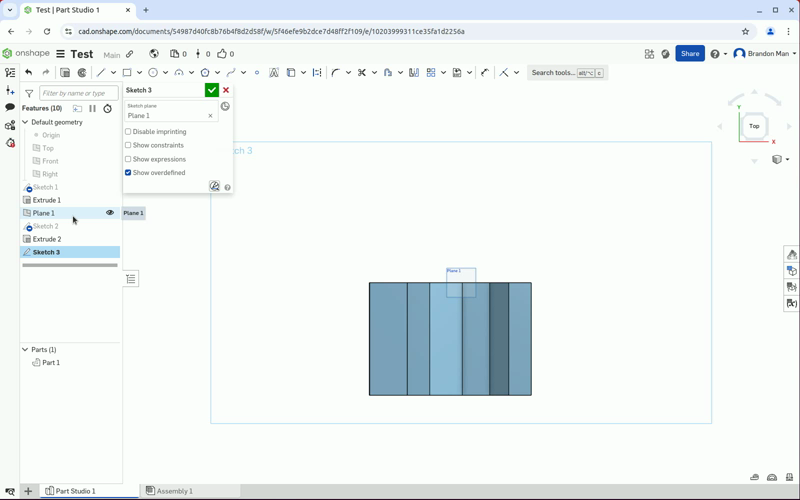
mouse_move(73, 352)
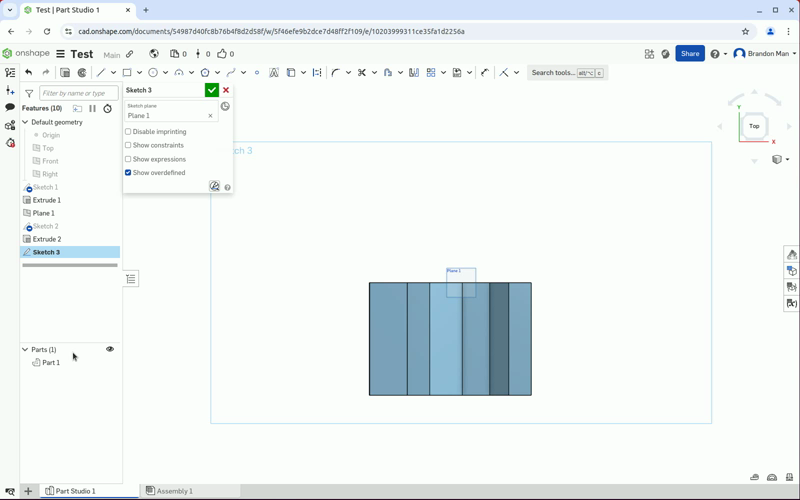
key(y)
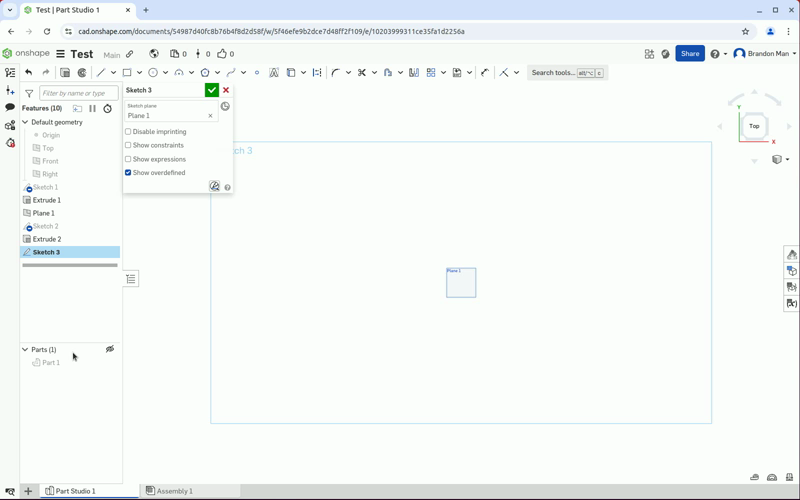
key(c)
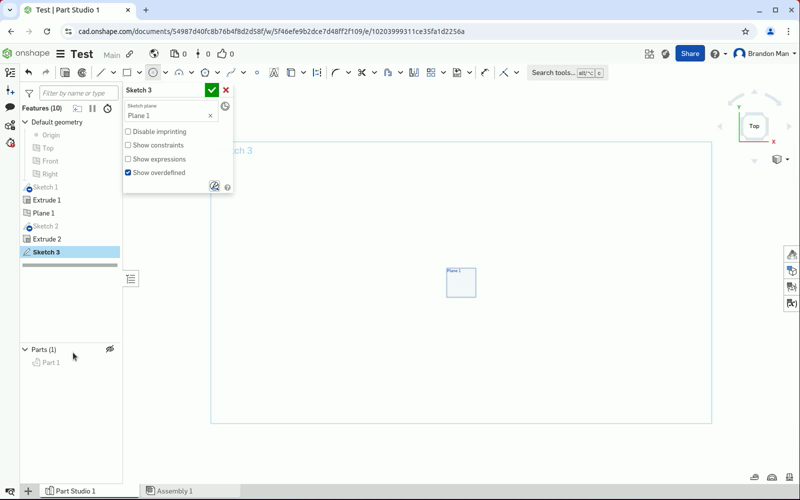
key_down(shift)
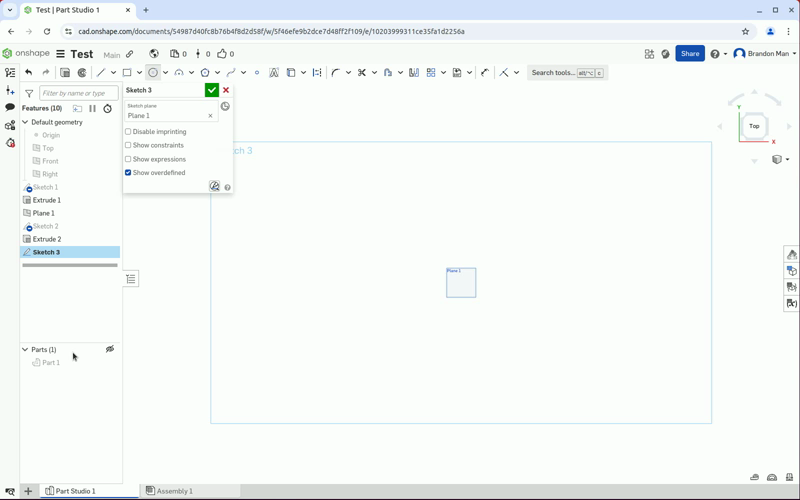
mouse_move(388, 374)
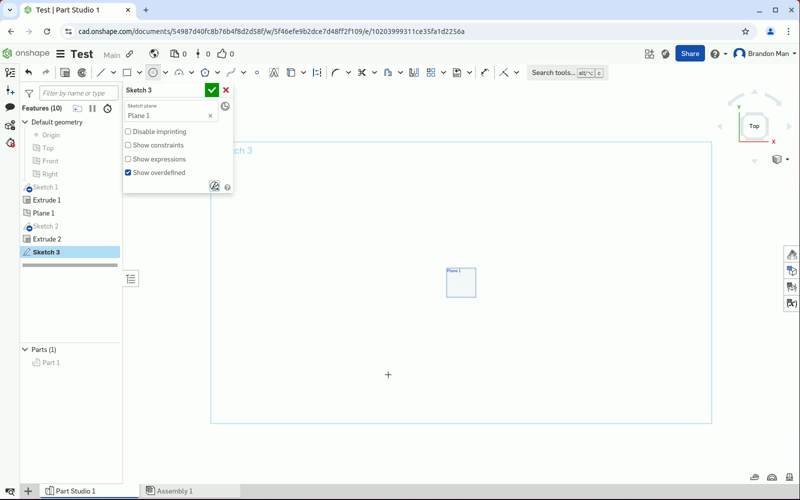
click(388, 374)
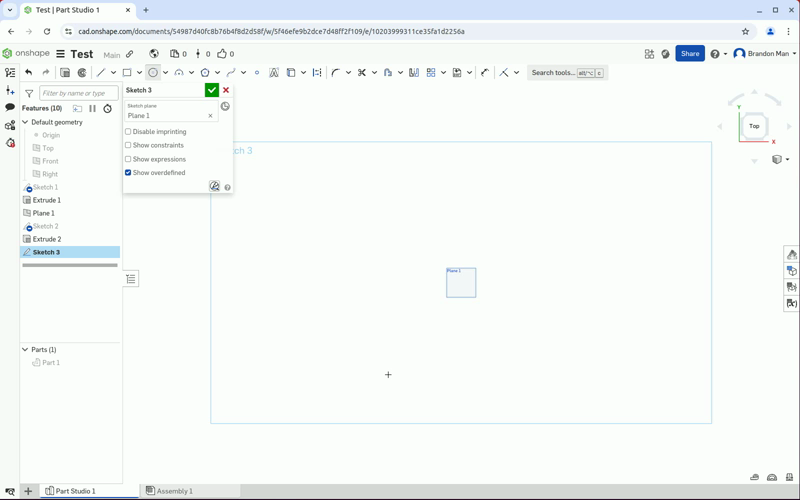
key_up(shift)
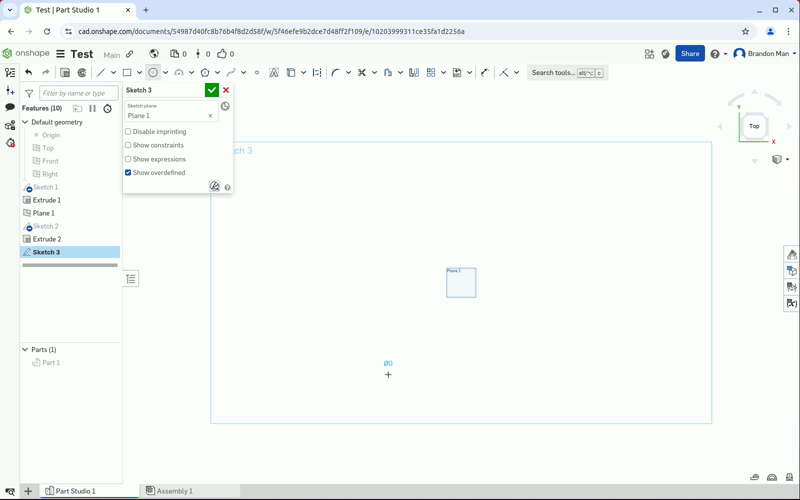
mouse_move(399, 374)
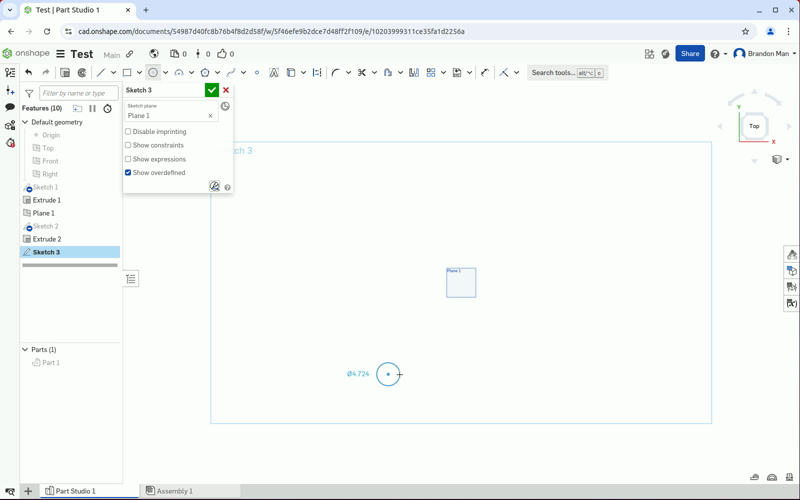
click(399, 374)
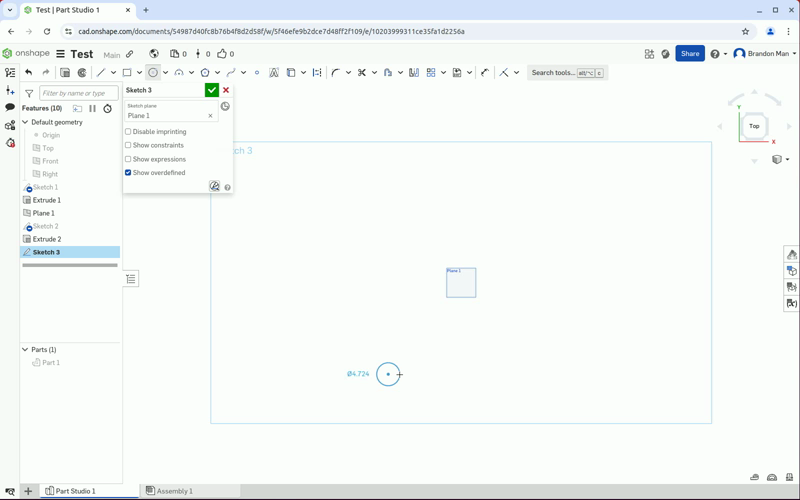
key(esc)
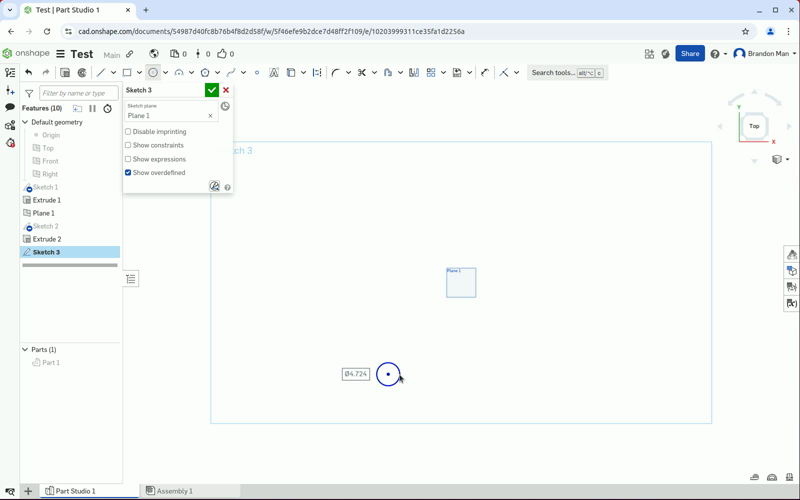
mouse_move(382, 380)
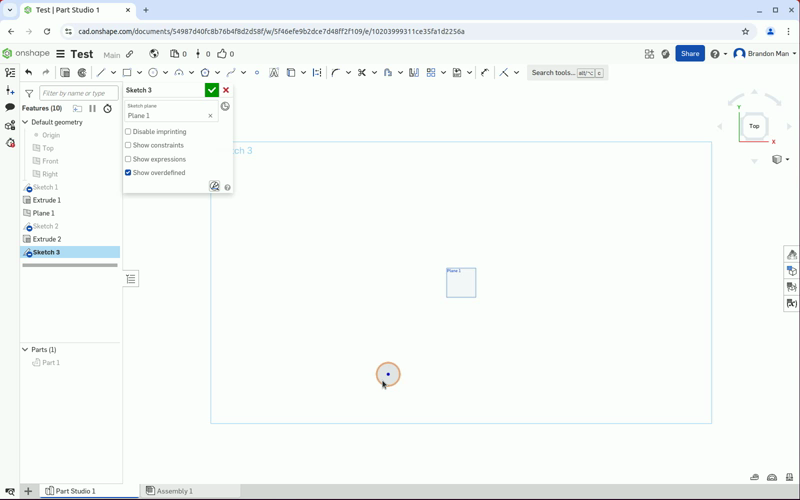
scroll(6)
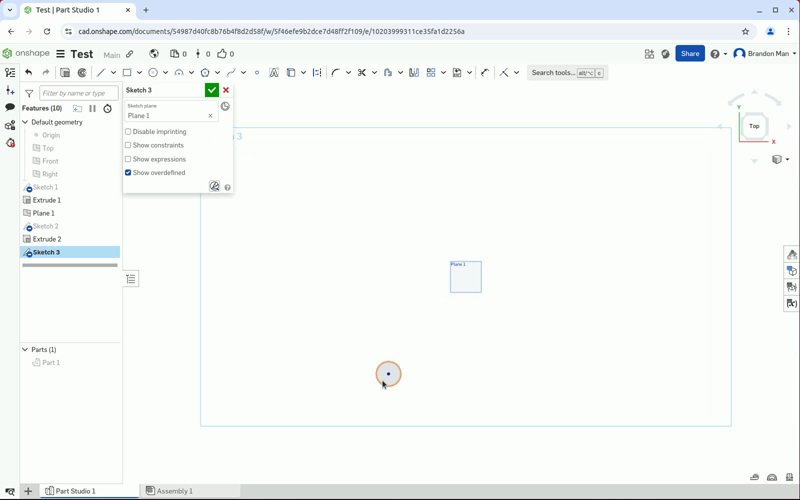
scroll(6)
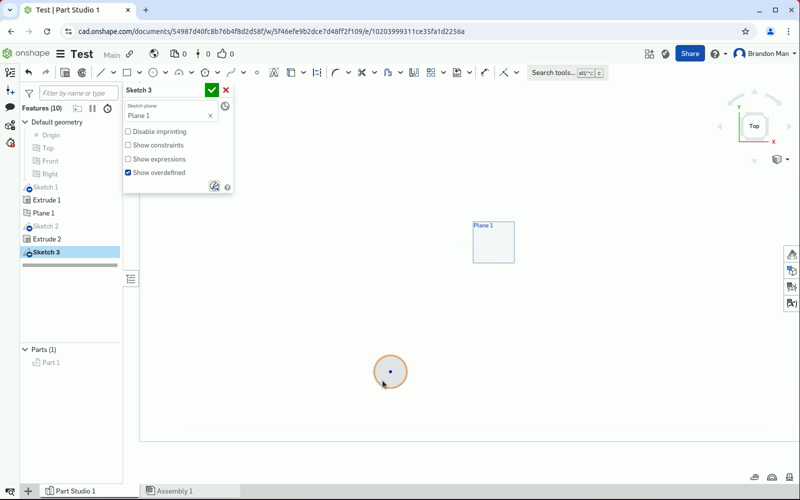
scroll(6)
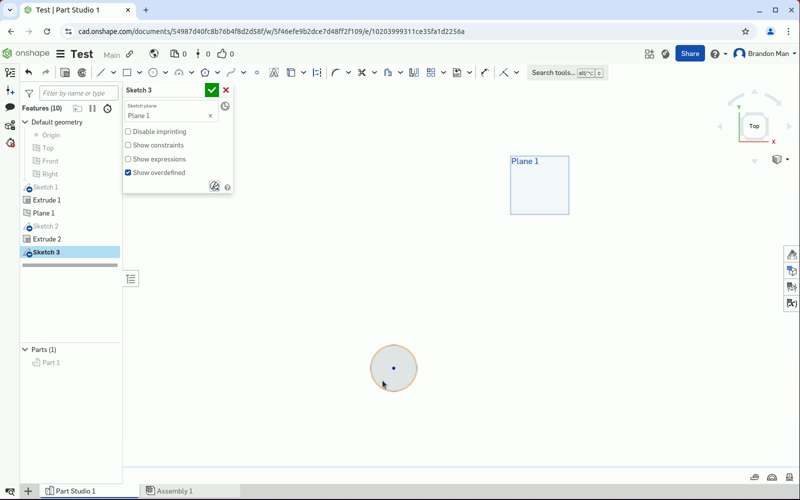
scroll(6)
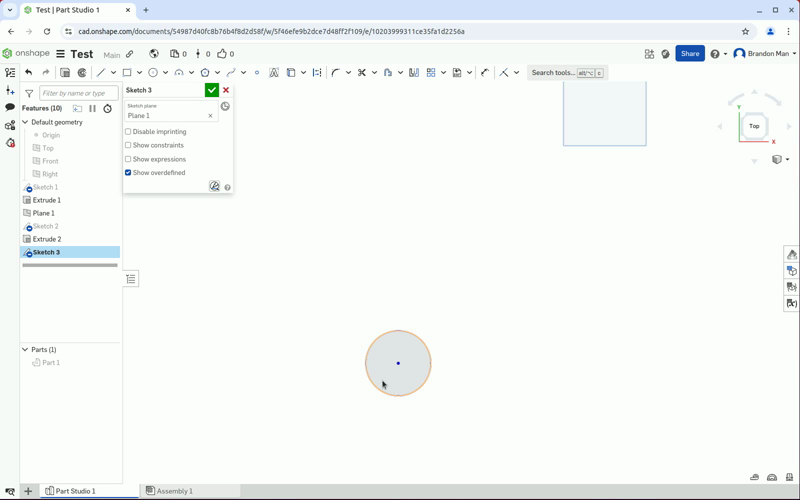
scroll(6)
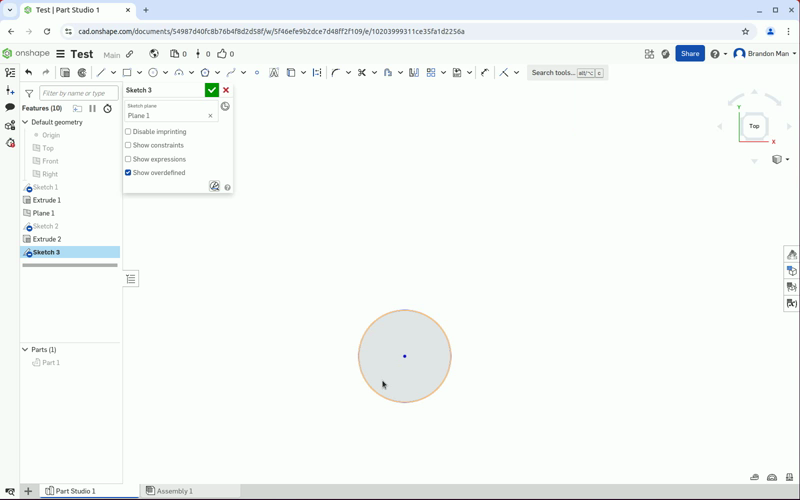
scroll(6)
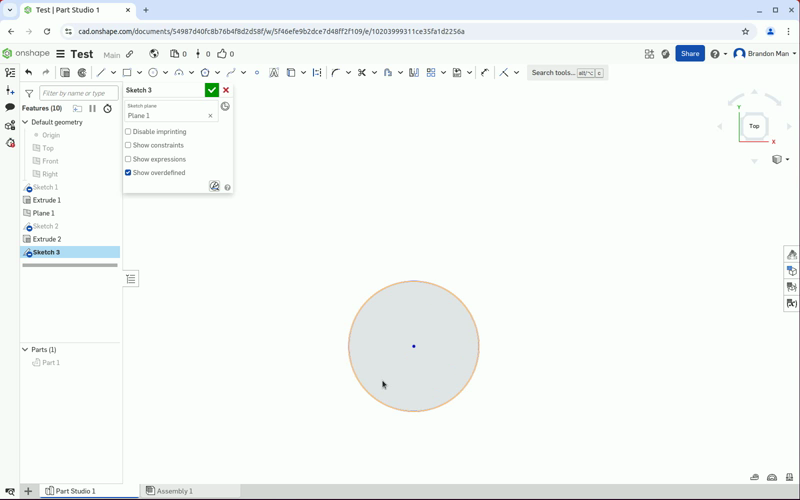
scroll(6)
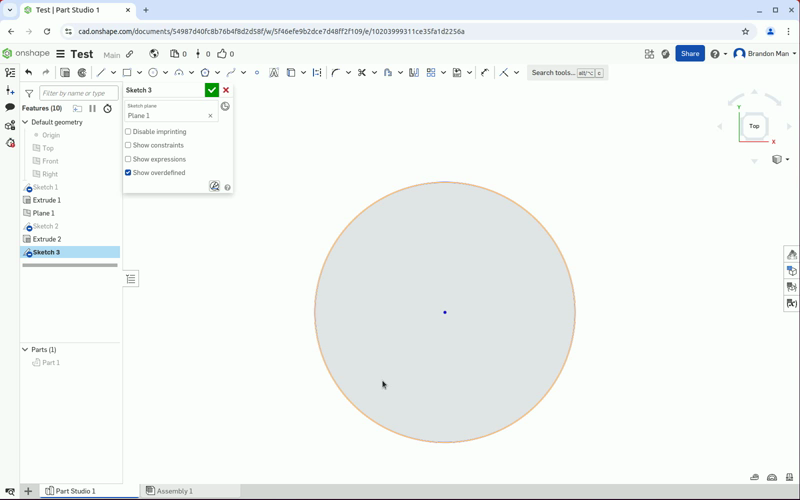
click(382, 380)
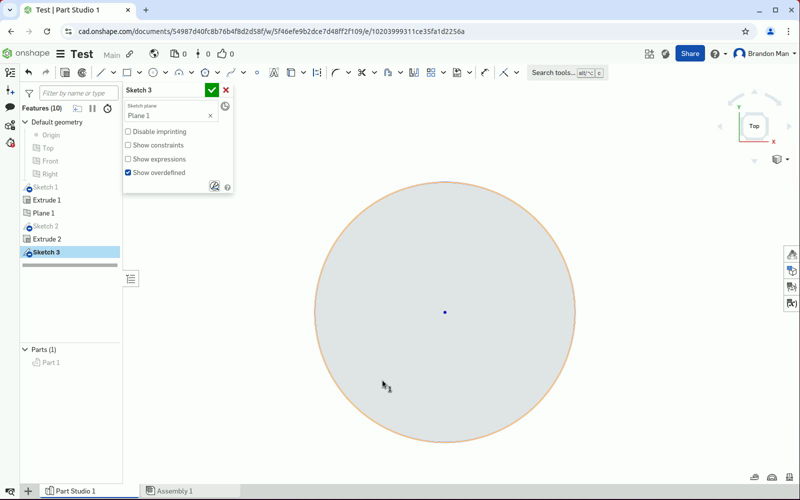
scroll(-6)
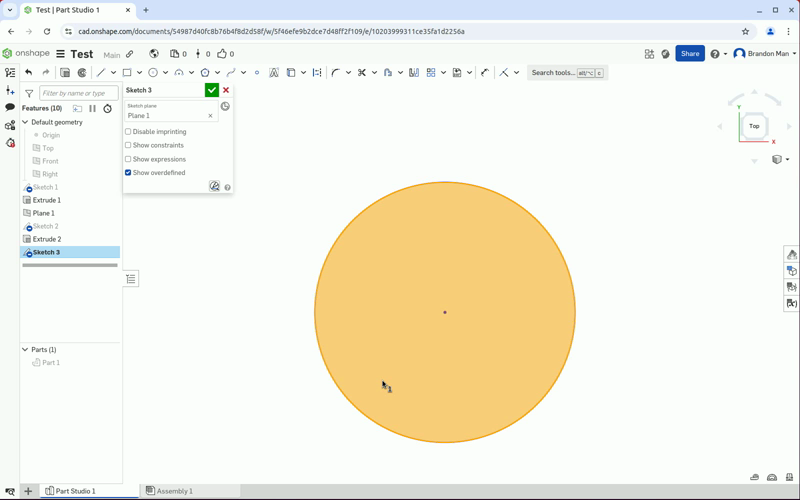
scroll(-6)
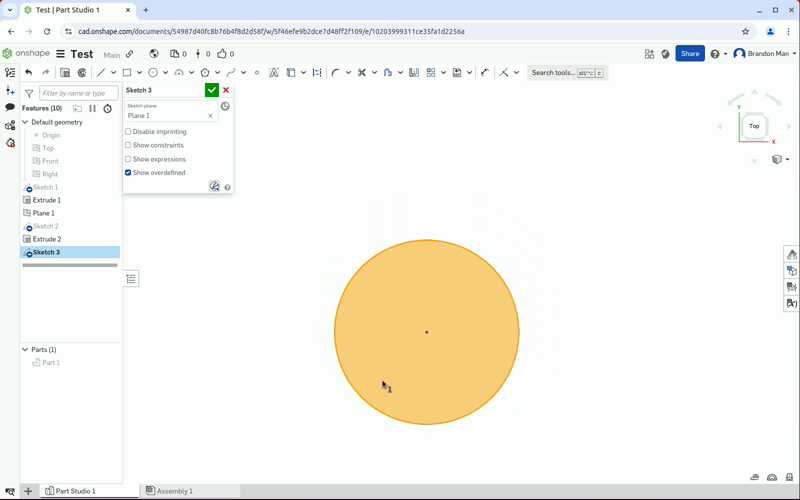
scroll(-6)
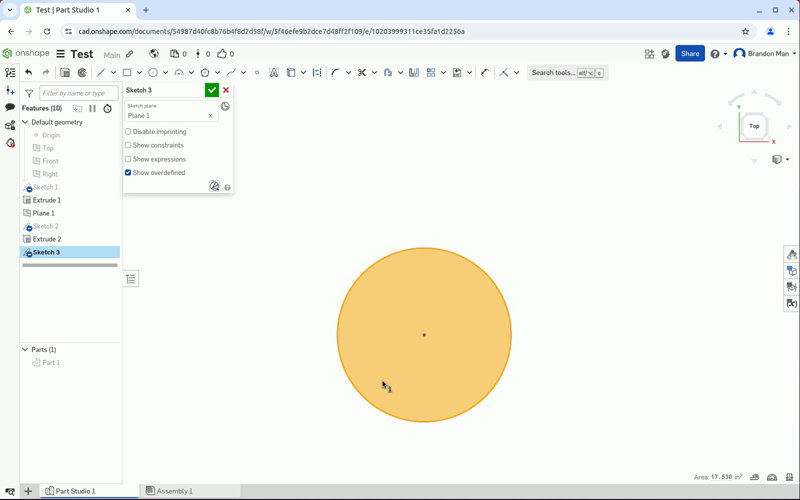
scroll(-6)
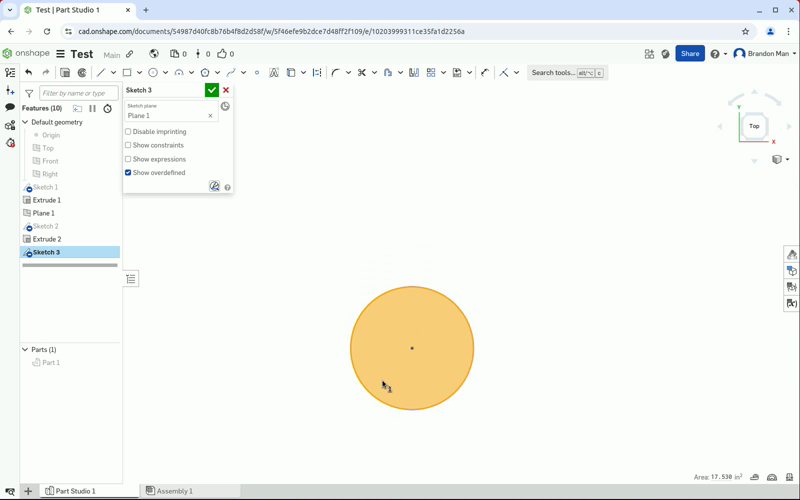
scroll(-6)
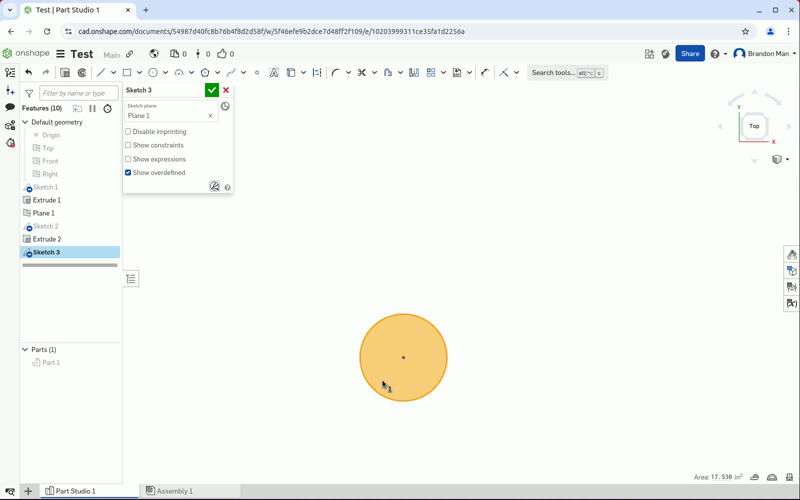
scroll(-6)
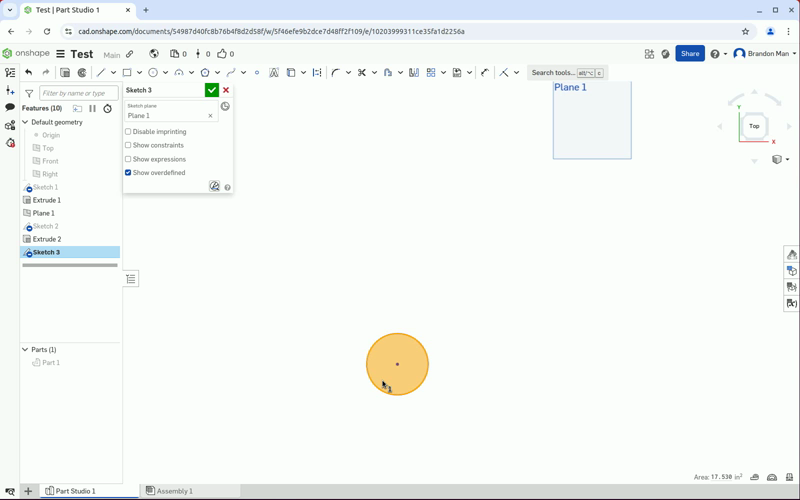
scroll(-6)
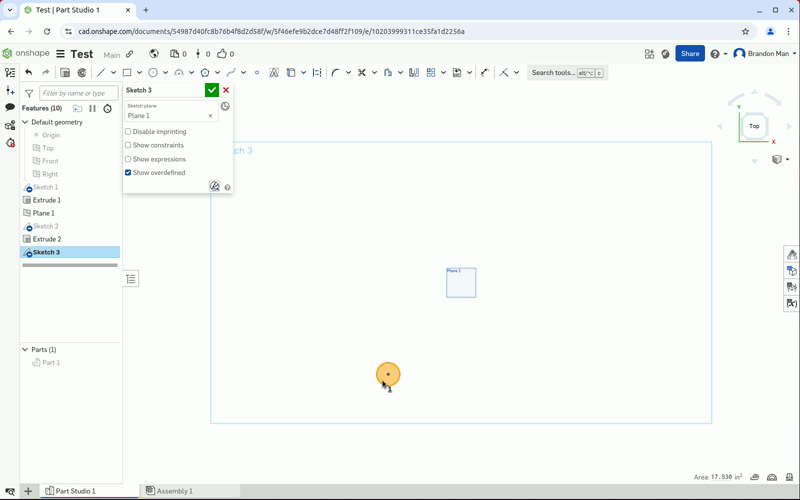
mouse_move(73, 352)
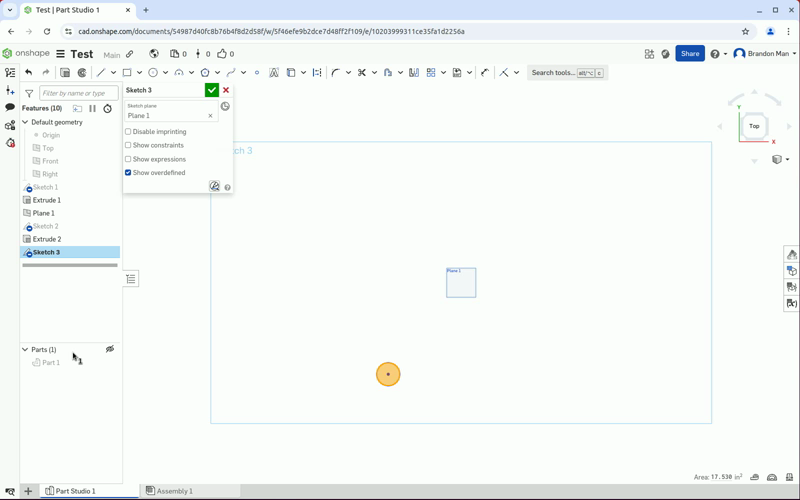
key(shift+y)
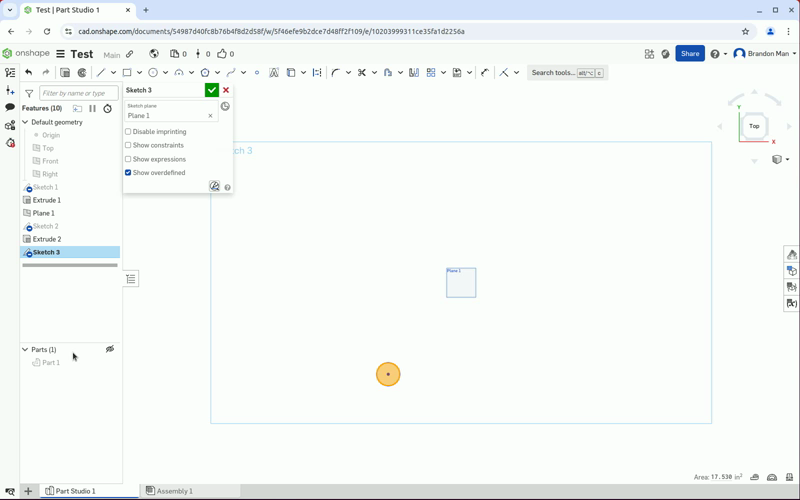
key(shift+e)
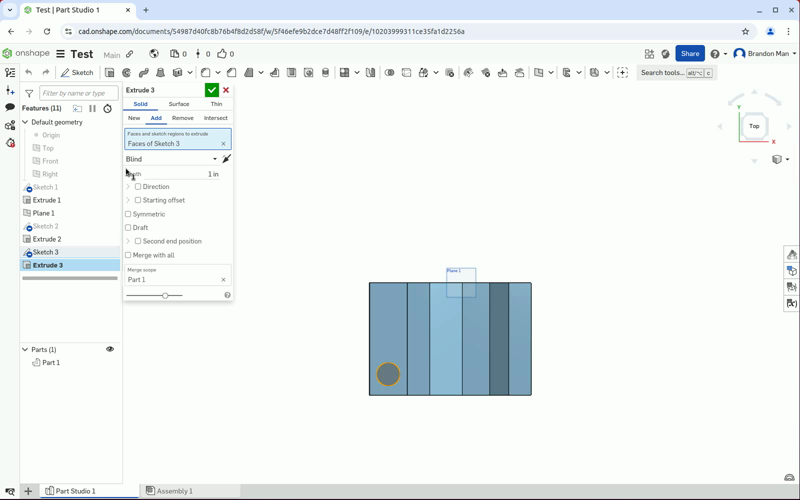
mouse_move(143, 106)
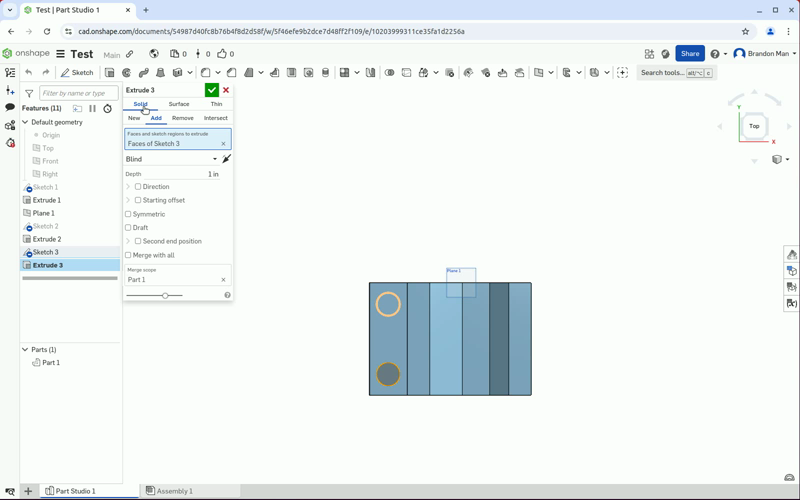
click(143, 106)
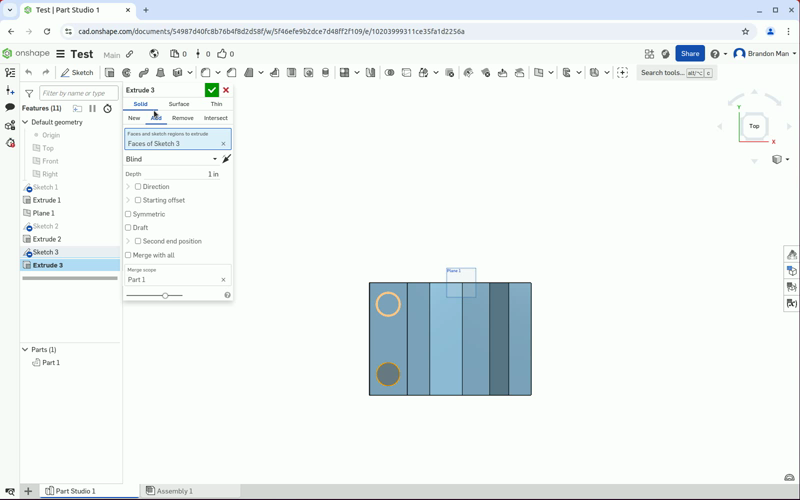
mouse_move(186, 120)
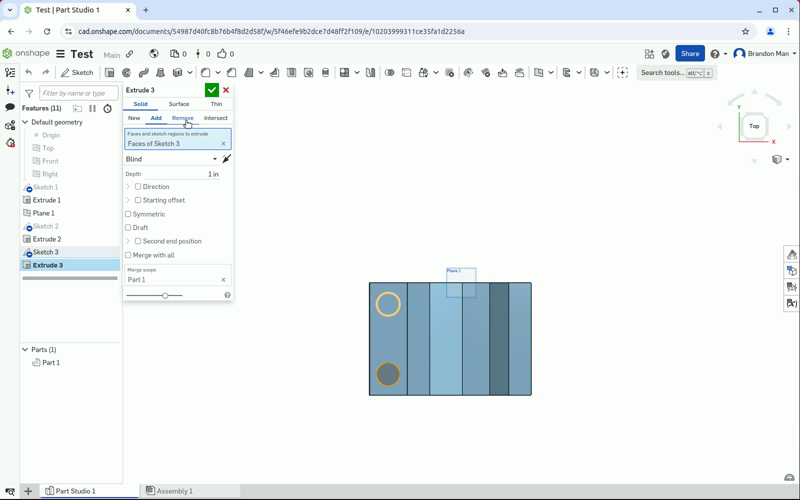
click(186, 120)
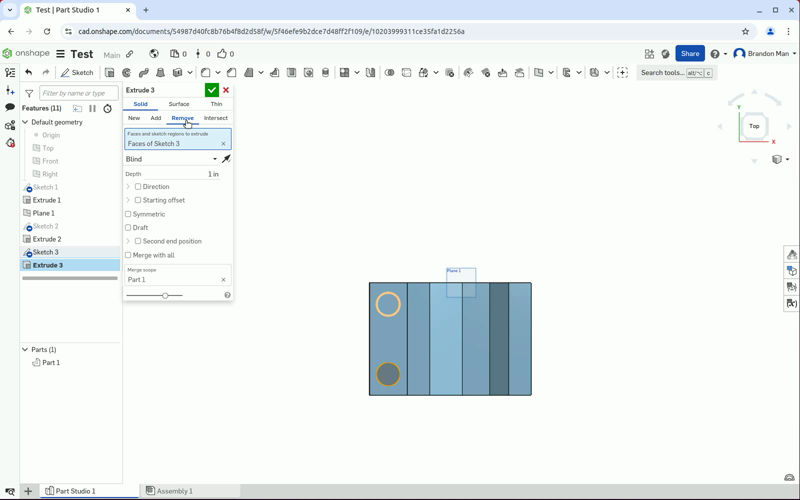
key(tab, 4)
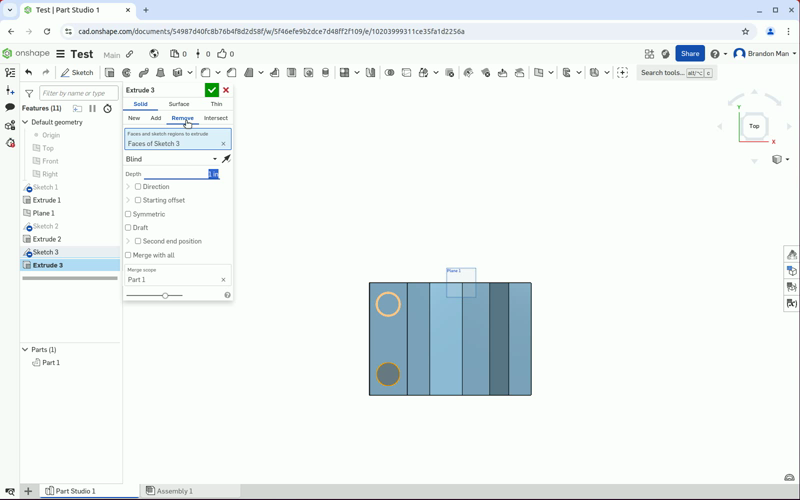
text(28.163)
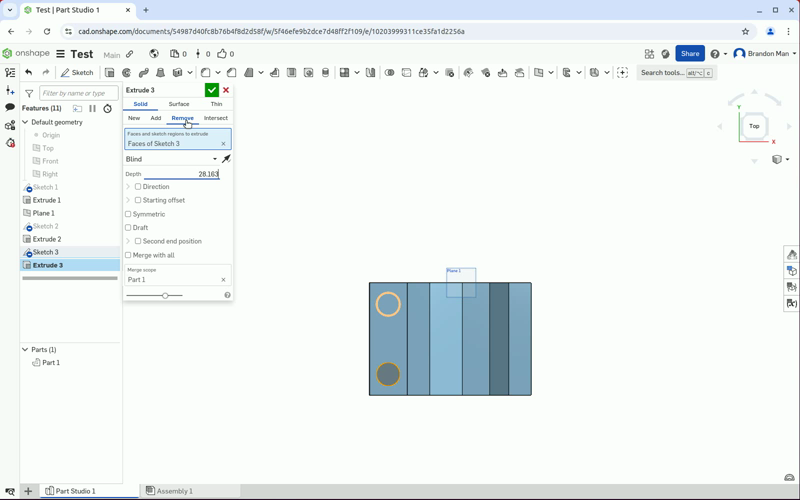
key(tab, 6)
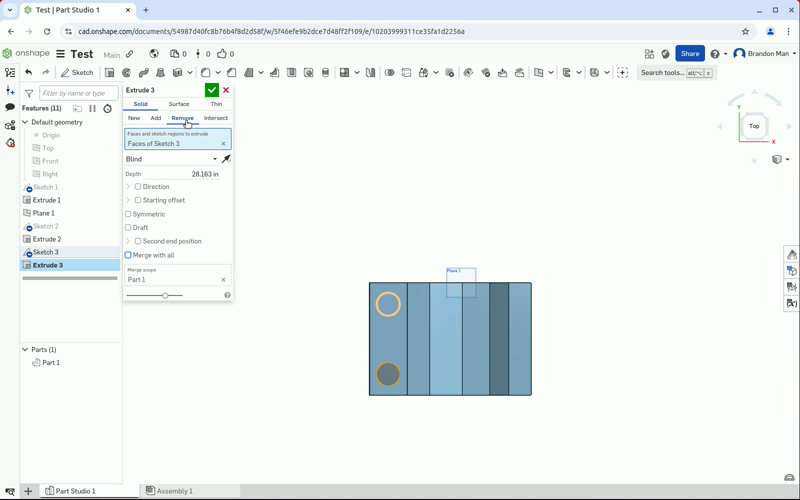
key(space)
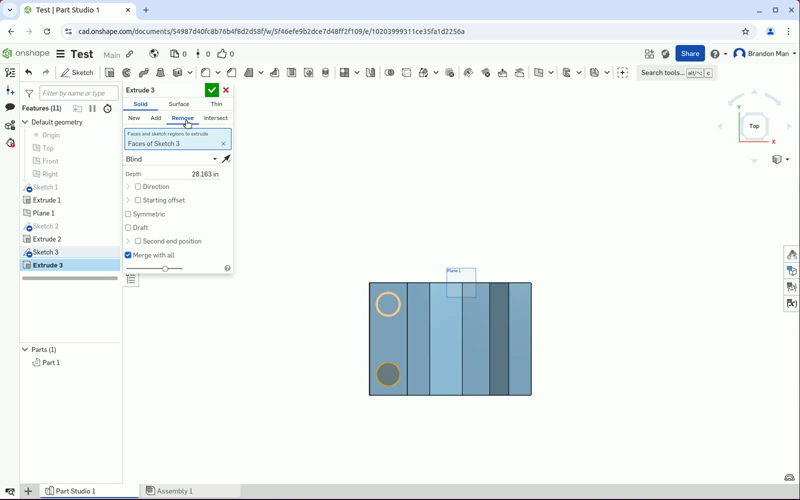
key(enter)
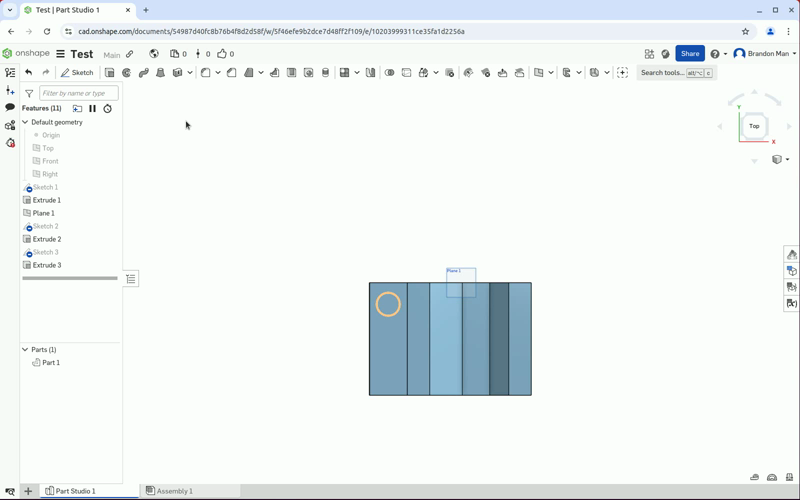
key(shift+h)
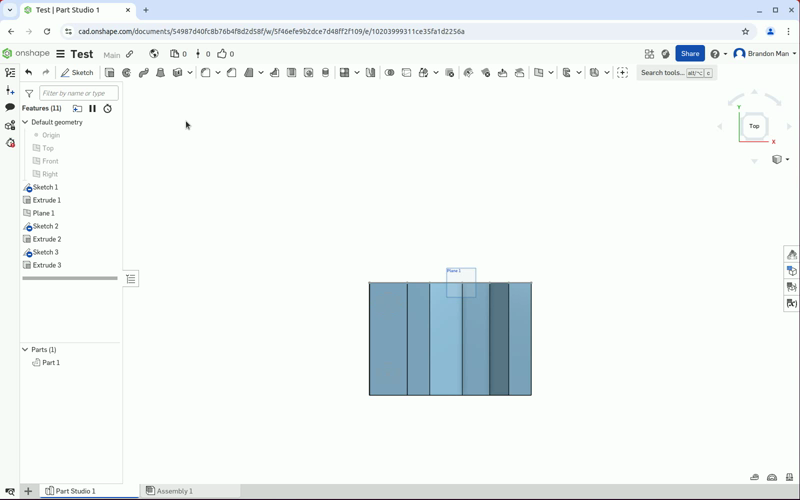
key(shift+h)
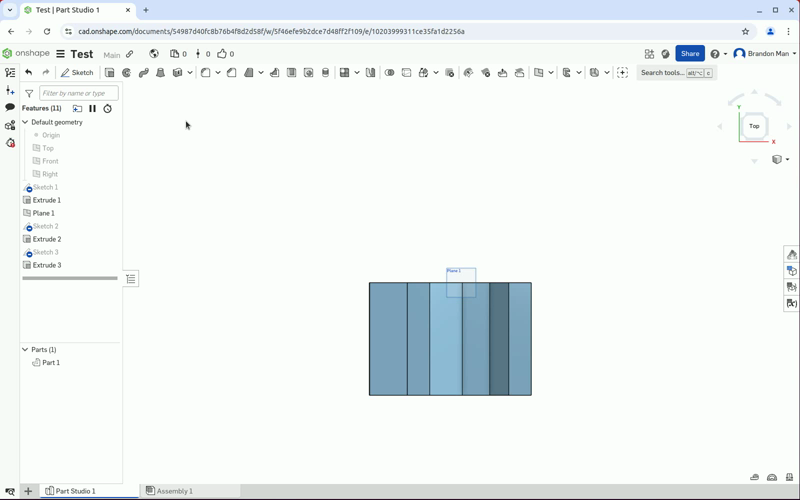
mouse_move(73, 189)
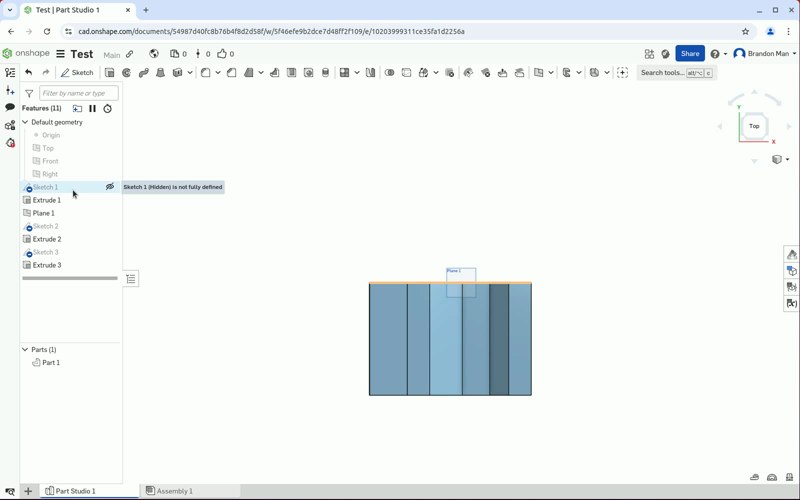
click(73, 189)
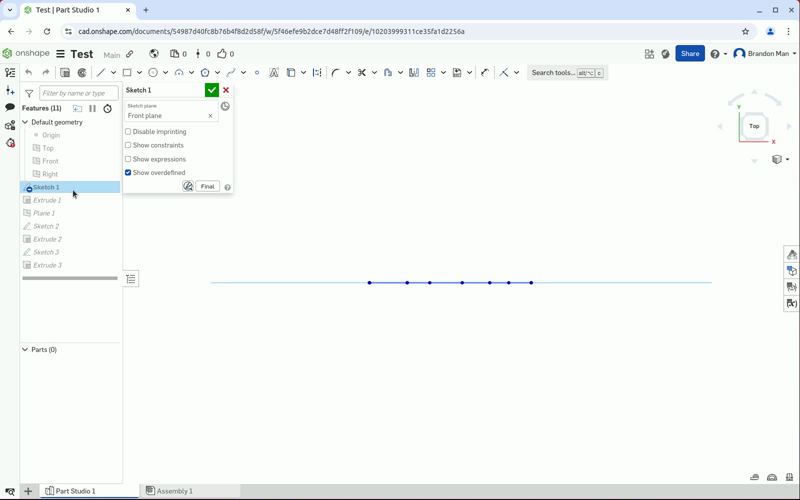
mouse_move(229, 92)
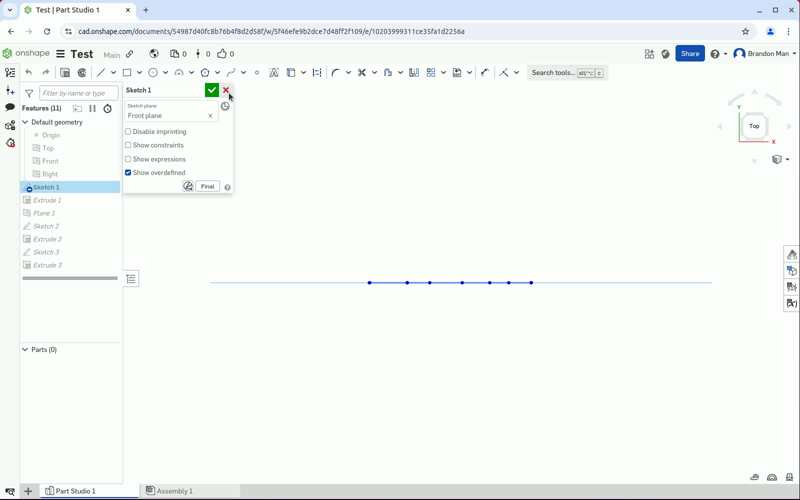
click(229, 92)
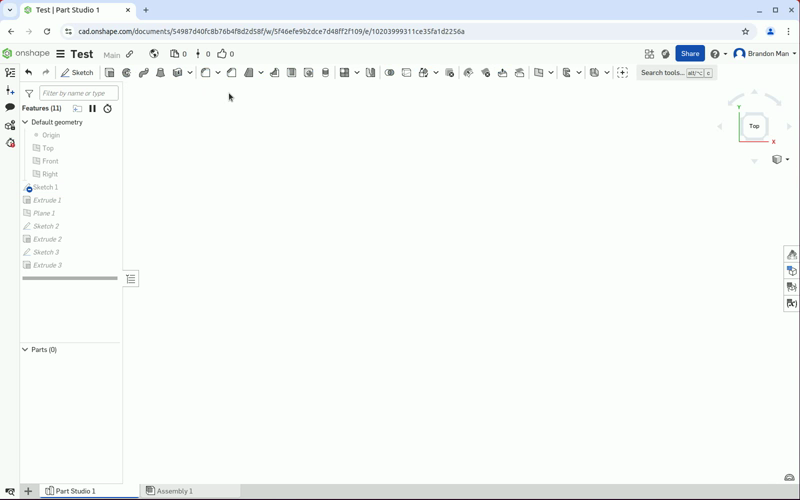
key(shift+s)
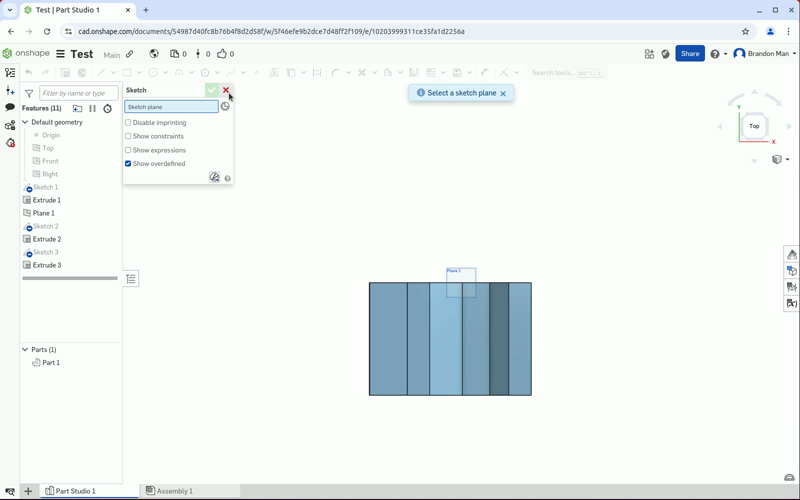
mouse_move(73, 215)
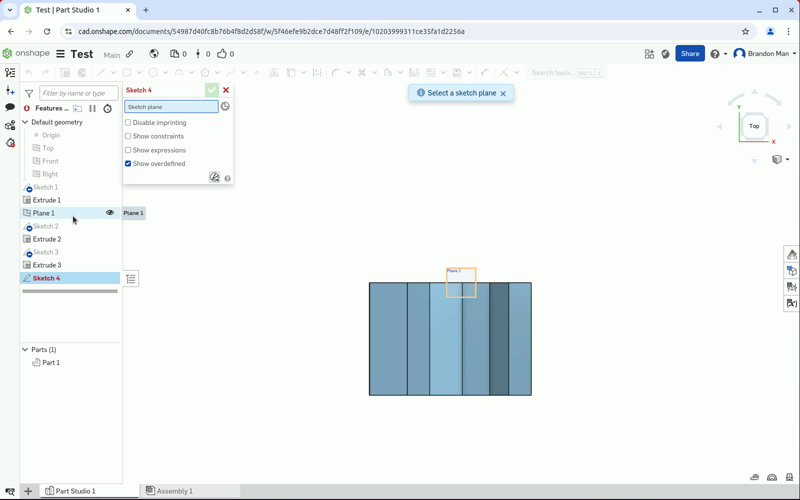
click(73, 215)
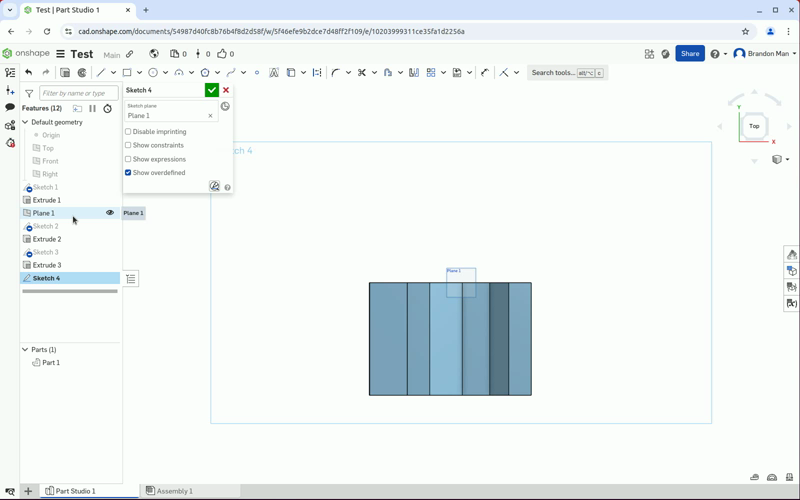
mouse_move(73, 352)
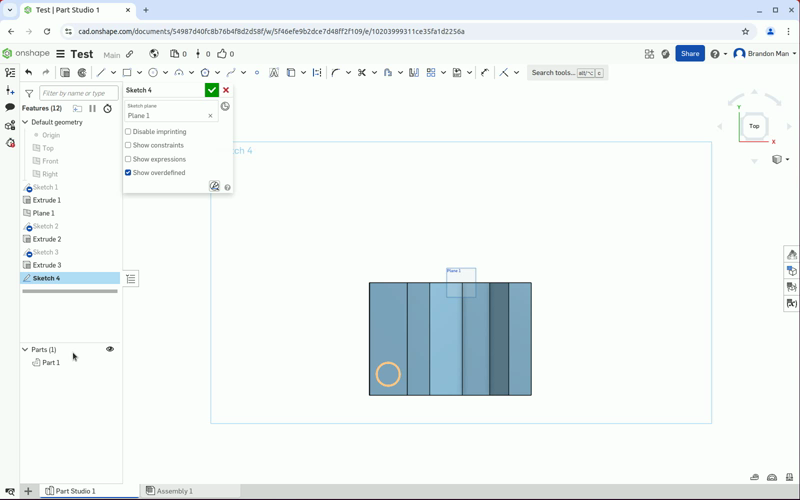
key(y)
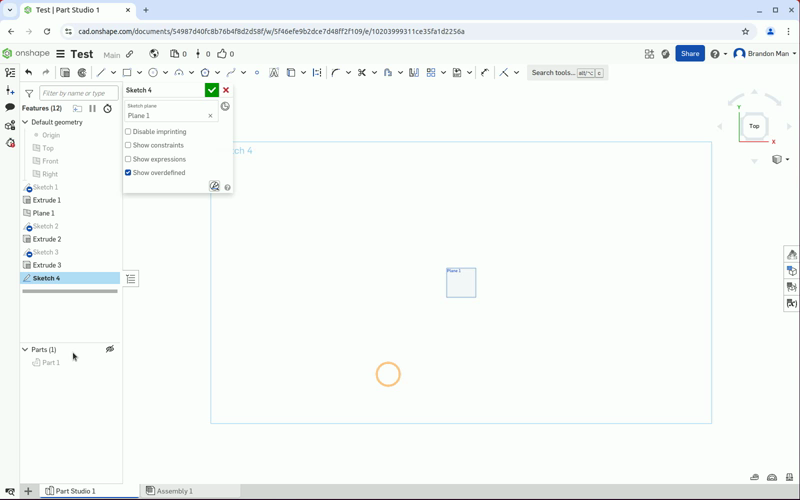
key(c)
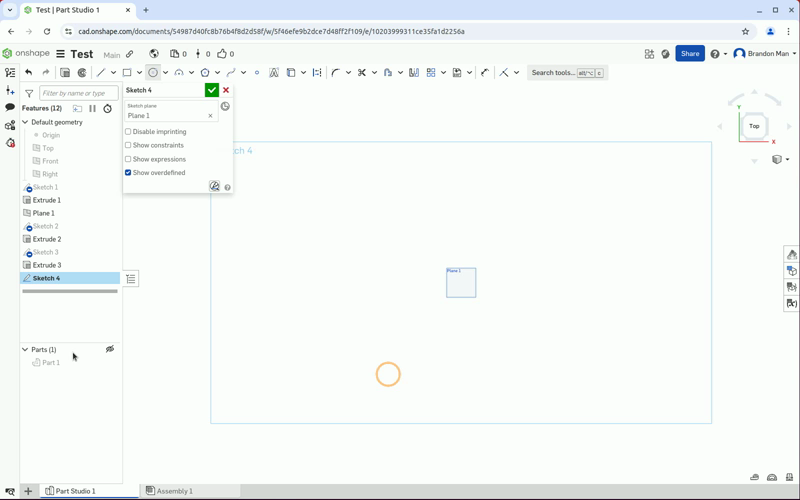
key_down(shift)
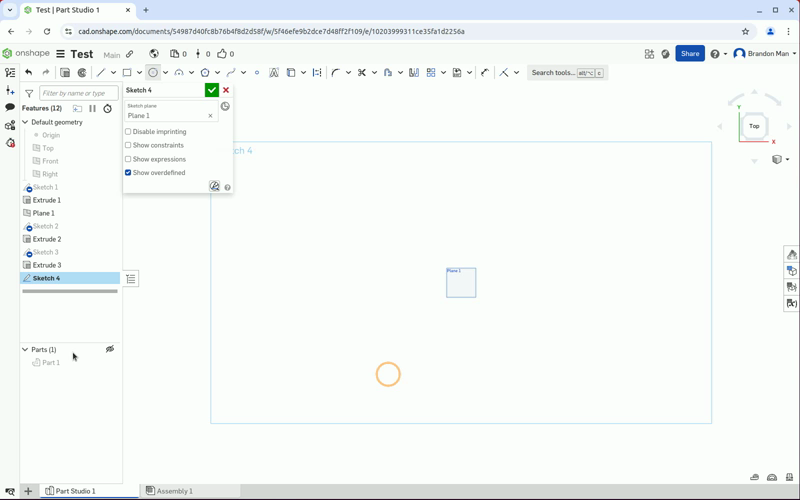
mouse_move(388, 339)
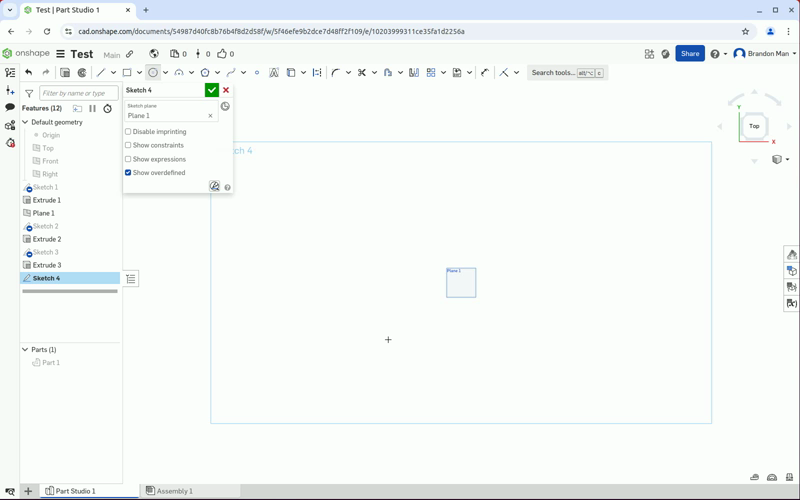
click(388, 339)
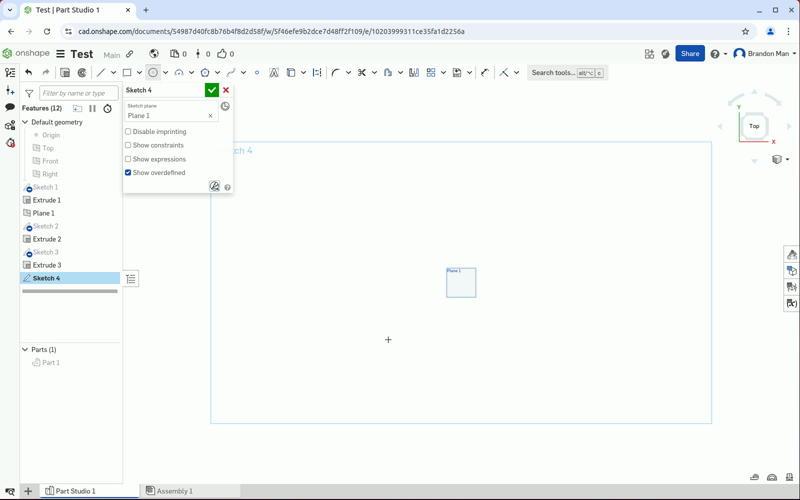
key_up(shift)
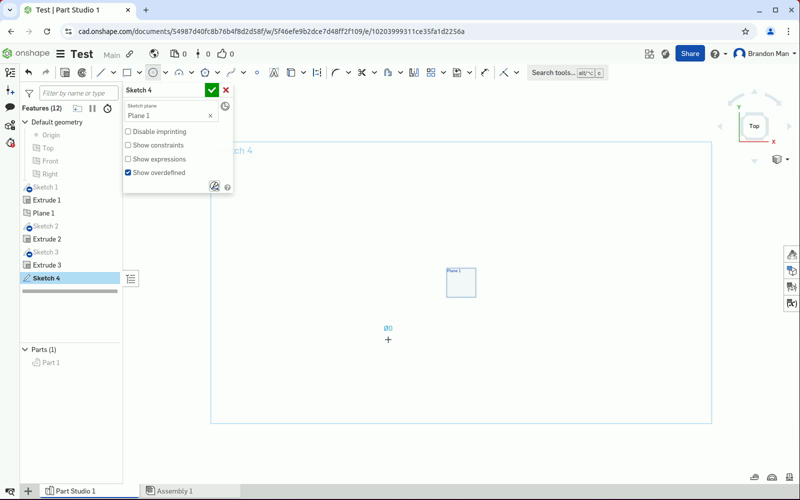
mouse_move(399, 339)
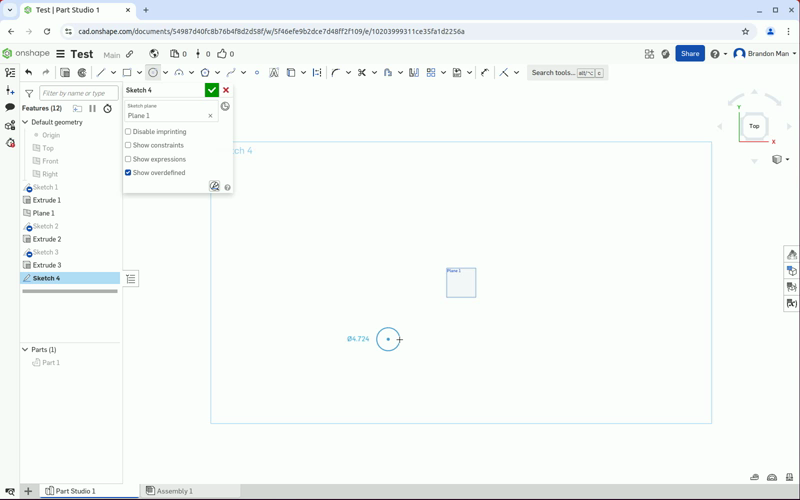
click(399, 339)
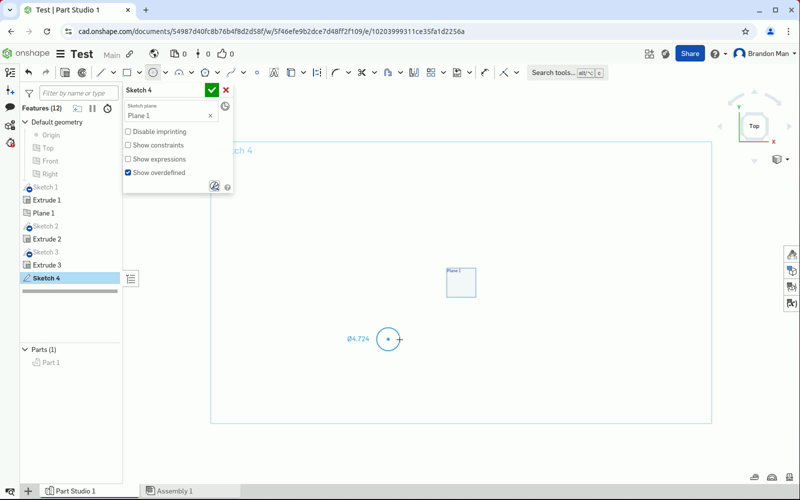
key(esc)
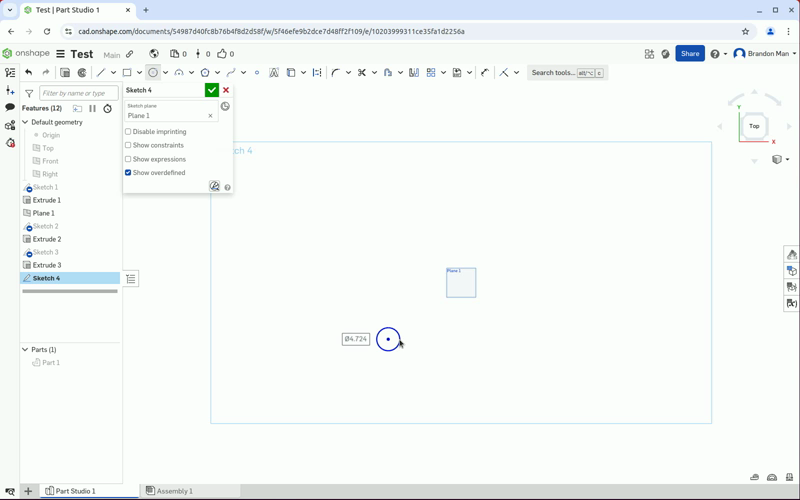
mouse_move(394, 334)
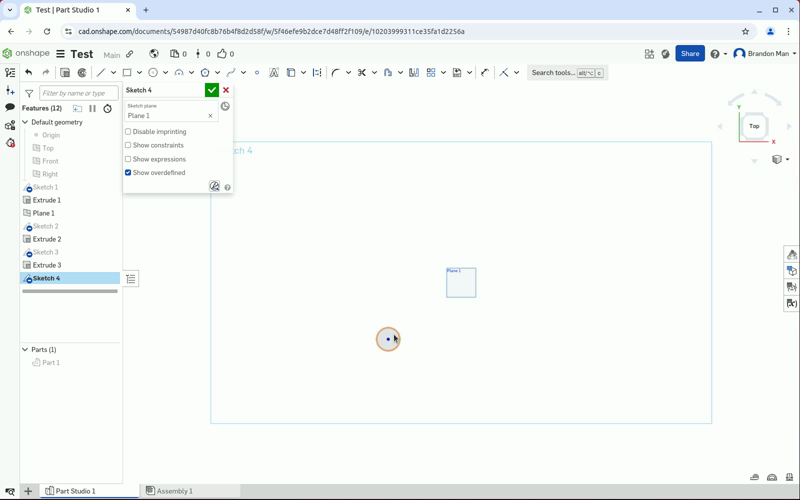
scroll(6)
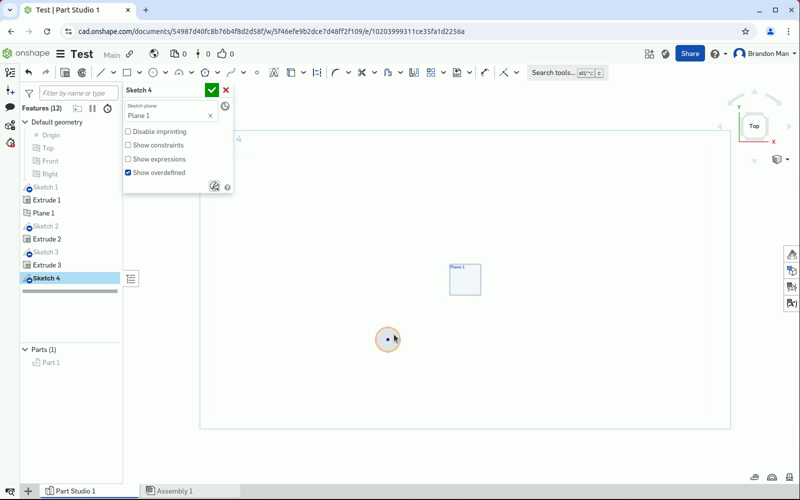
scroll(6)
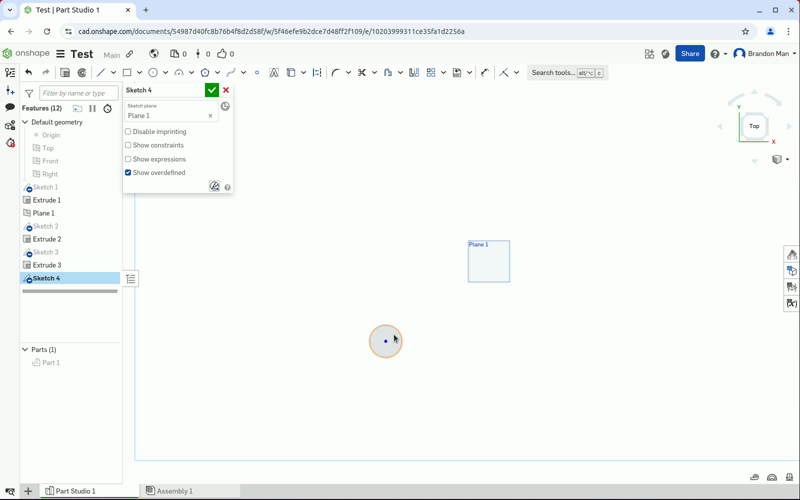
scroll(6)
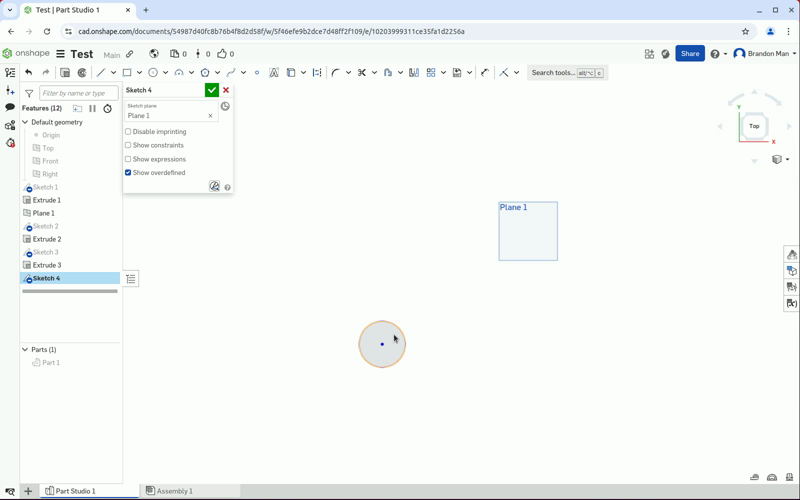
scroll(6)
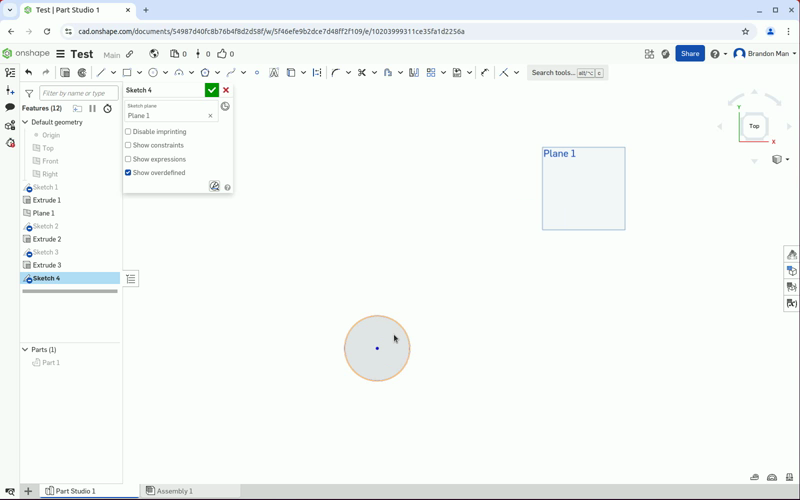
scroll(6)
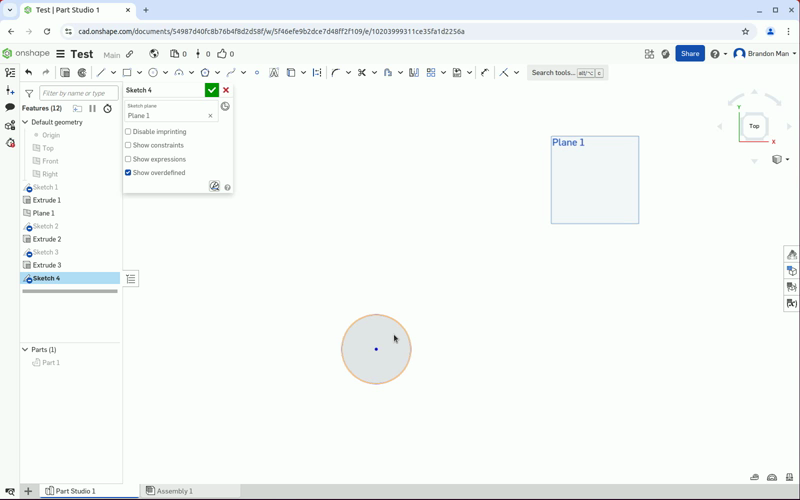
scroll(6)
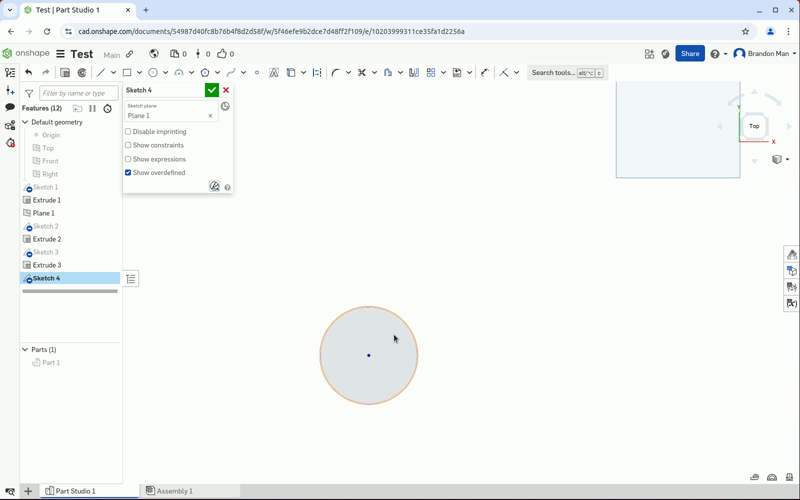
scroll(6)
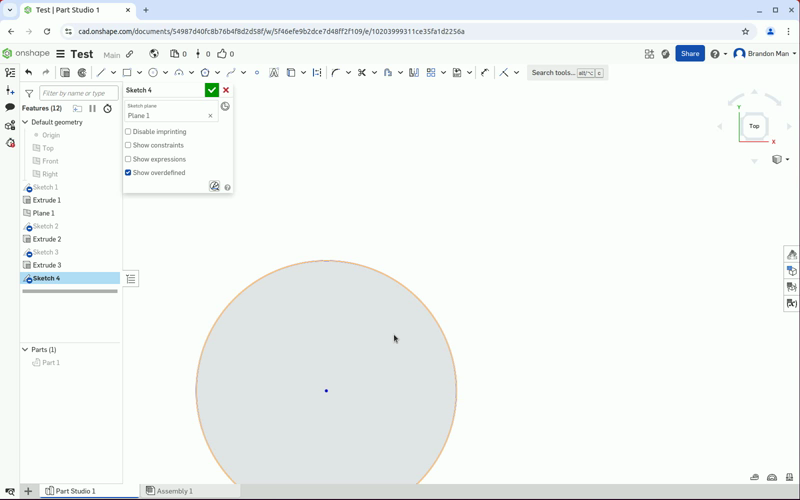
click(394, 334)
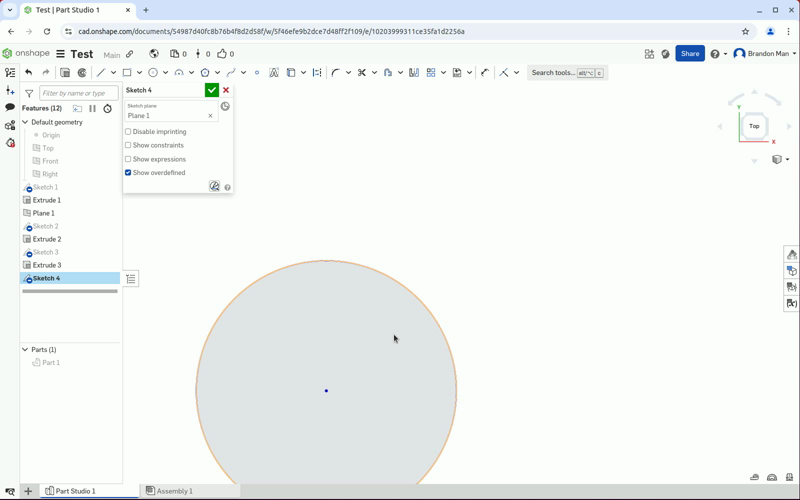
scroll(-6)
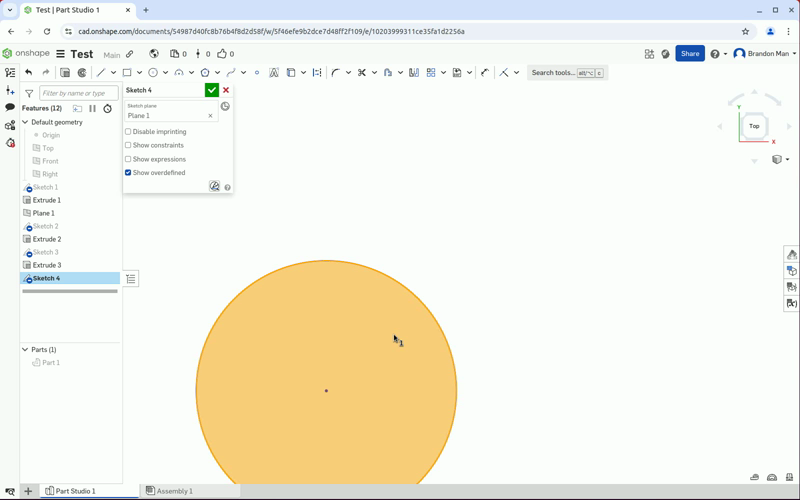
scroll(-6)
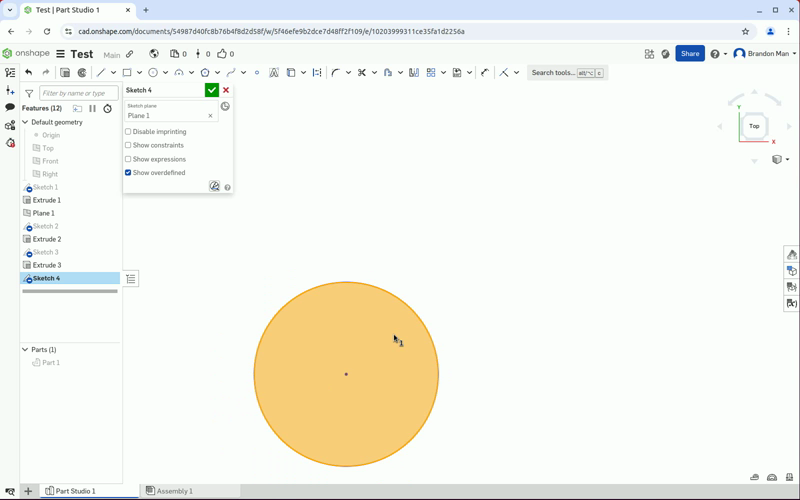
scroll(-6)
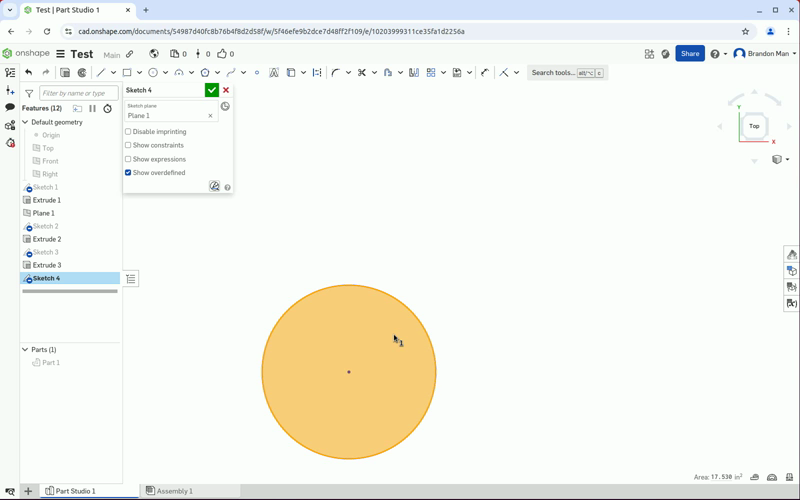
scroll(-6)
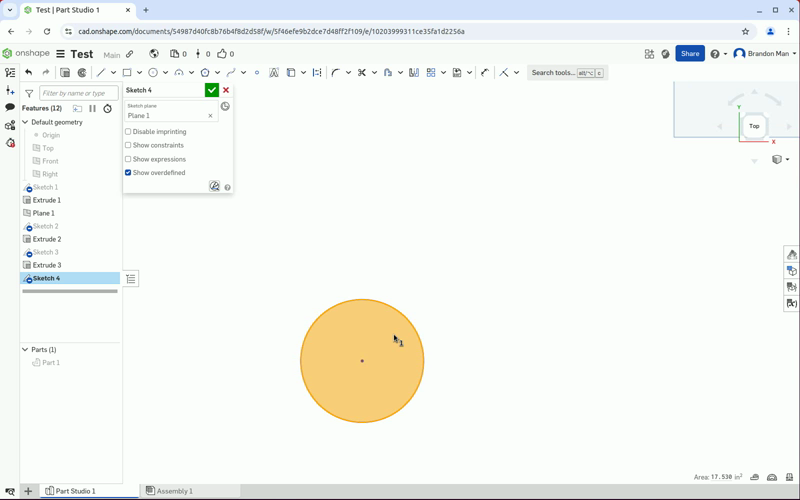
scroll(-6)
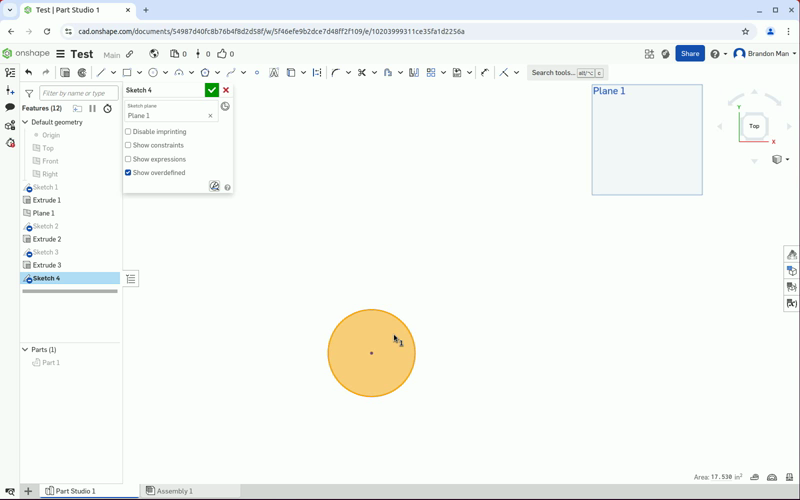
scroll(-6)
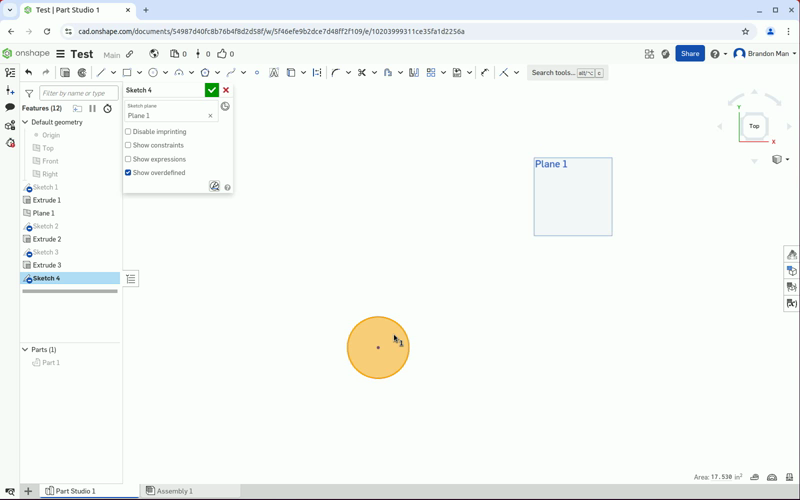
scroll(-6)
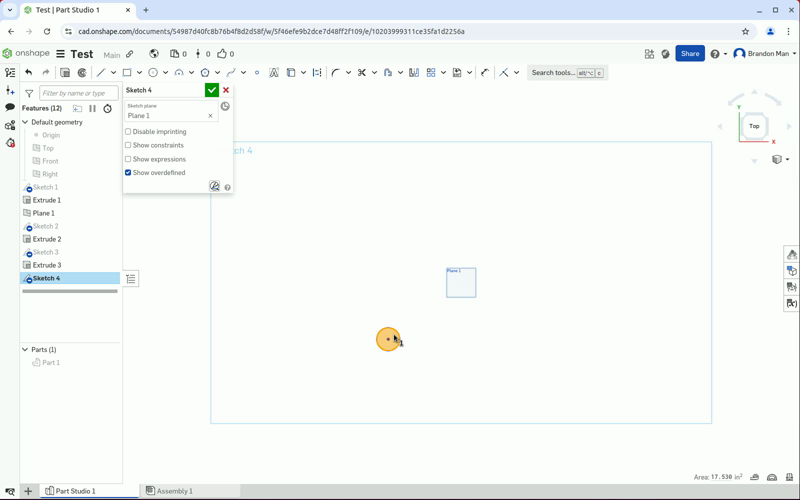
mouse_move(73, 352)
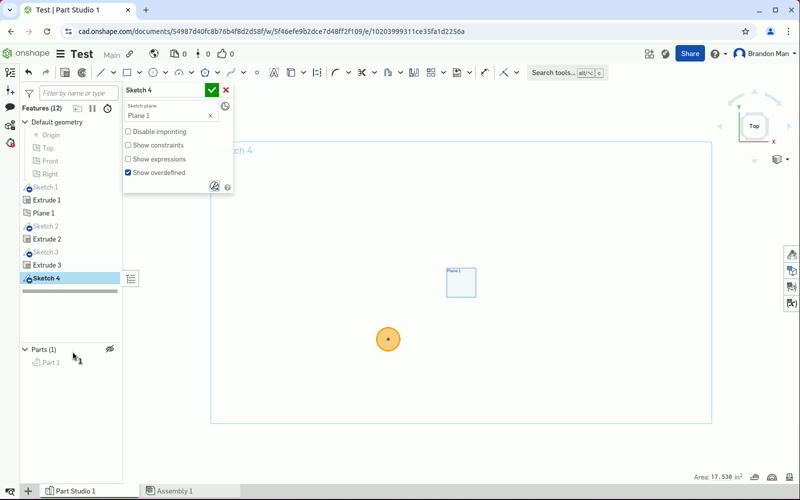
key(shift+y)
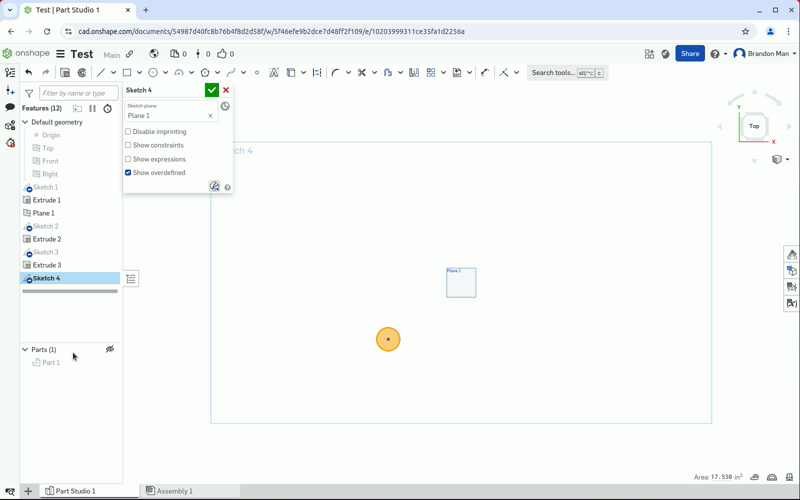
key(shift+e)
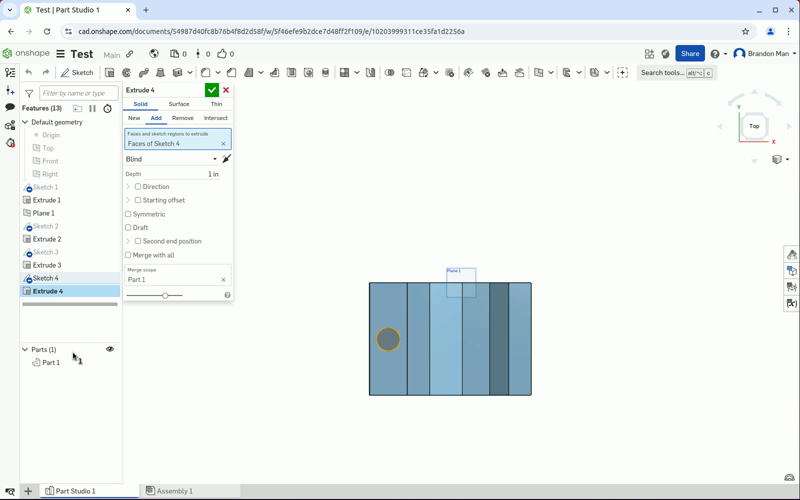
mouse_move(143, 106)
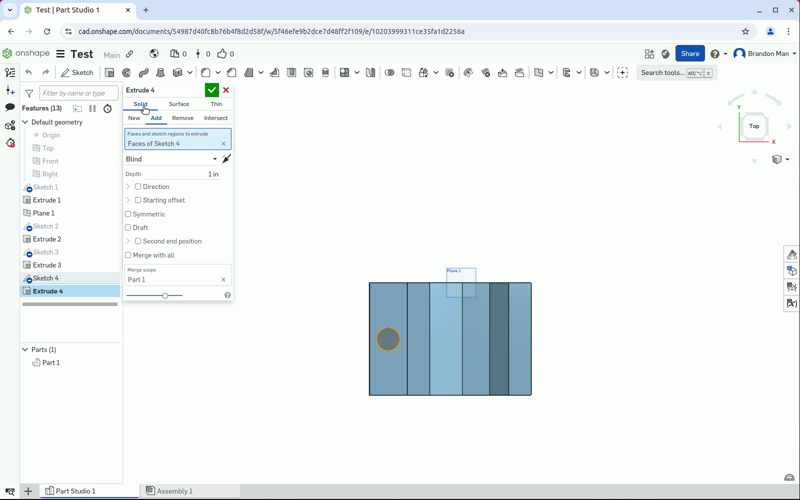
click(143, 106)
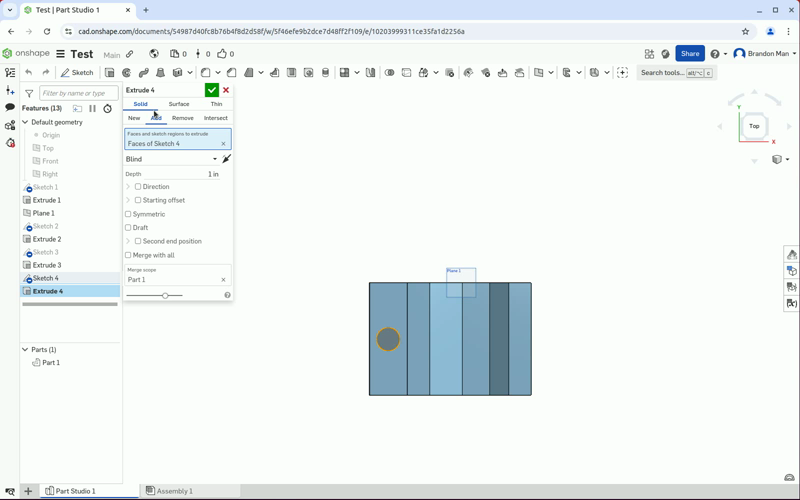
mouse_move(186, 120)
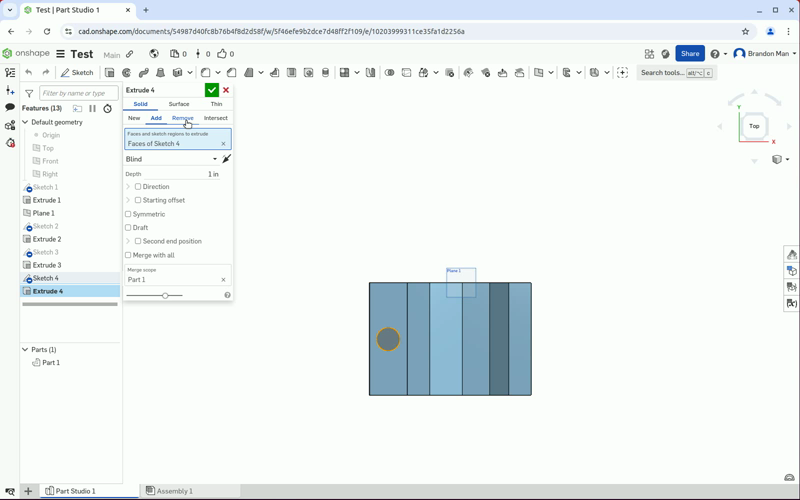
click(186, 120)
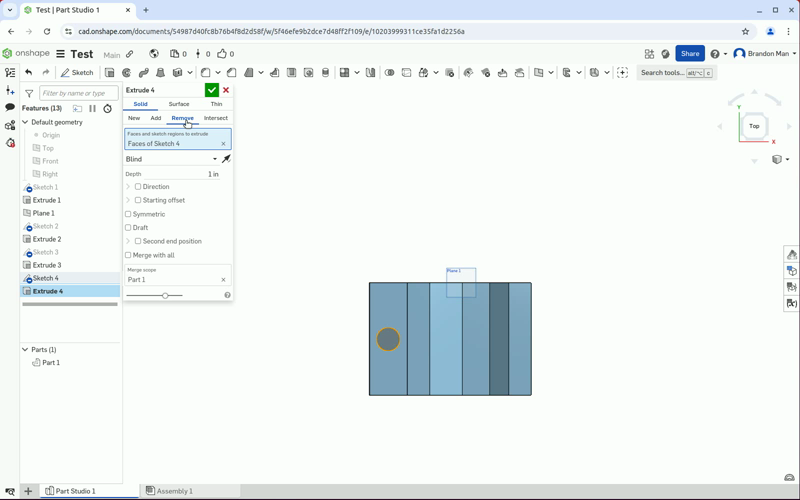
key(tab, 4)
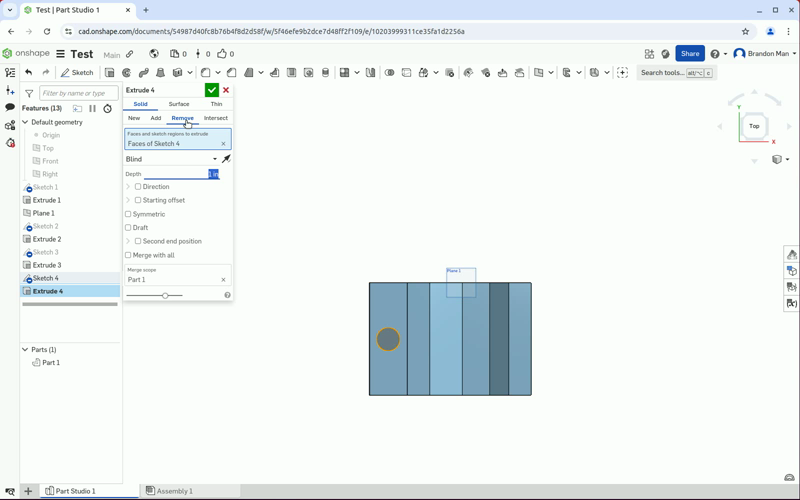
text(30.811)
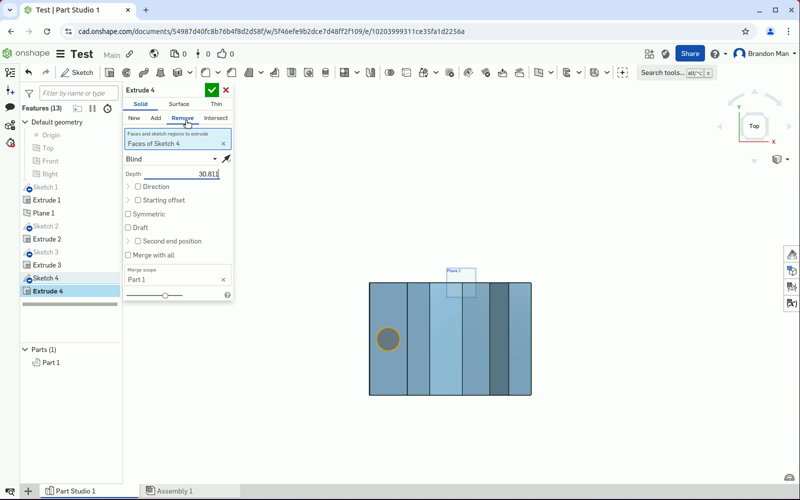
key(tab, 6)
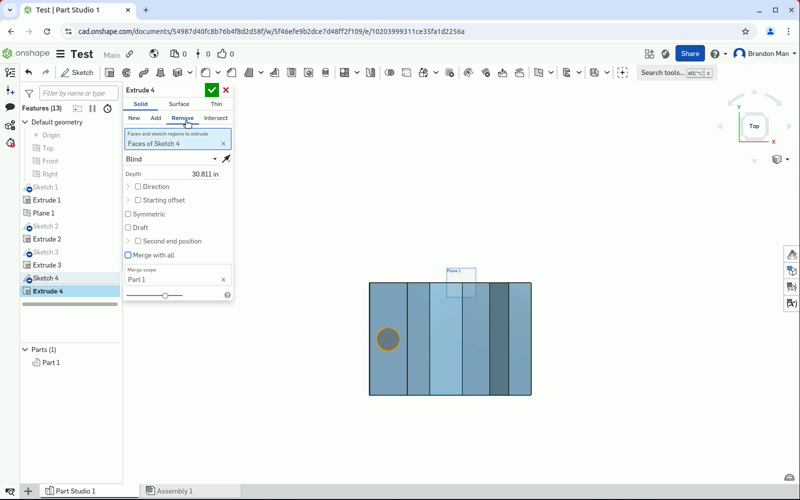
key(space)
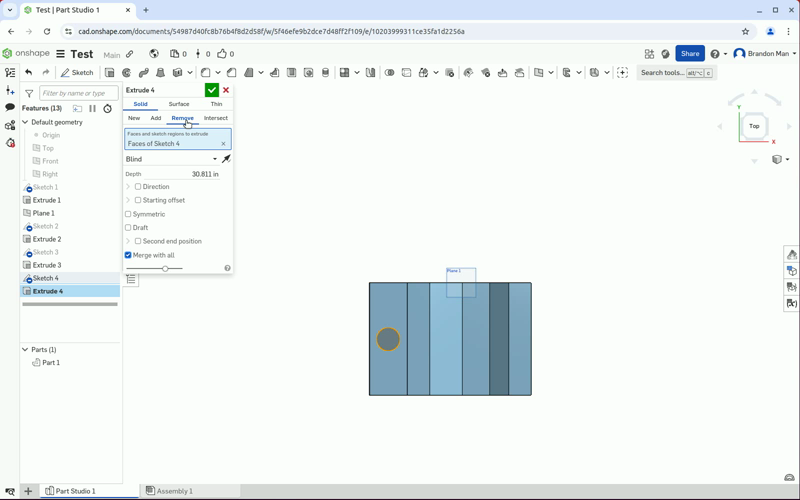
key(enter)
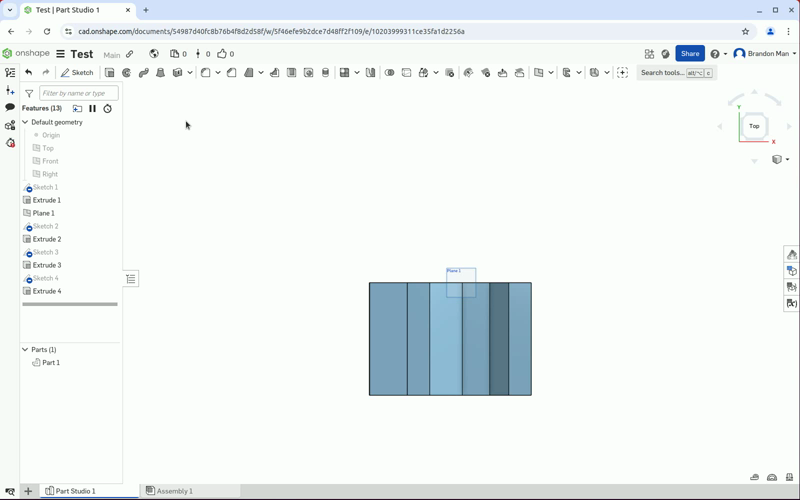
key(shift+h)
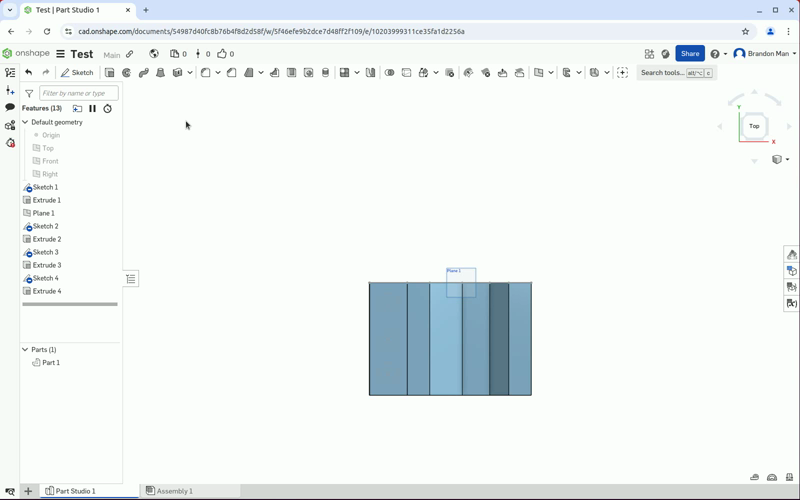
key(shift+h)
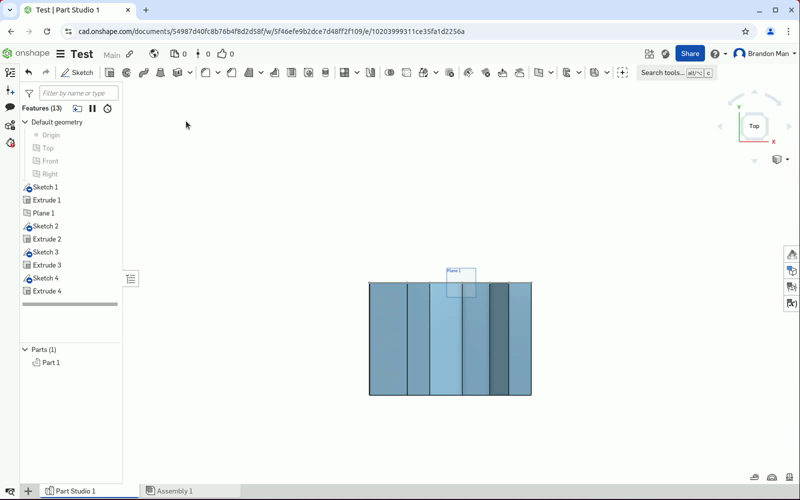
key(shift+7)
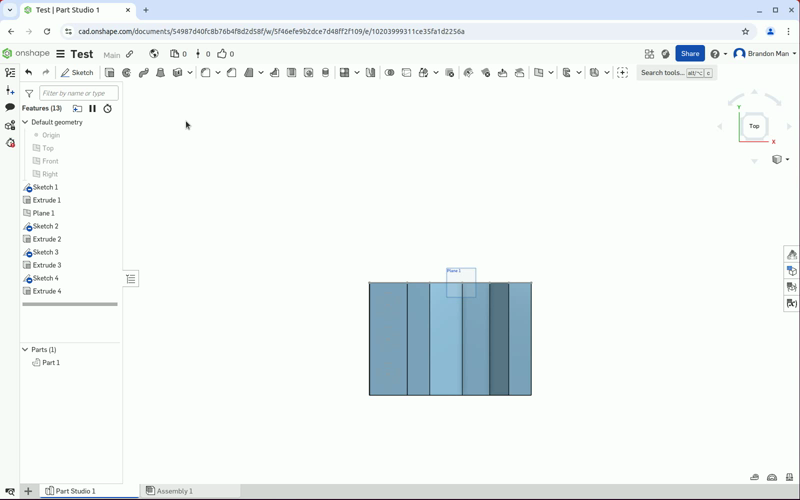
key(up, 3)
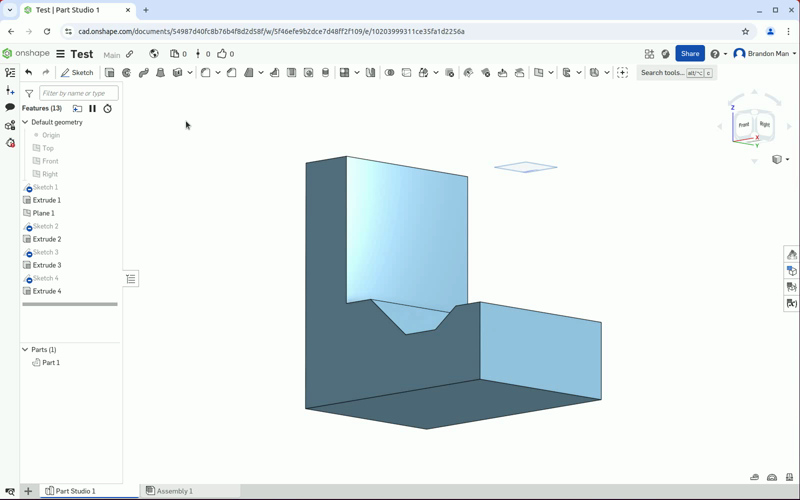
key(left, 3)
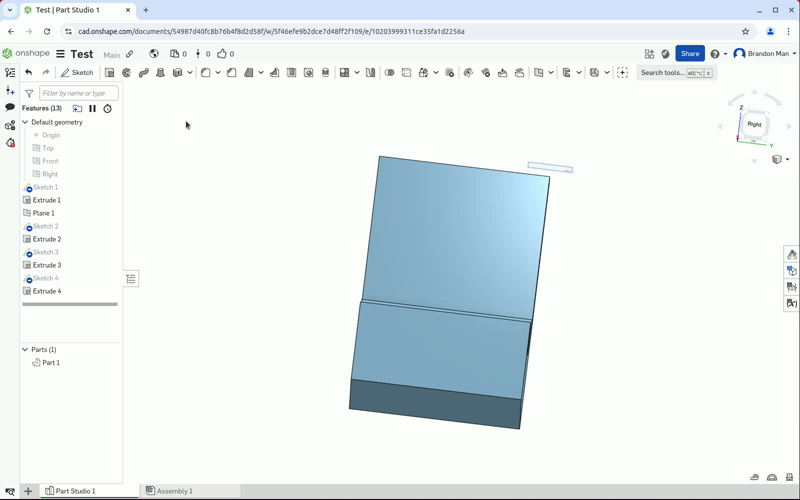
key(right, 3)
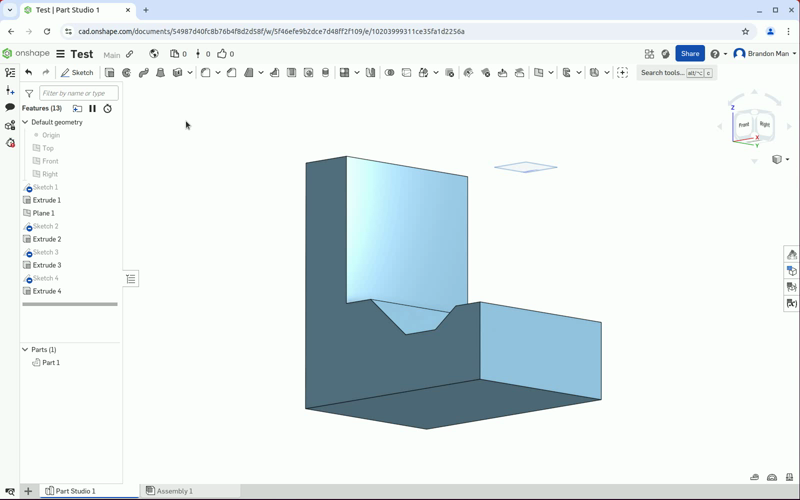
key(down, 3)
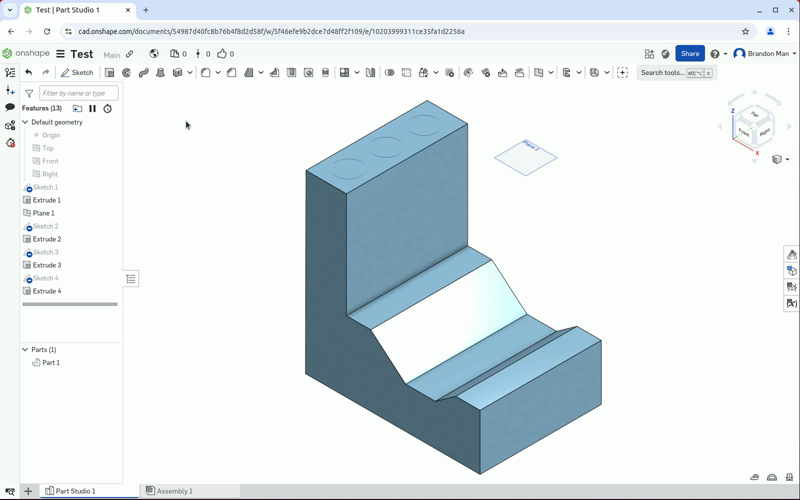
mouse_move(73, 189)
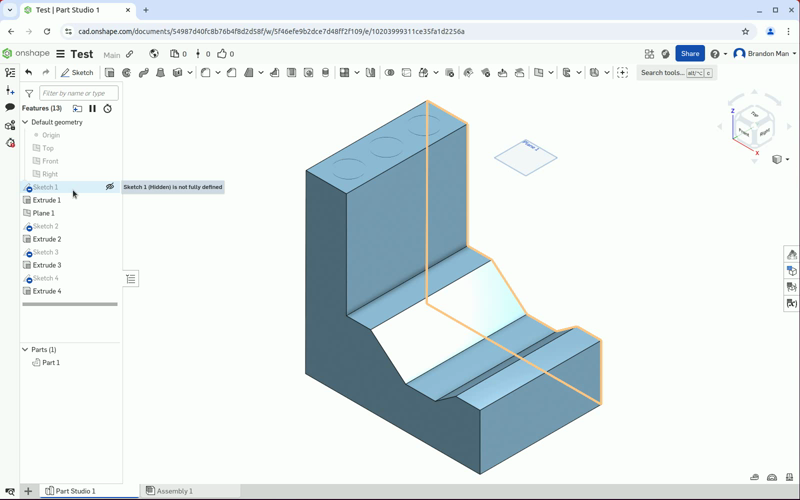
click(73, 189)